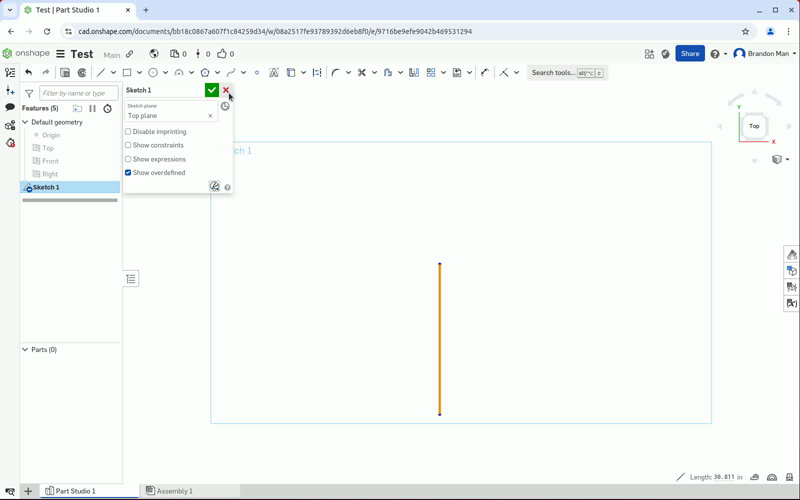
key(shift+h)
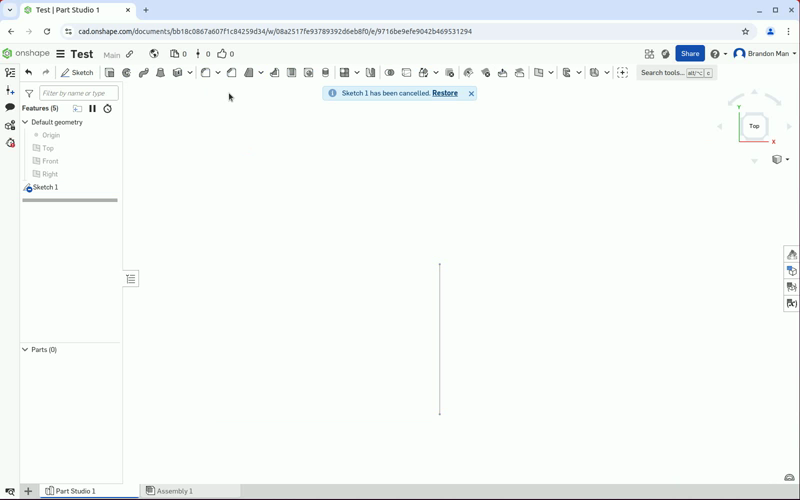
key(shift+s)
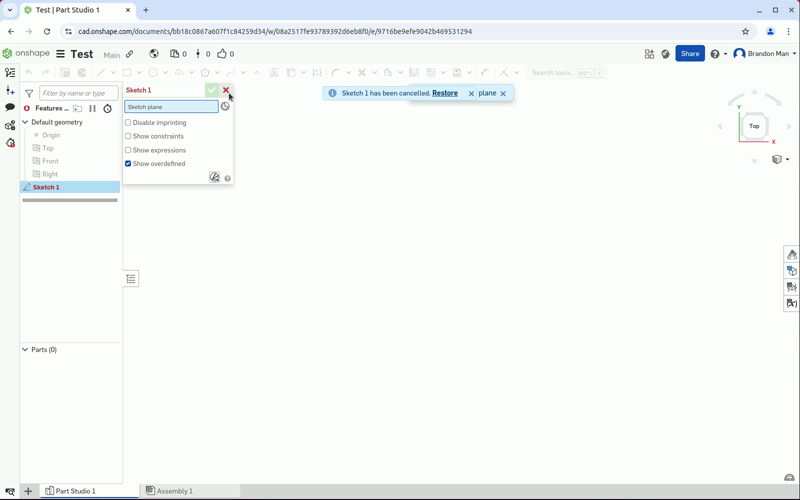
mouse_move(73, 150)
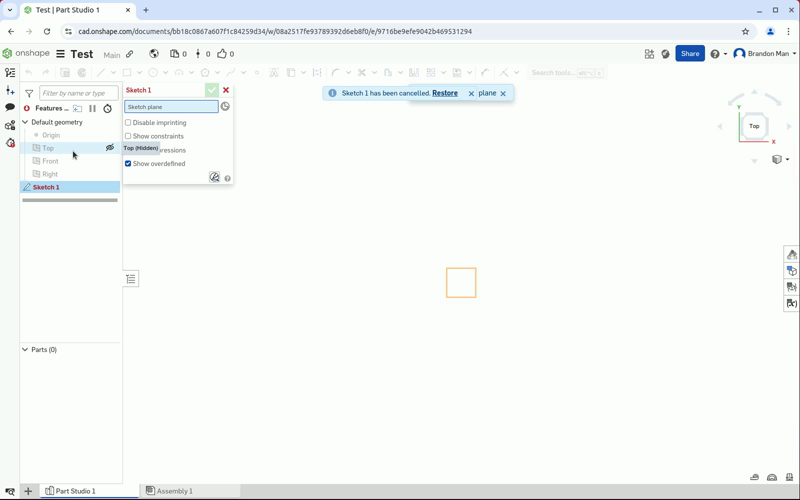
click(73, 150)
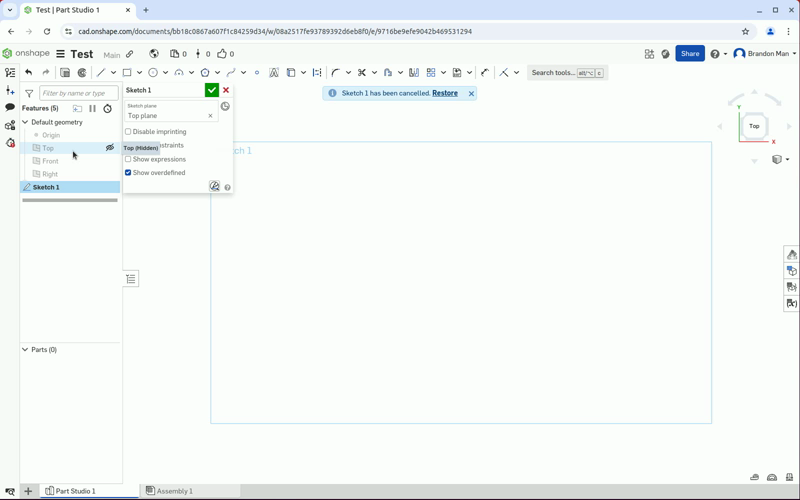
mouse_move(73, 352)
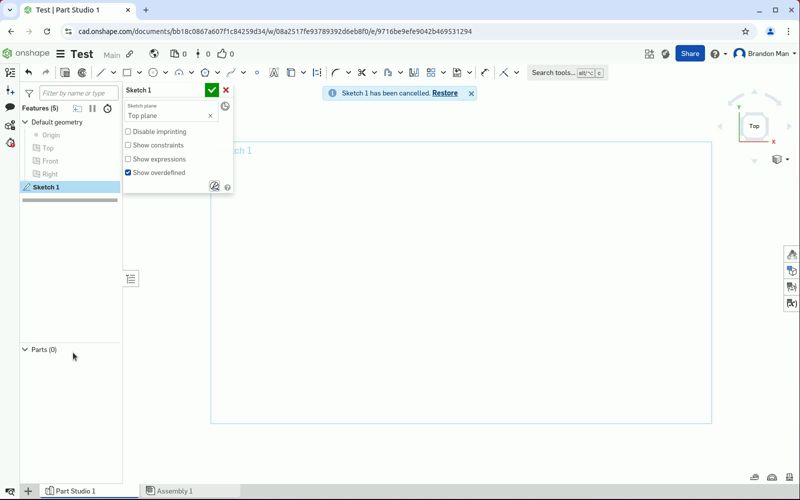
key(y)
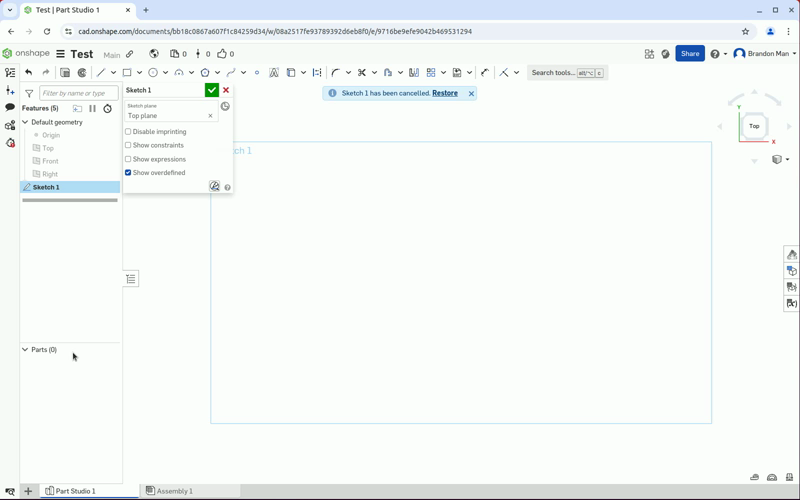
key(l)
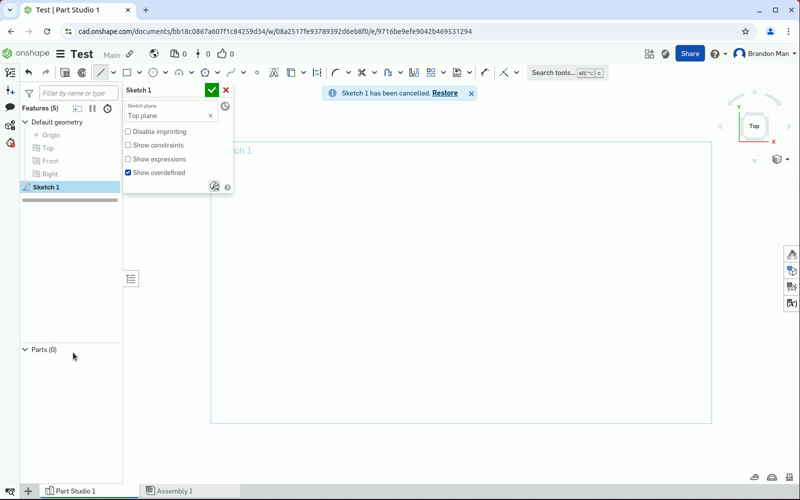
key_down(shift)
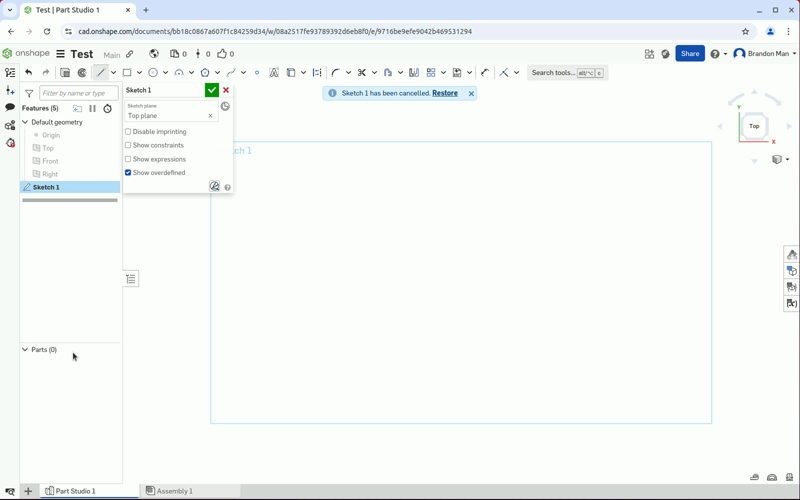
mouse_move(434, 282)
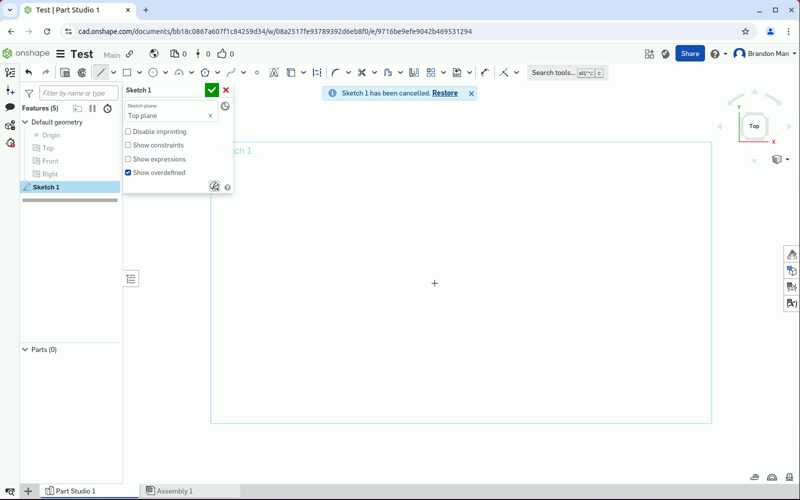
click(434, 282)
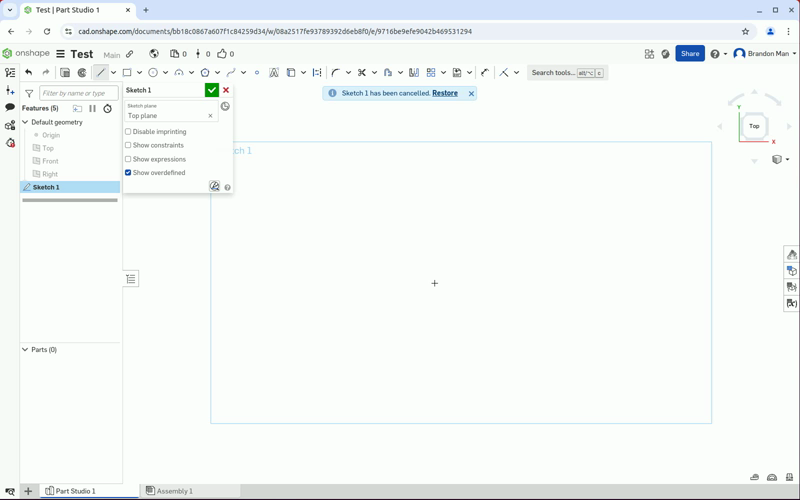
key_up(shift)
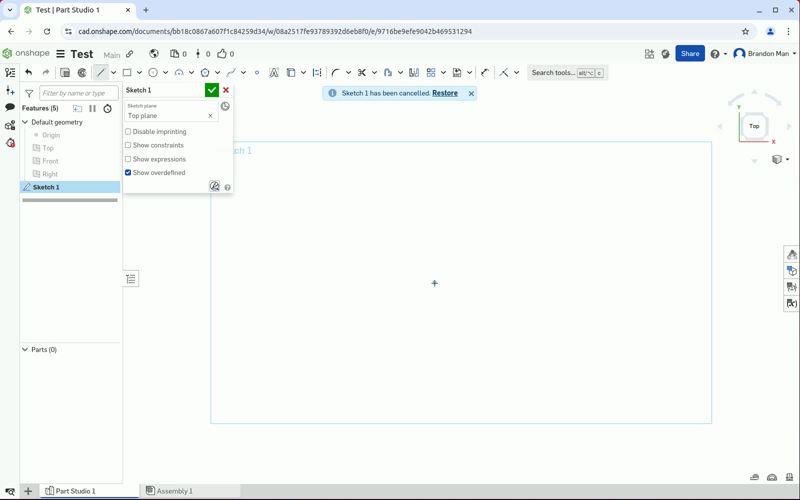
key_down(shift)
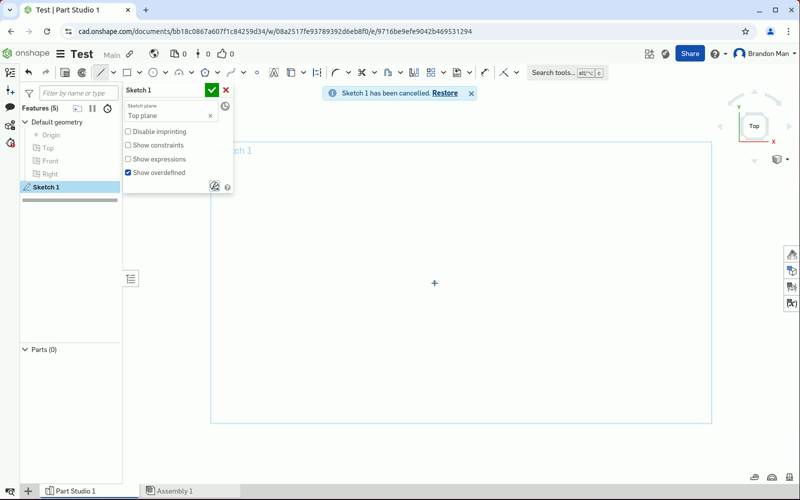
mouse_move(495, 282)
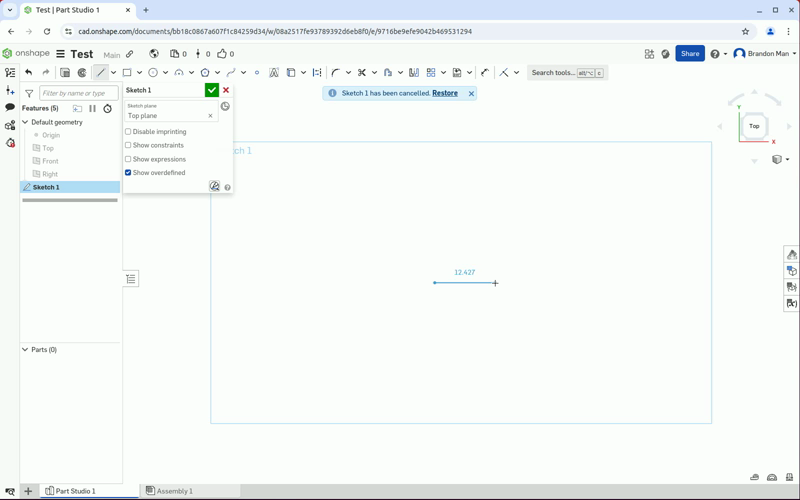
click(495, 282)
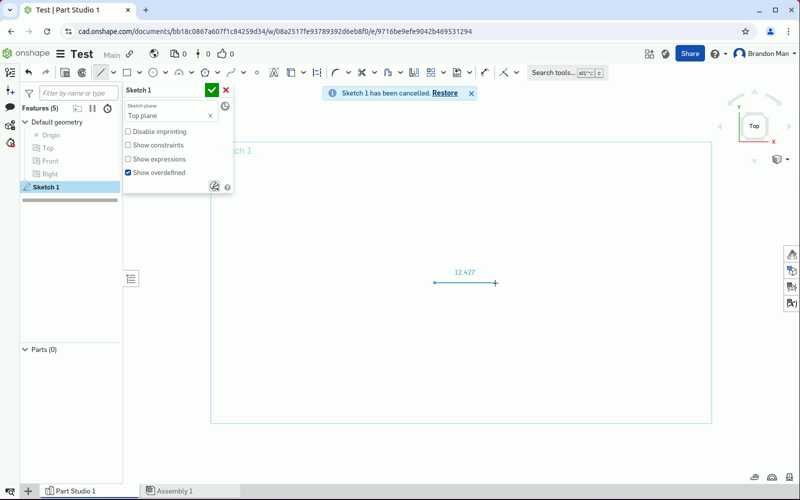
key_up(shift)
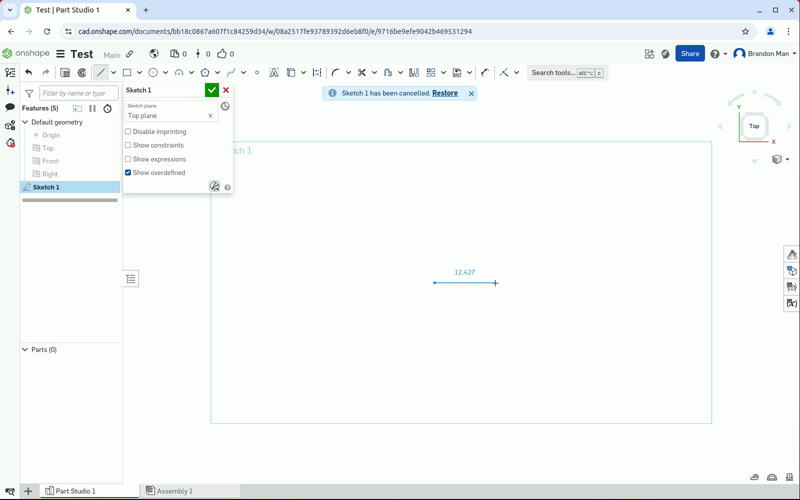
key_down(shift)
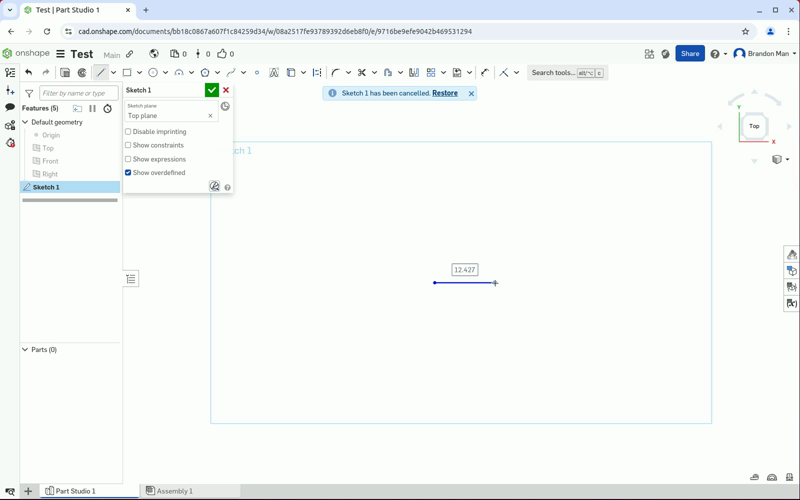
mouse_move(525, 282)
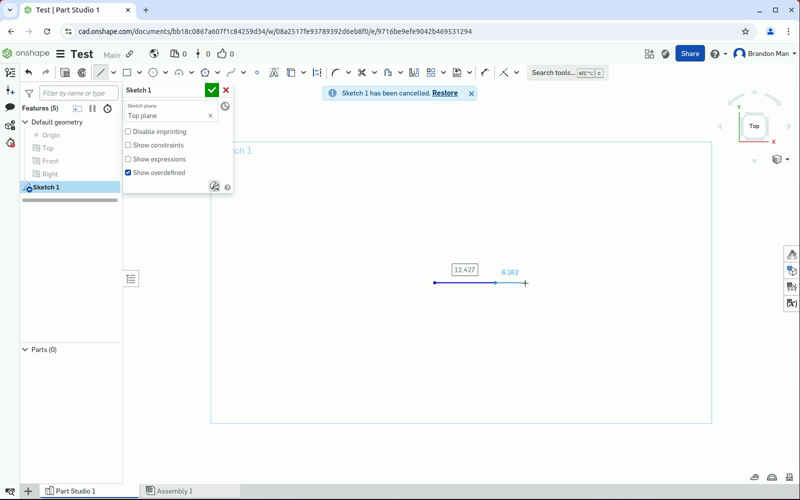
mouse_move(495, 260)
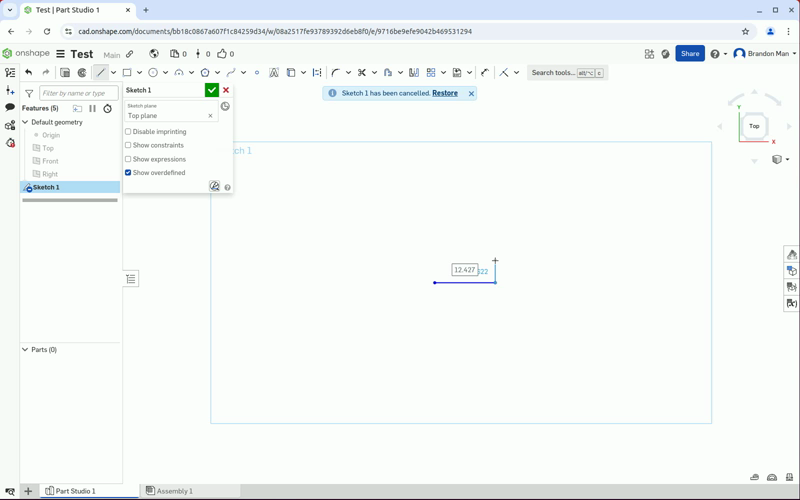
click(495, 260)
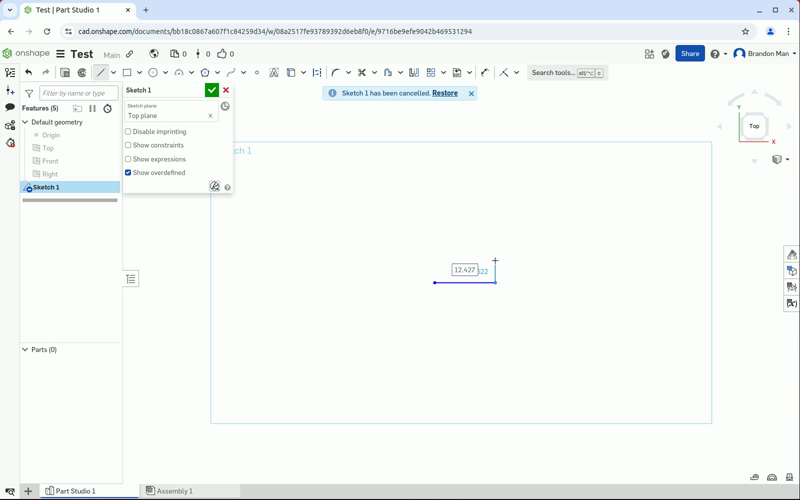
key_up(shift)
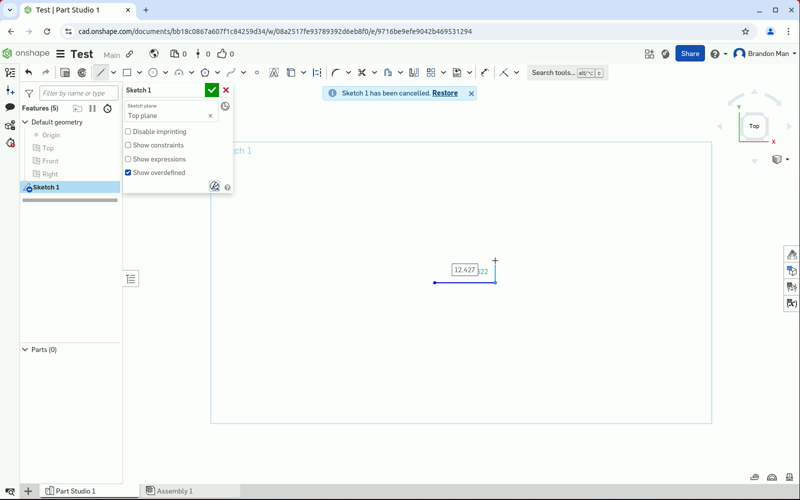
key_down(shift)
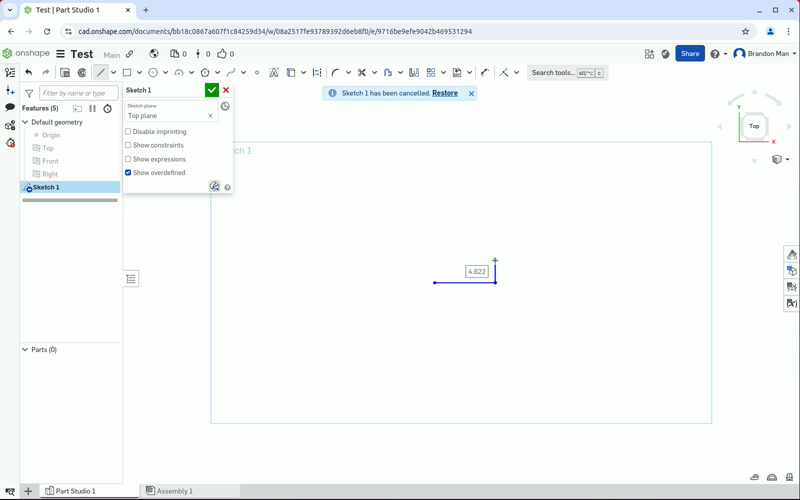
mouse_move(525, 260)
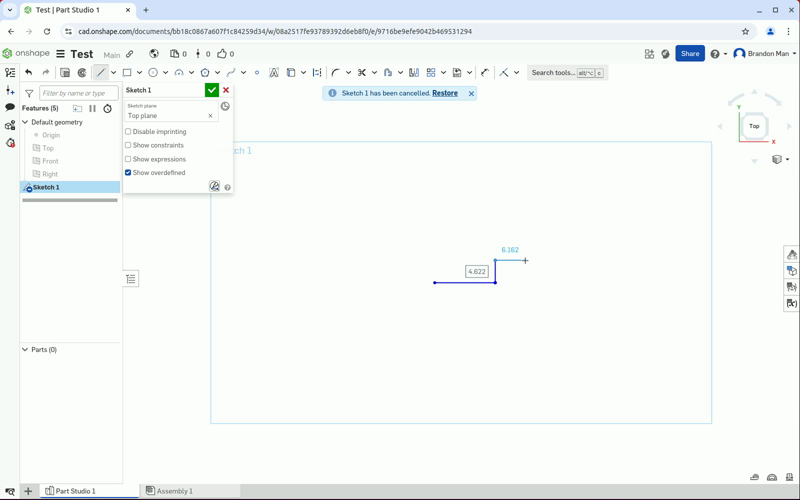
mouse_move(487, 260)
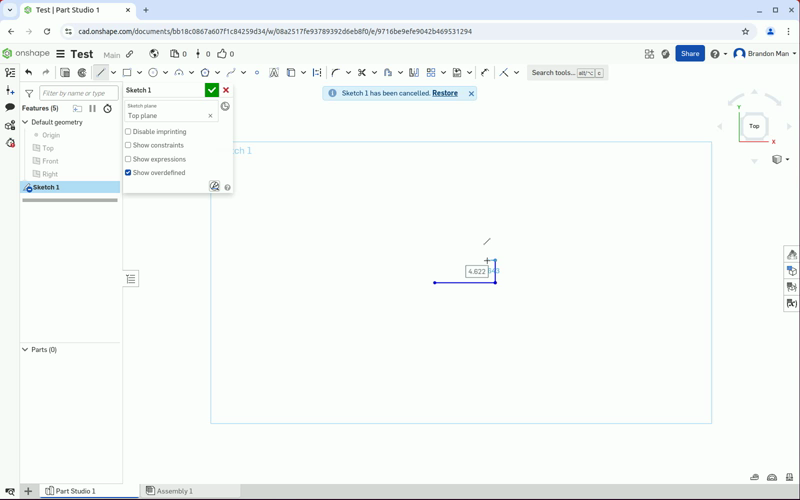
click(487, 260)
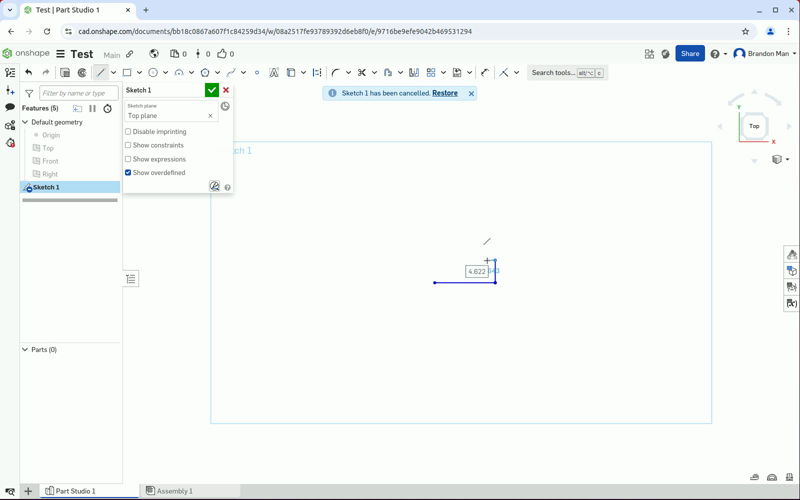
key_up(shift)
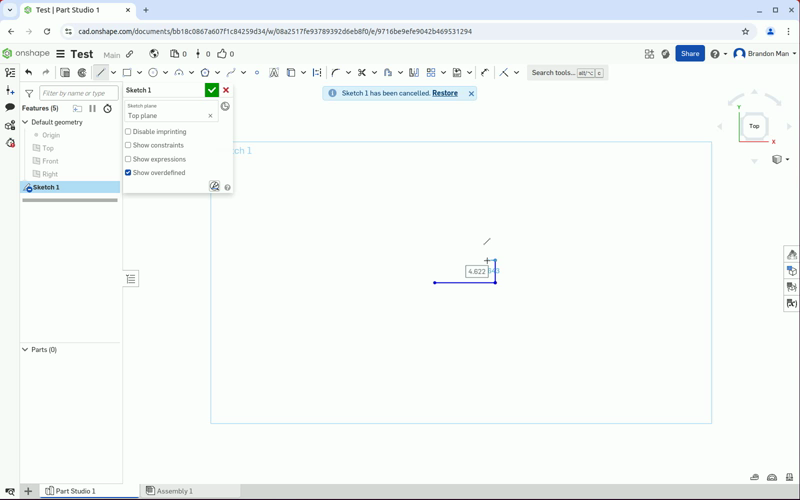
key_down(shift)
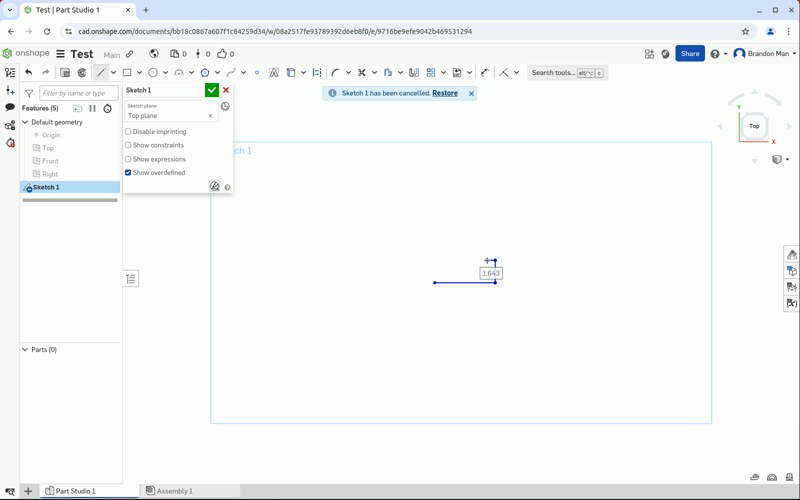
mouse_move(517, 260)
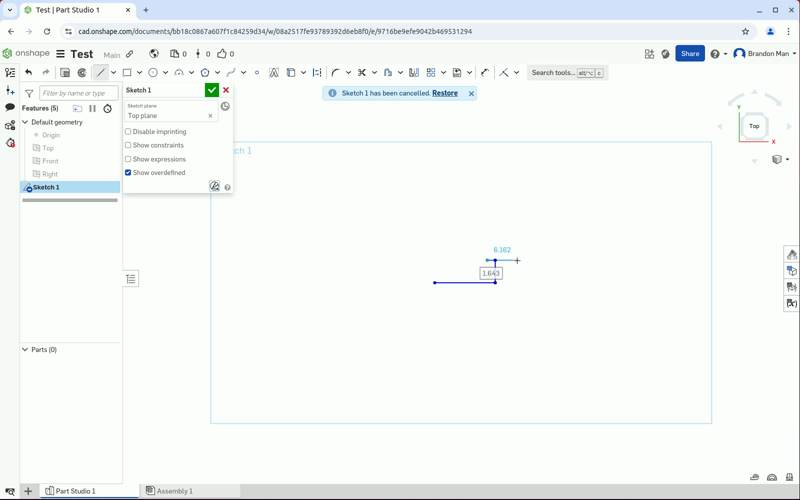
mouse_move(487, 215)
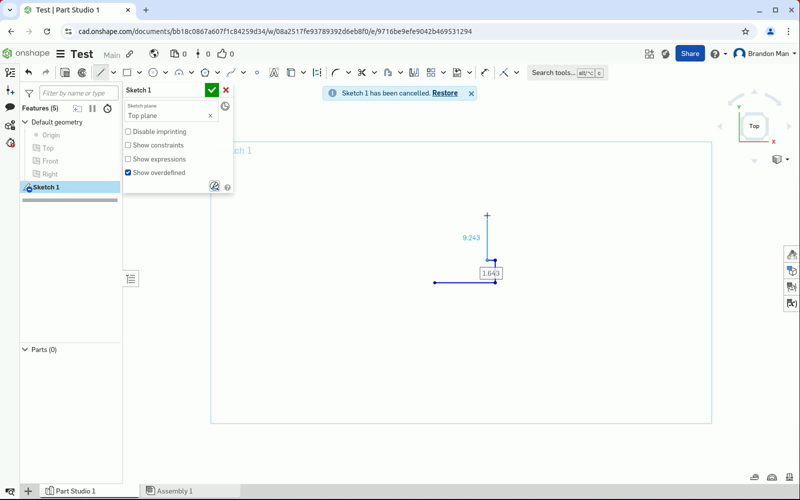
click(487, 215)
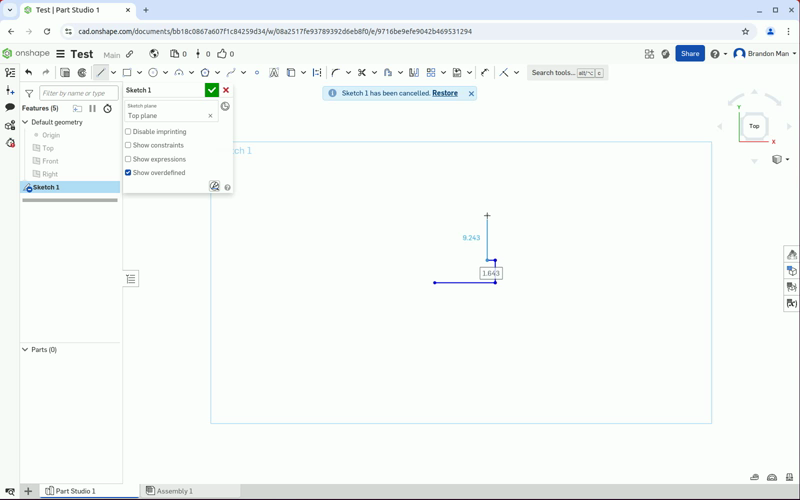
key_up(shift)
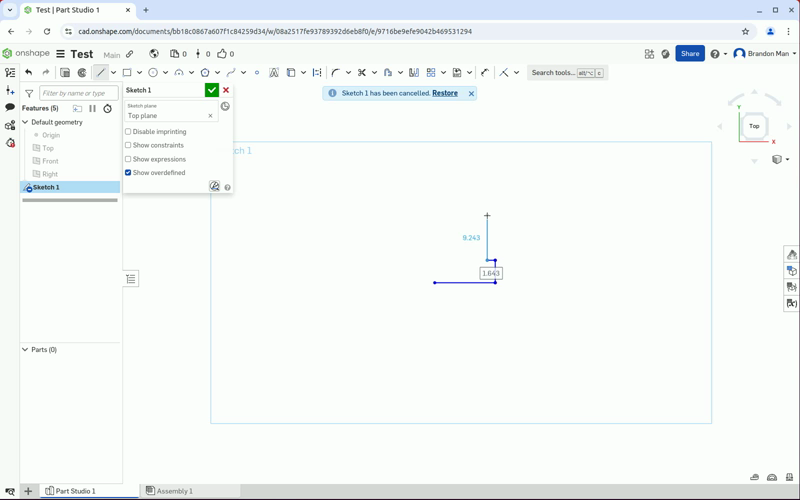
key_down(shift)
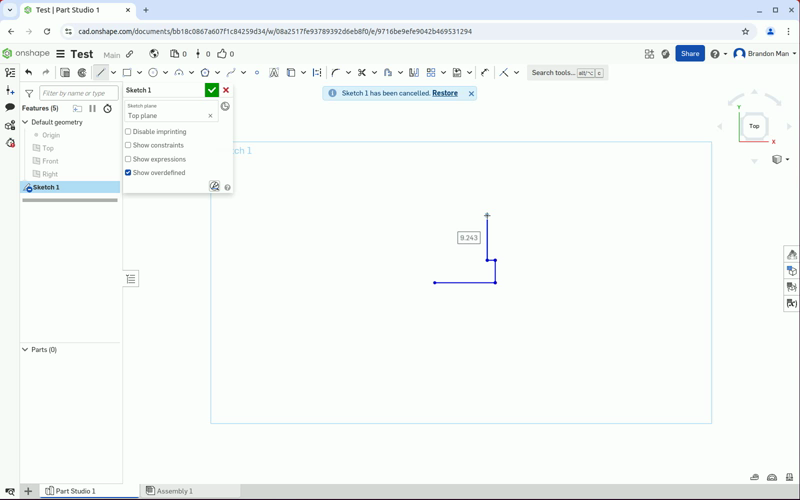
mouse_move(517, 215)
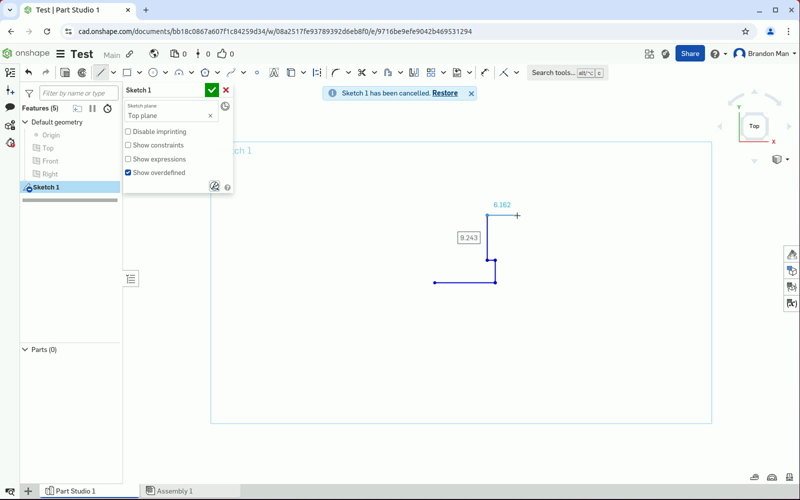
mouse_move(495, 215)
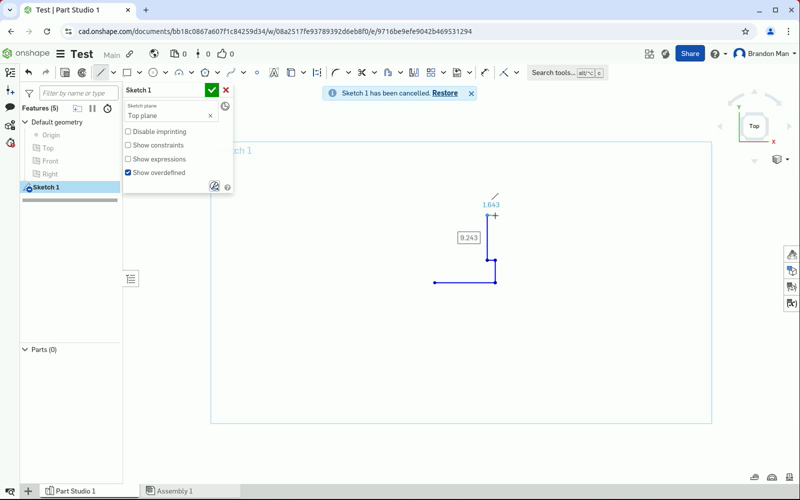
click(495, 215)
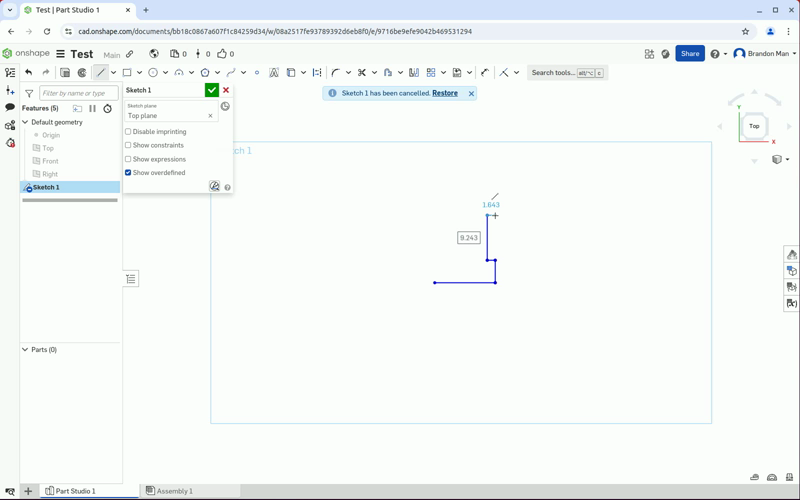
key_up(shift)
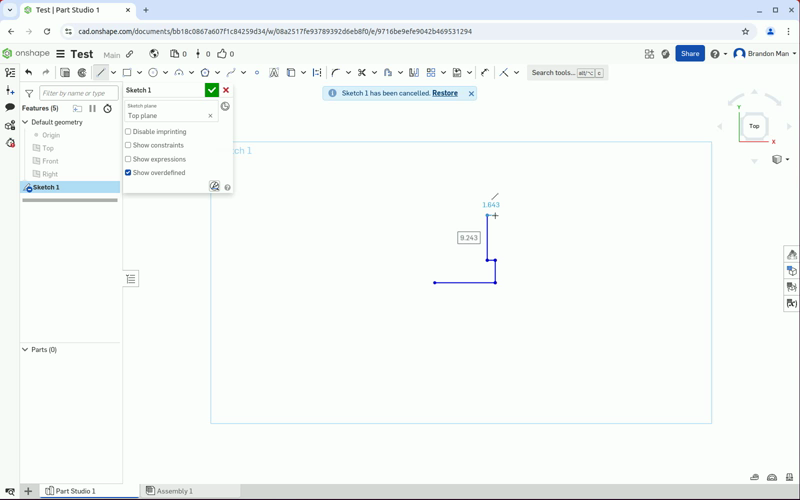
key_down(shift)
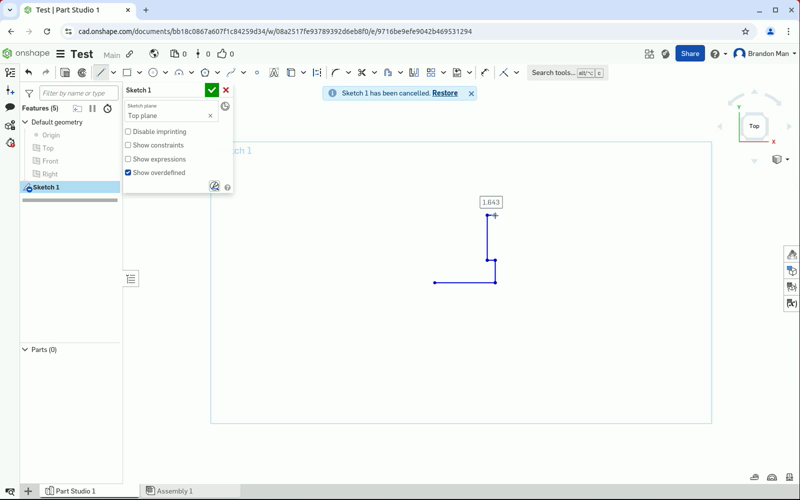
mouse_move(525, 215)
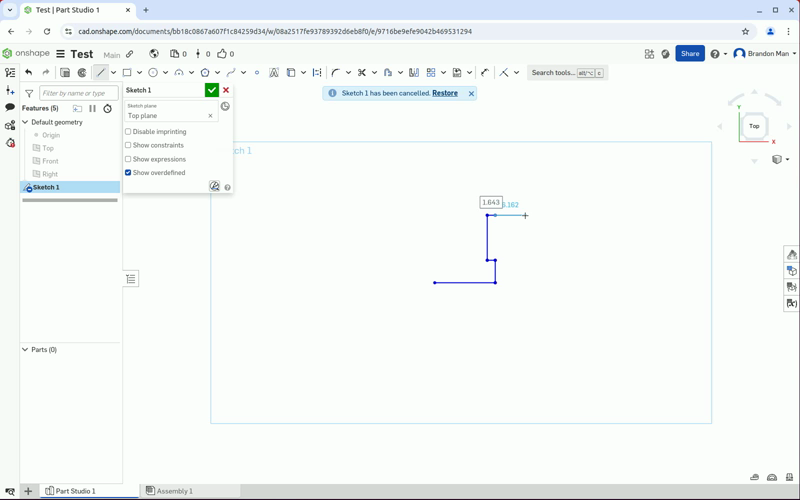
mouse_move(495, 177)
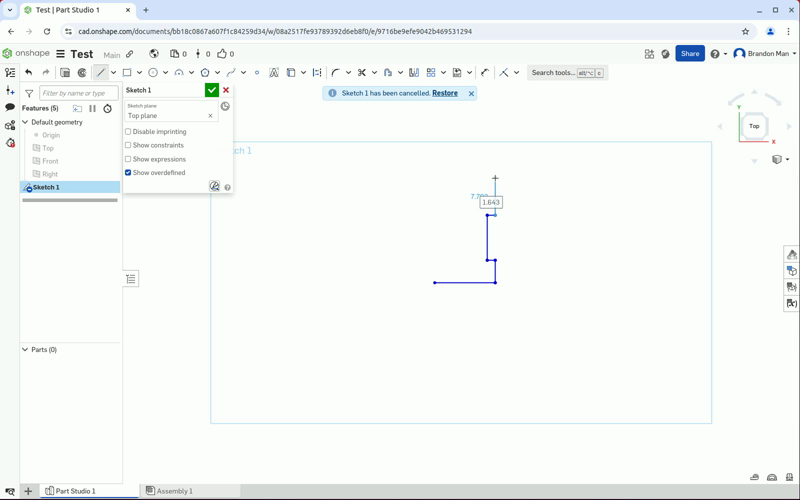
click(495, 177)
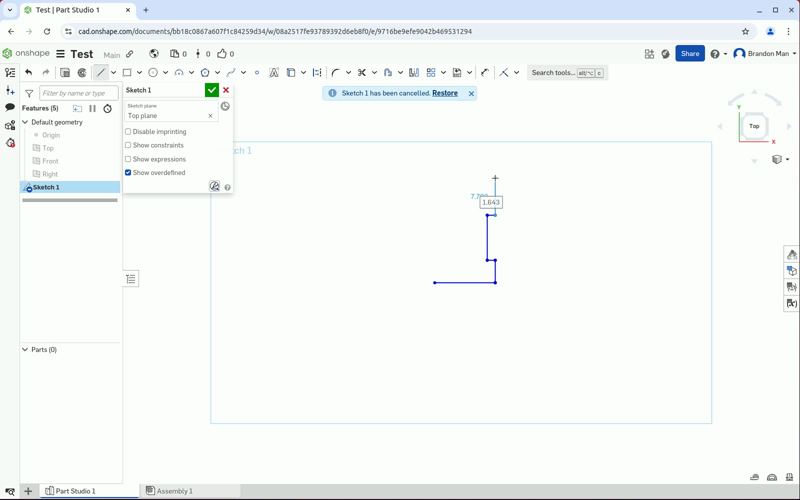
key_up(shift)
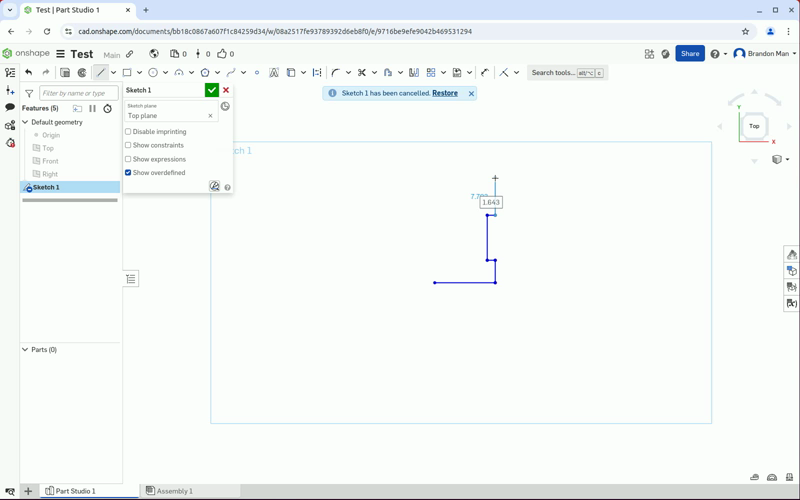
key_down(shift)
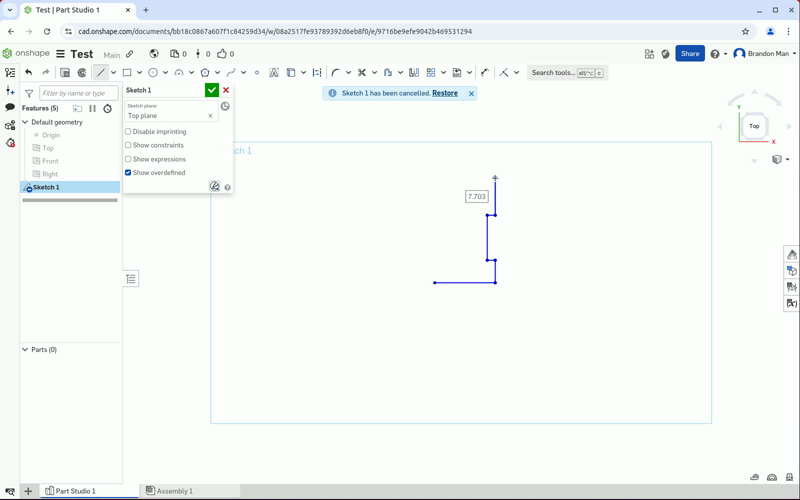
mouse_move(525, 177)
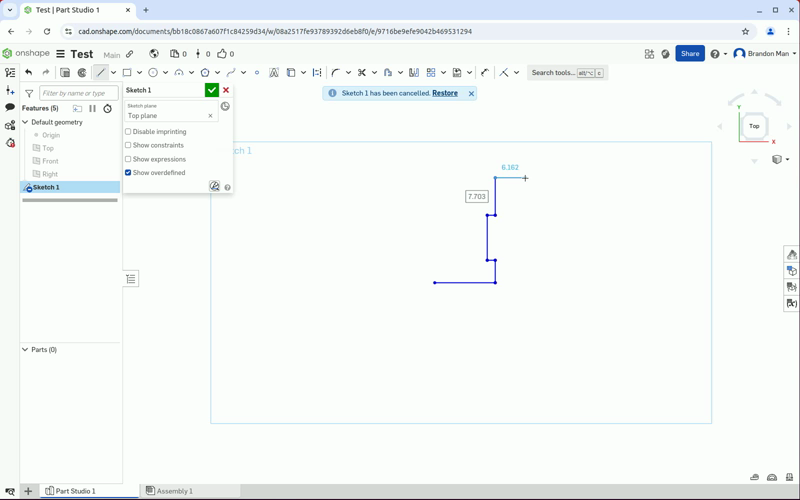
mouse_move(480, 177)
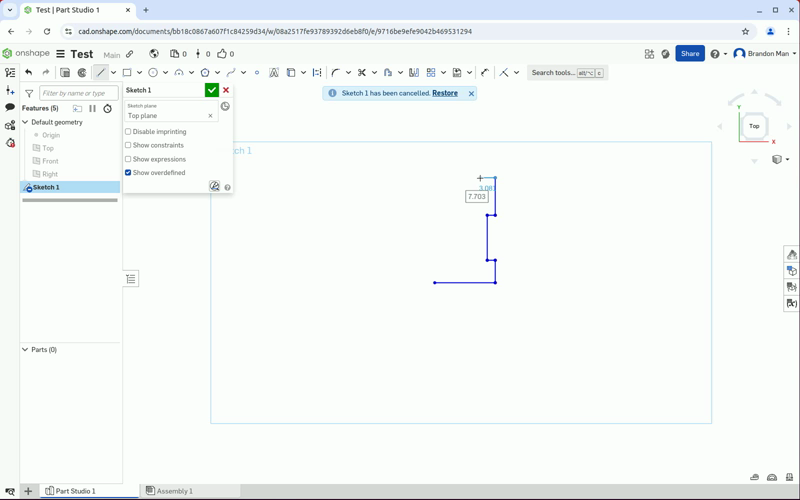
click(480, 177)
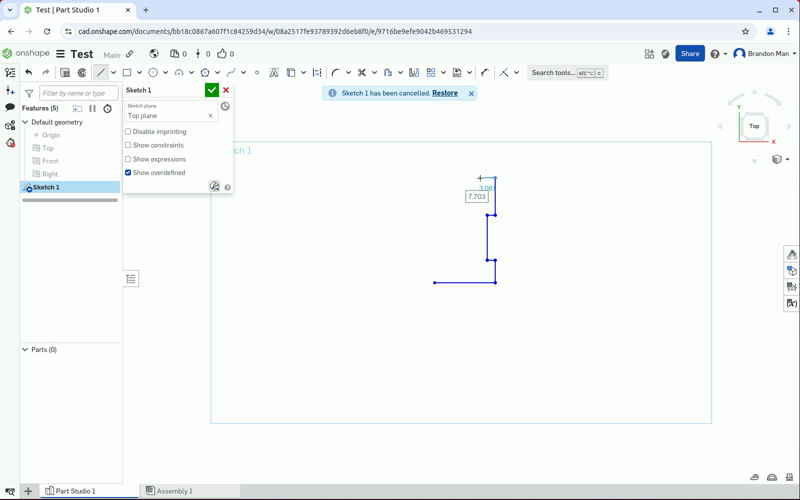
key_up(shift)
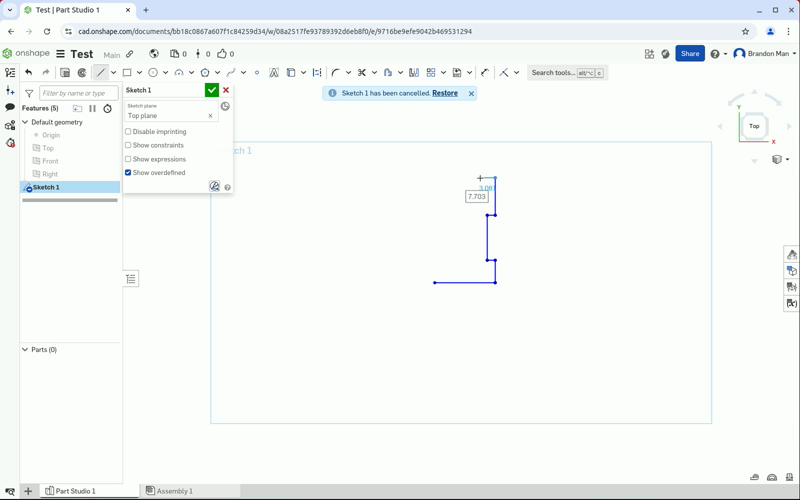
key_down(shift)
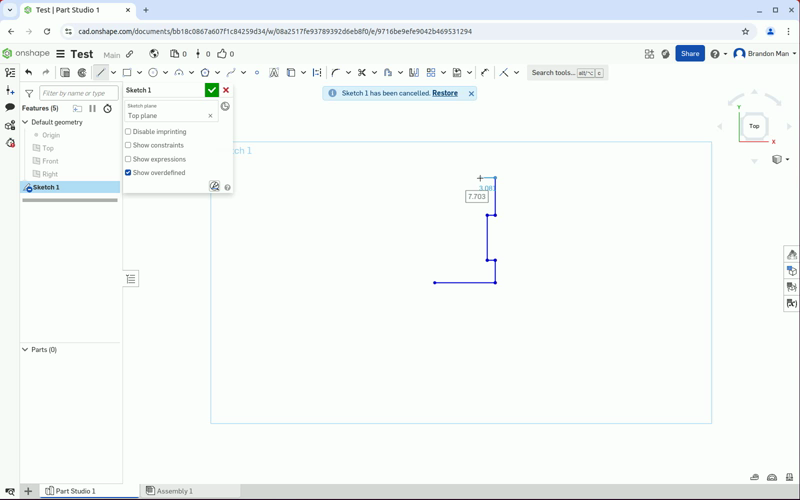
mouse_move(510, 177)
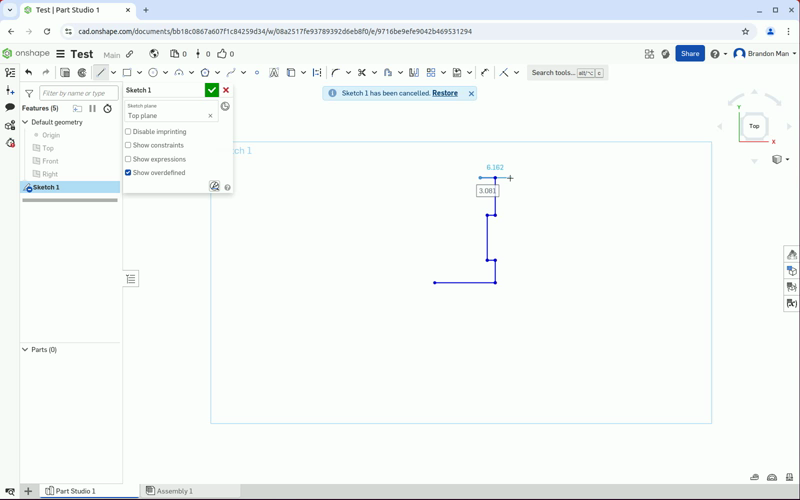
mouse_move(480, 170)
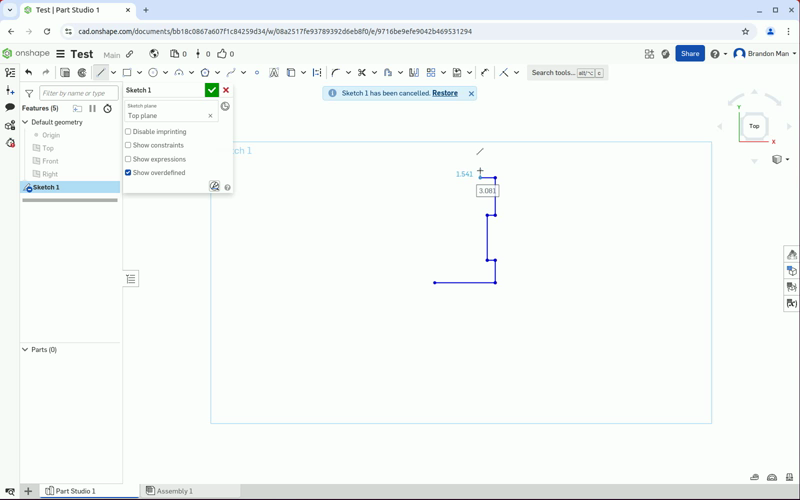
scroll(6)
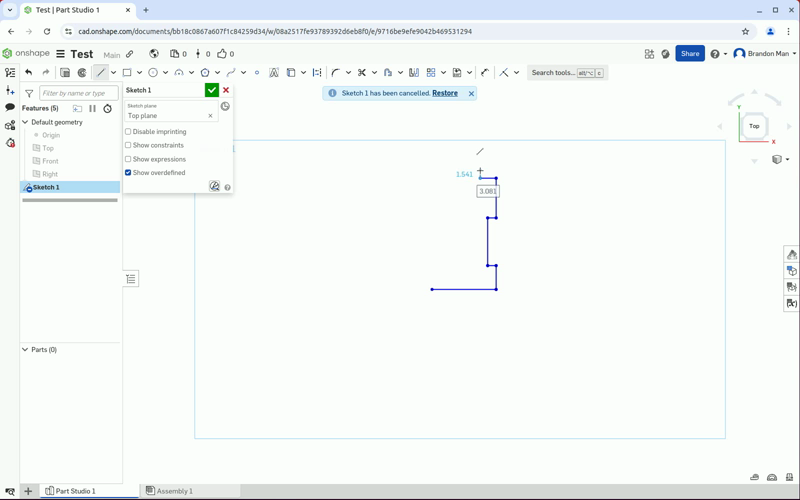
scroll(6)
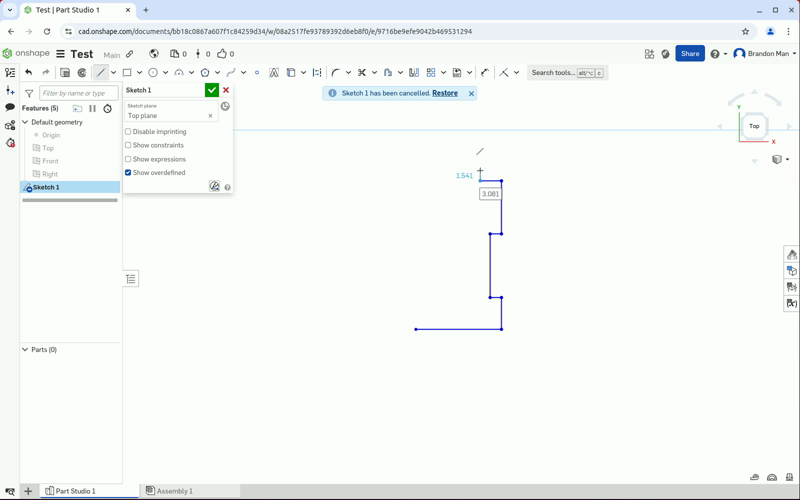
scroll(6)
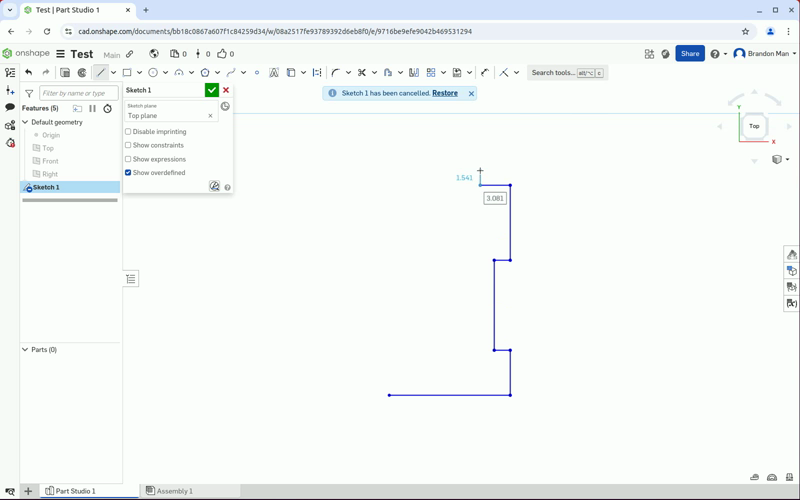
scroll(6)
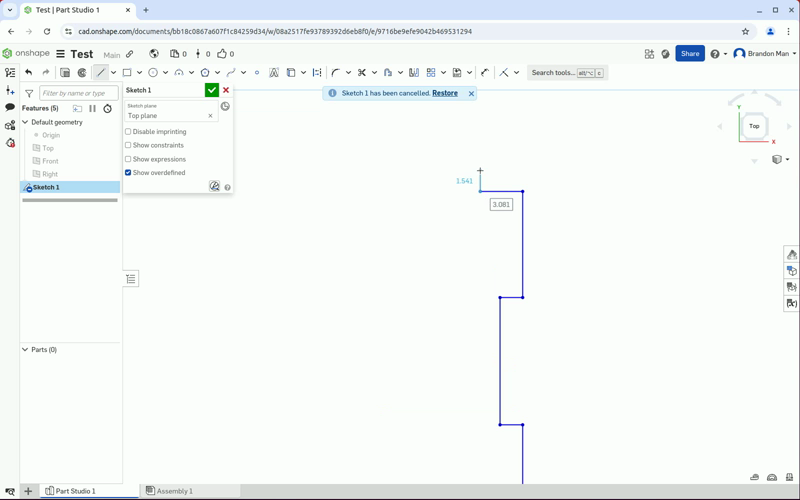
scroll(6)
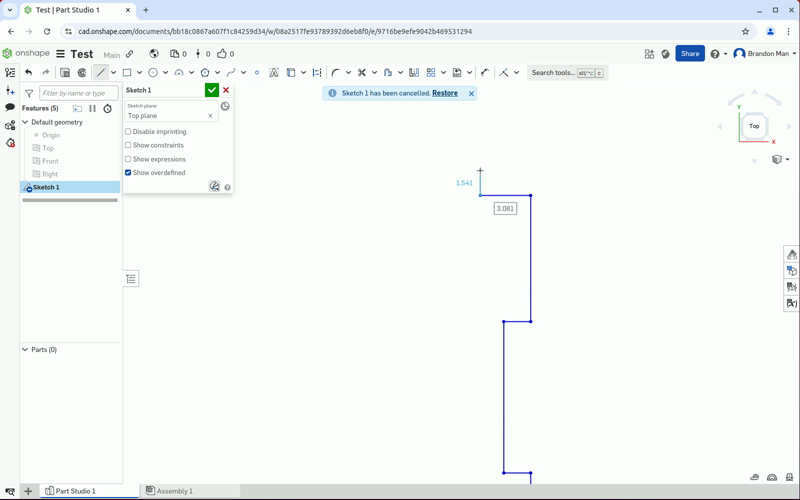
scroll(6)
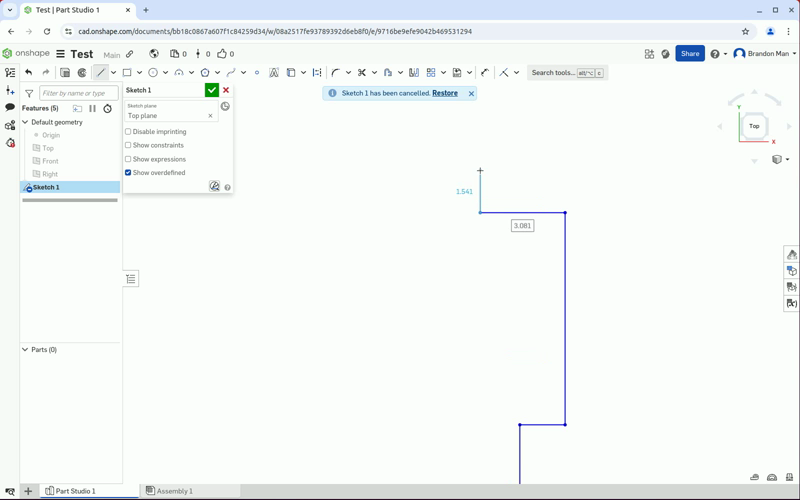
scroll(6)
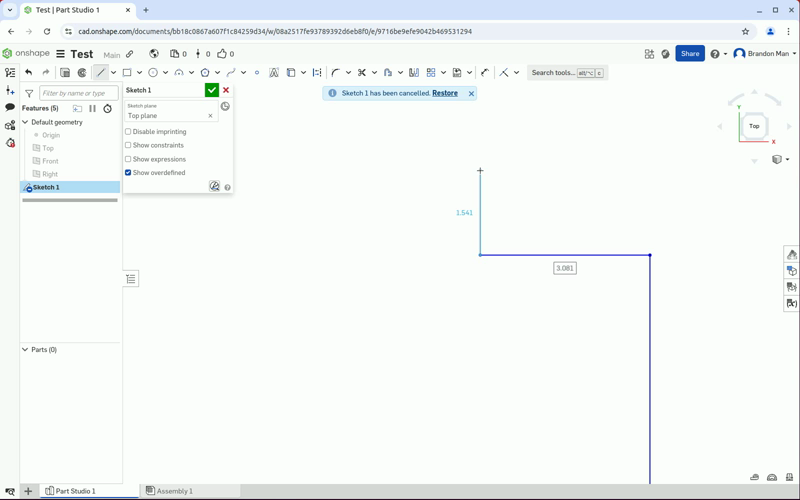
click(480, 170)
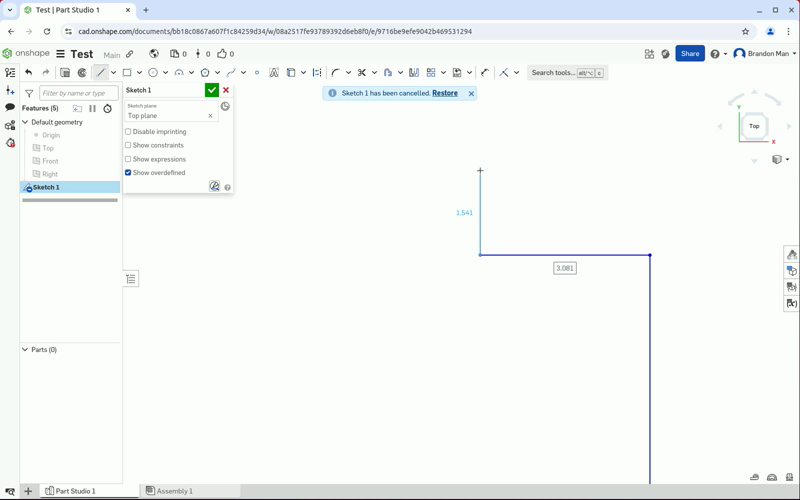
scroll(-6)
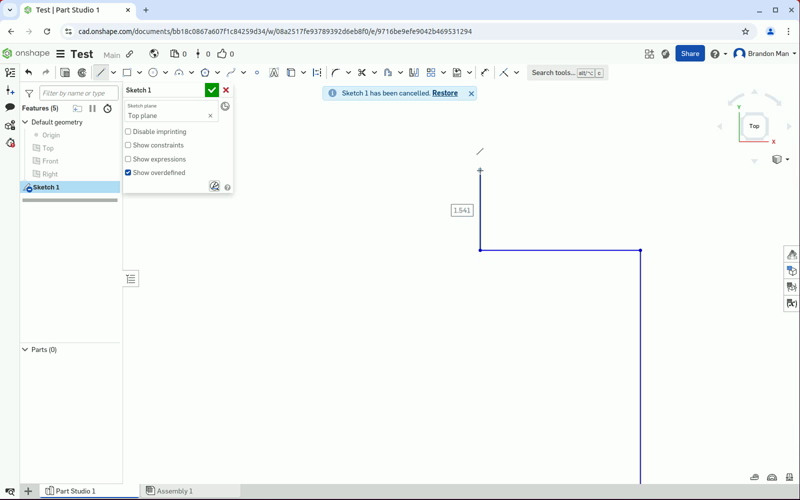
scroll(-6)
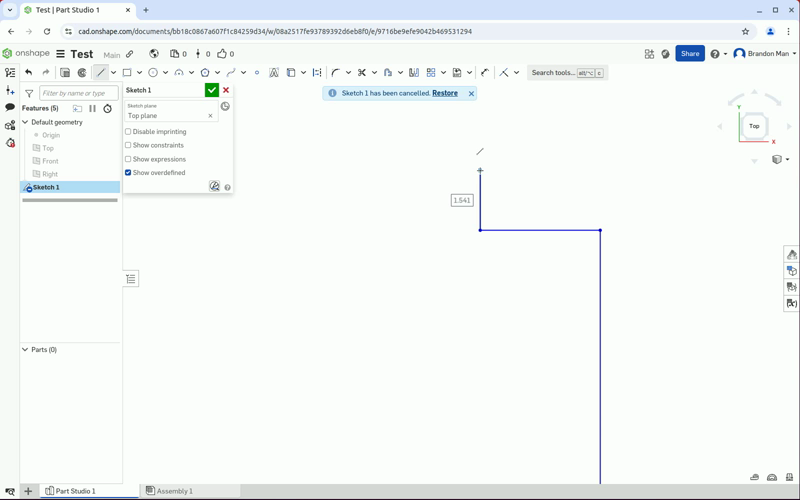
scroll(-6)
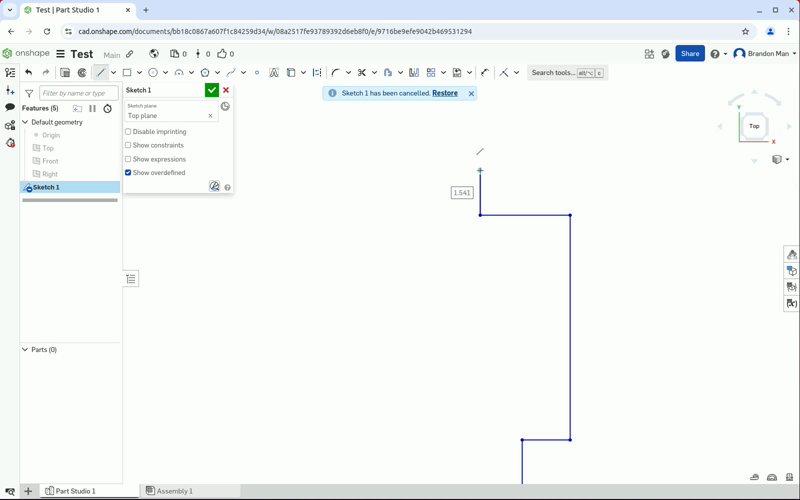
scroll(-6)
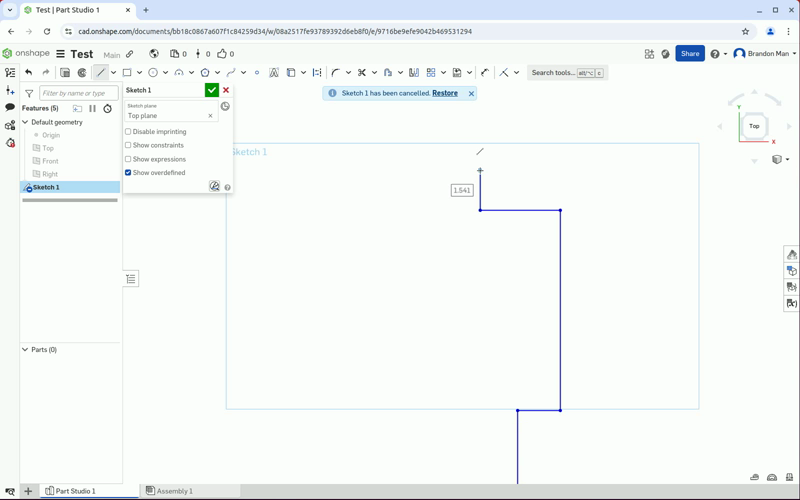
scroll(-6)
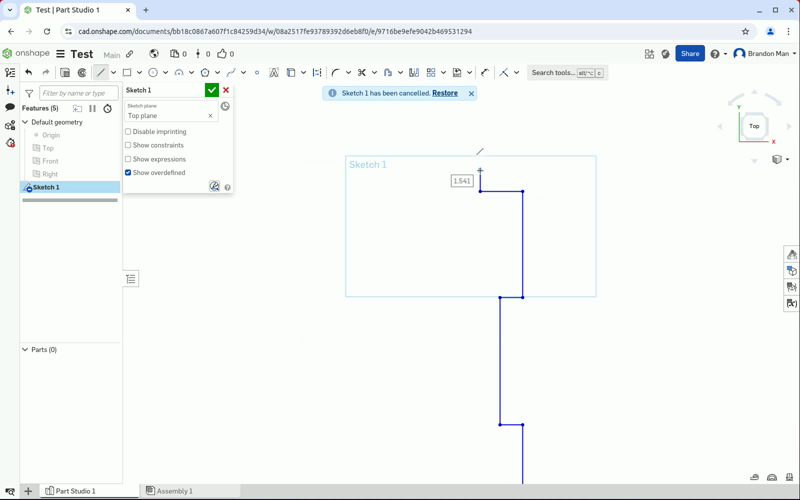
scroll(-6)
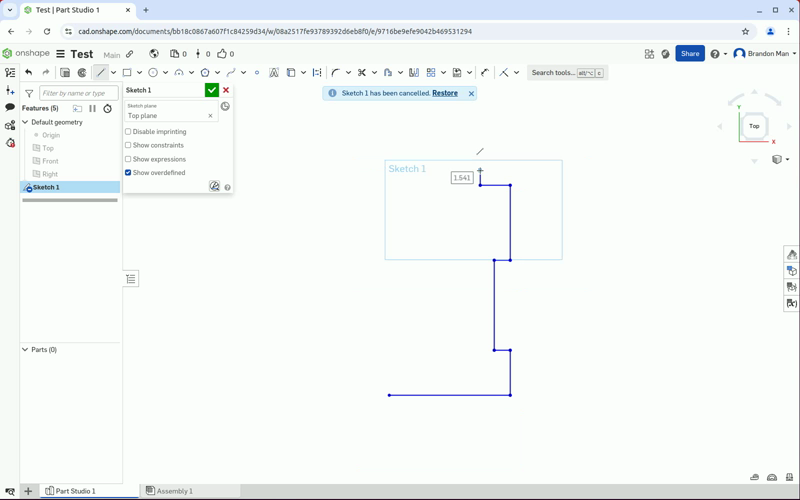
scroll(-6)
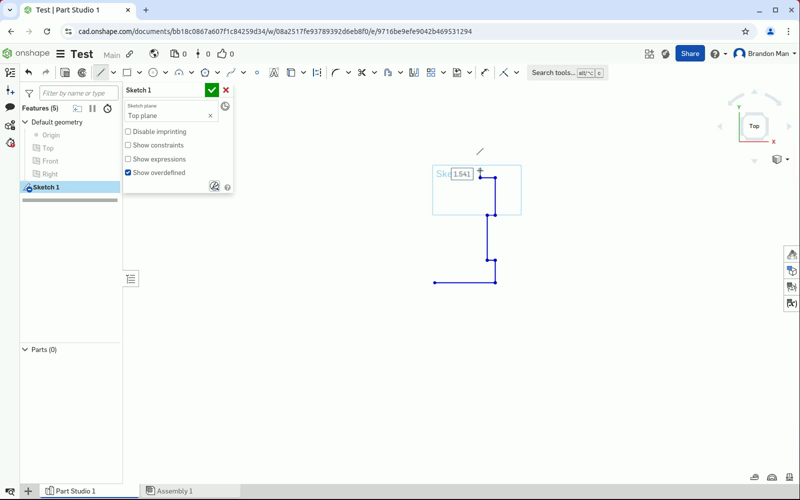
key_up(shift)
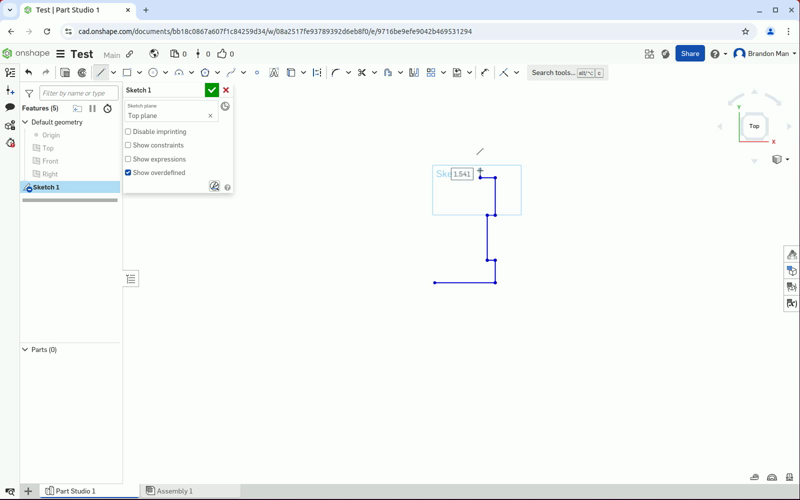
key_down(shift)
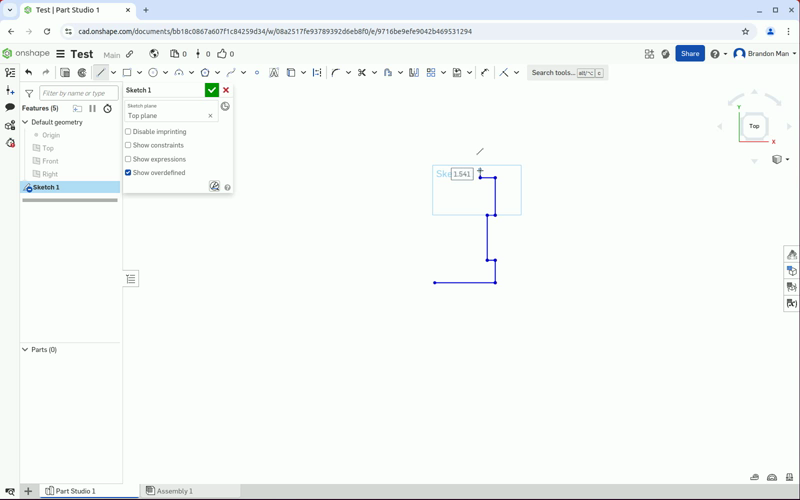
mouse_move(510, 170)
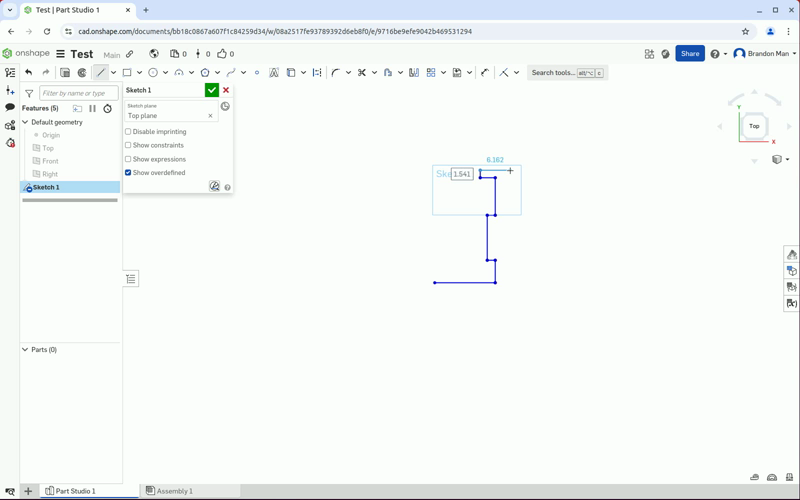
mouse_move(450, 170)
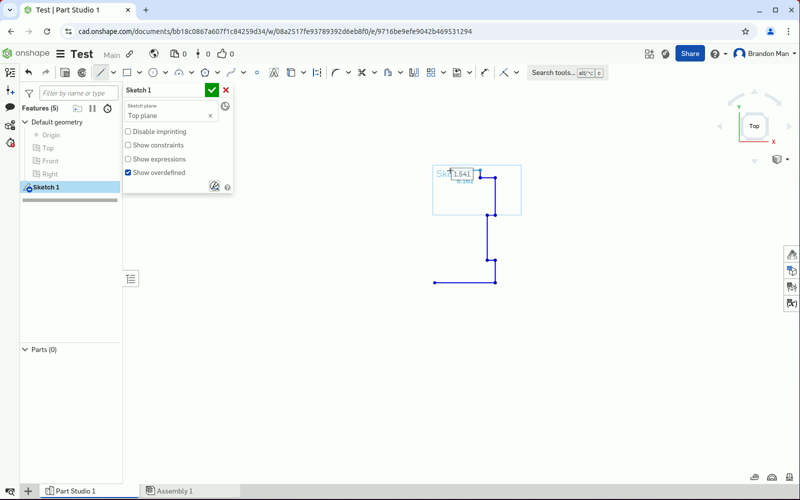
click(450, 170)
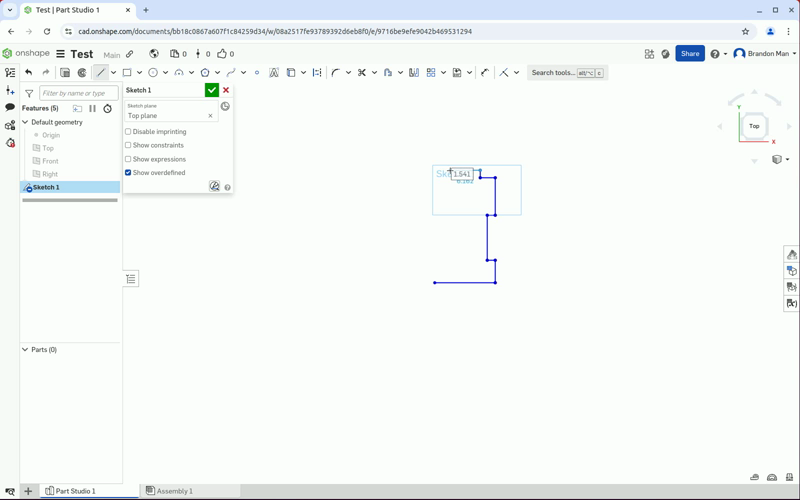
key_up(shift)
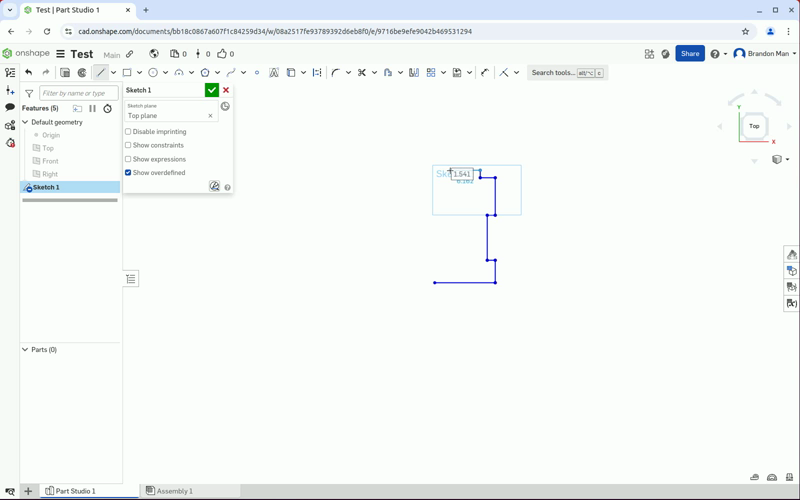
key_down(shift)
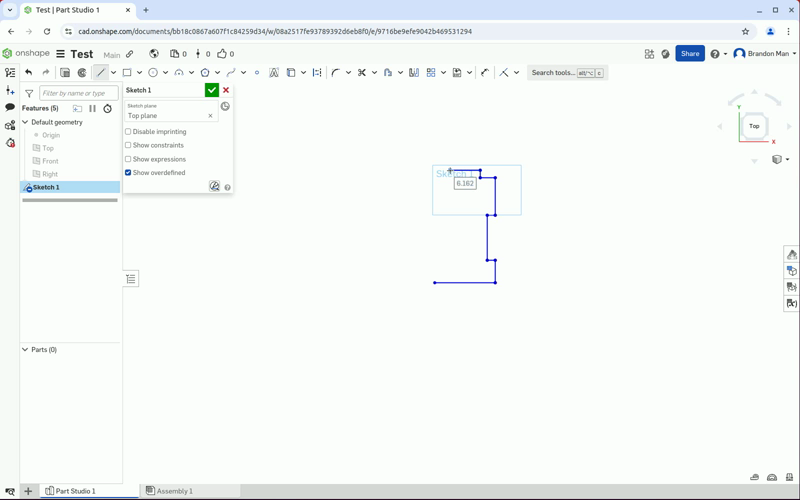
mouse_move(480, 170)
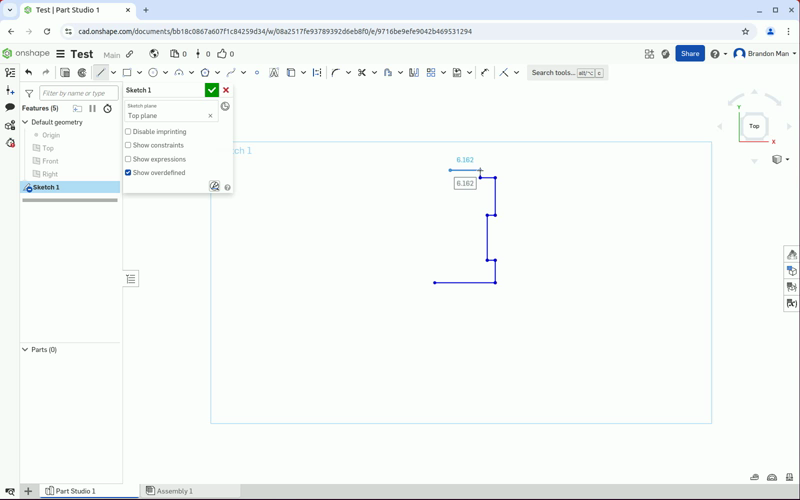
mouse_move(450, 177)
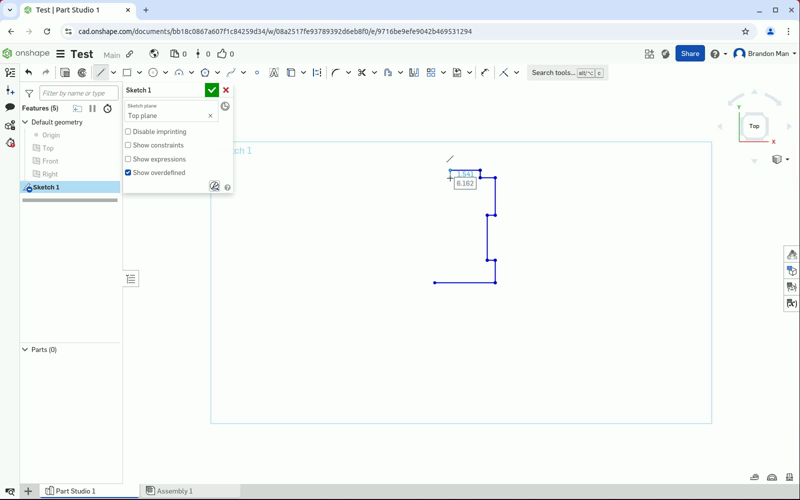
scroll(6)
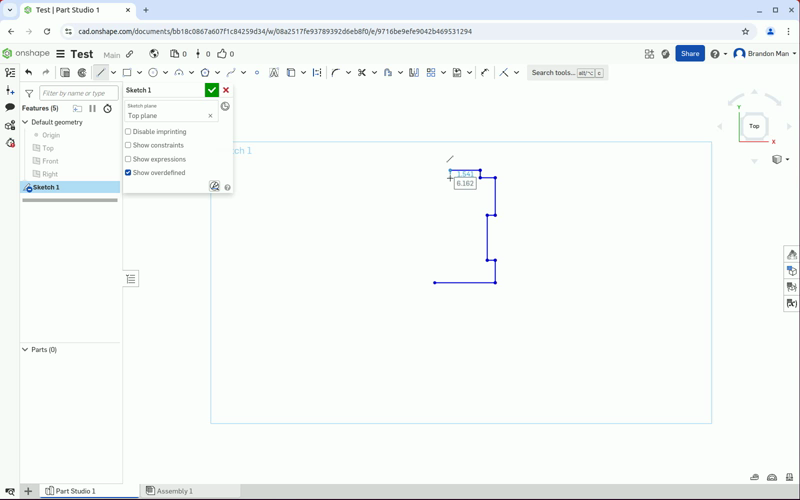
scroll(6)
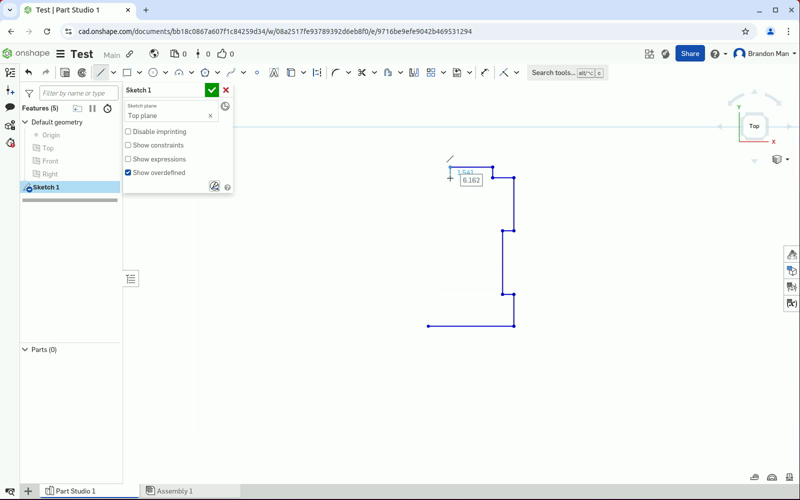
scroll(6)
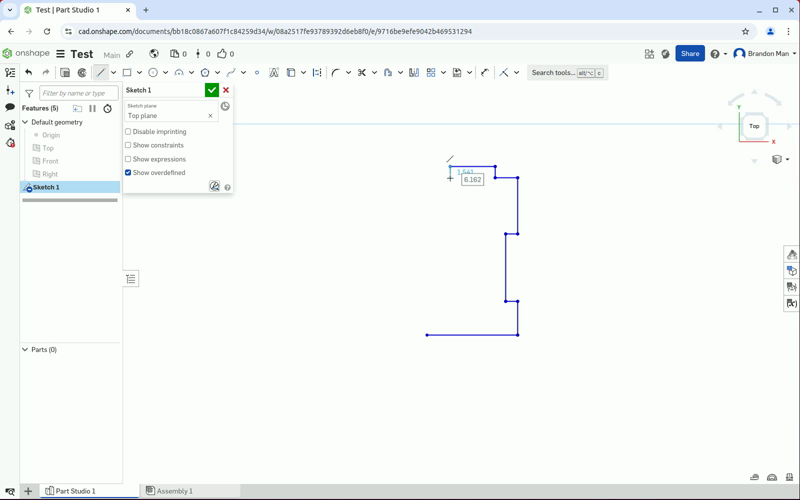
scroll(6)
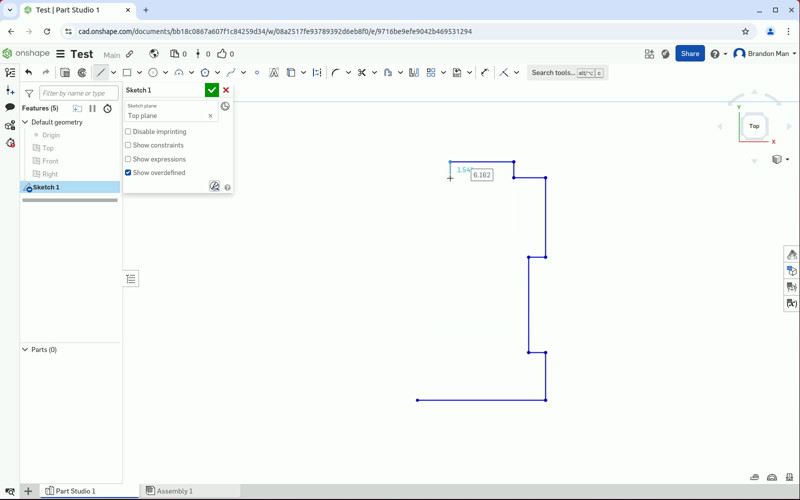
scroll(6)
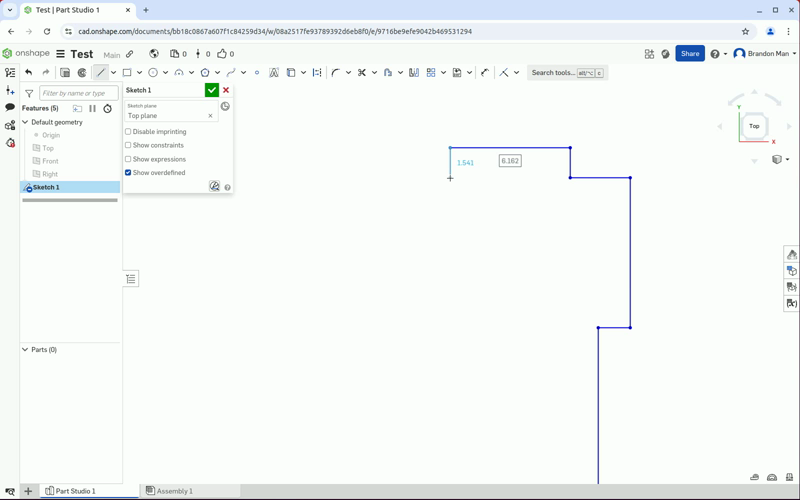
scroll(6)
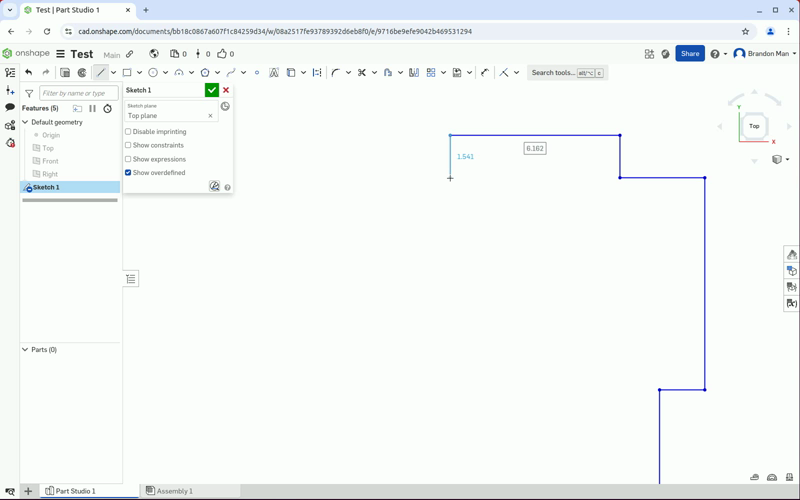
scroll(6)
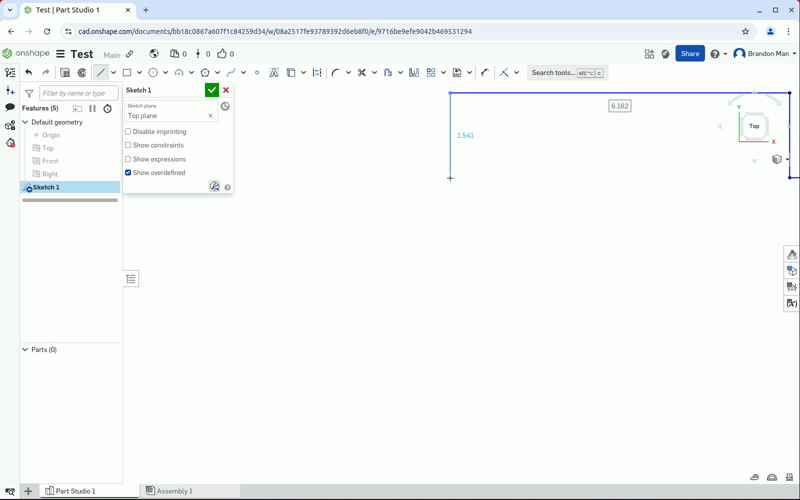
click(450, 177)
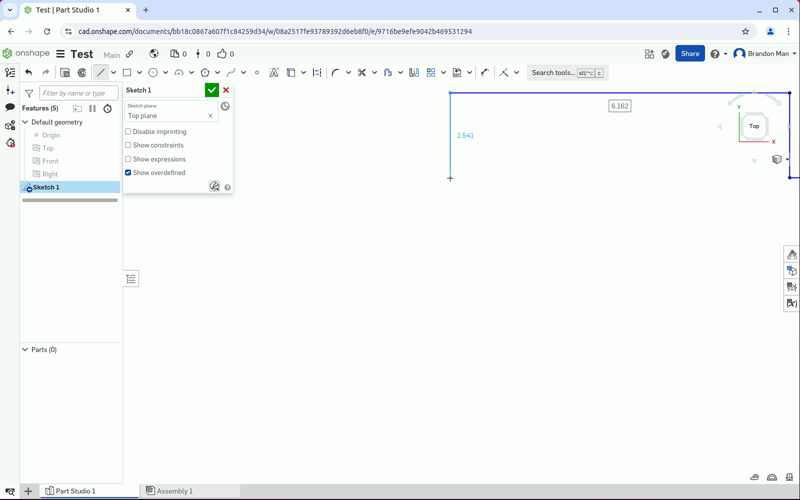
scroll(-6)
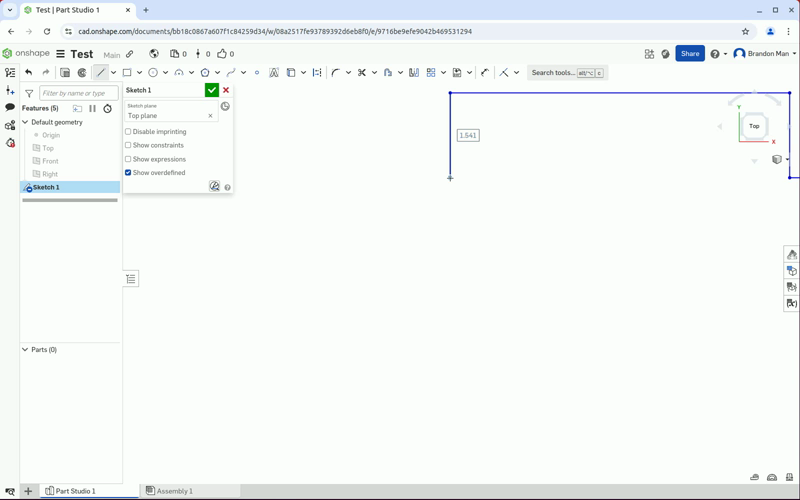
scroll(-6)
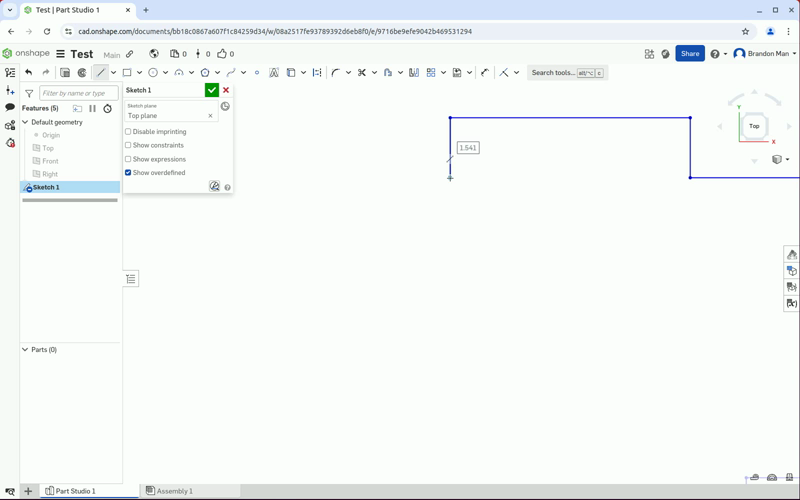
scroll(-6)
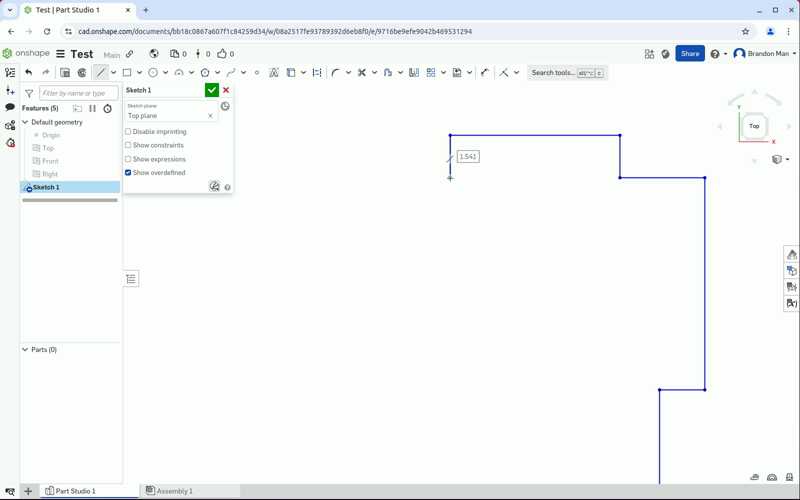
scroll(-6)
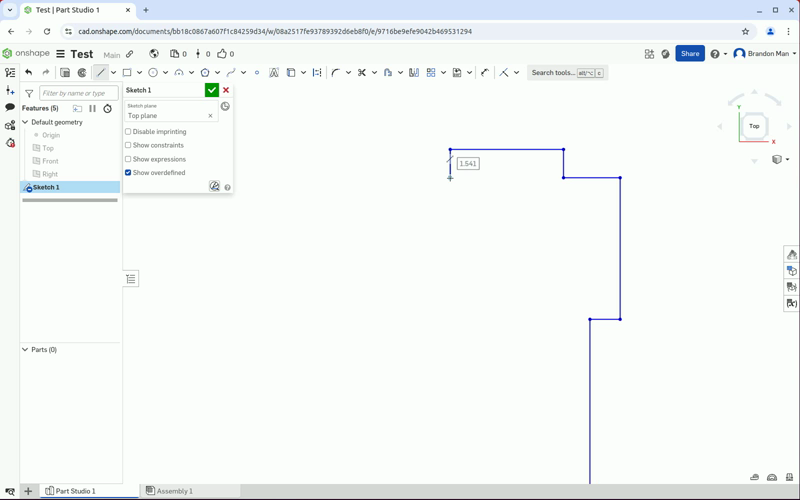
scroll(-6)
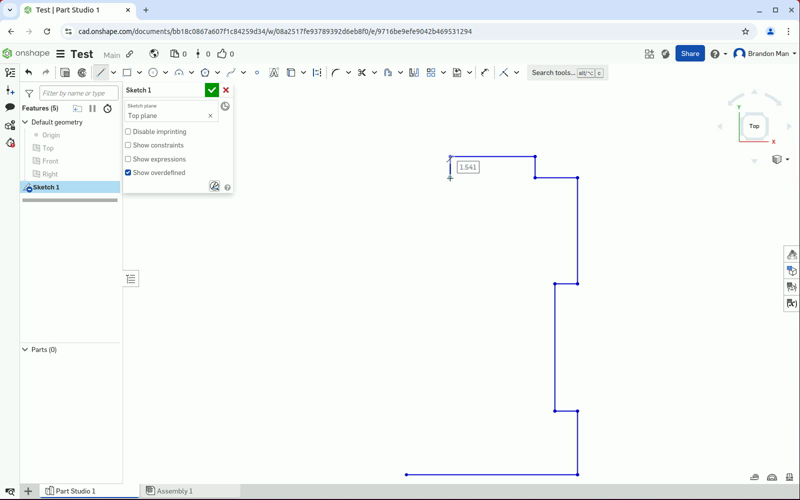
scroll(-6)
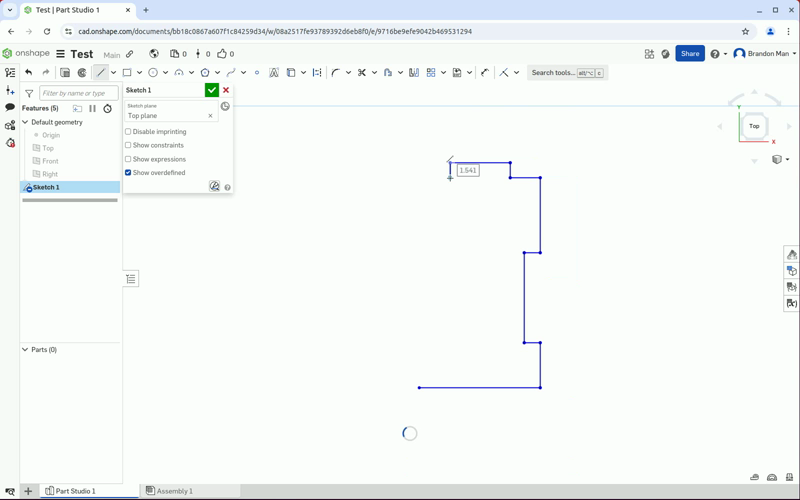
scroll(-6)
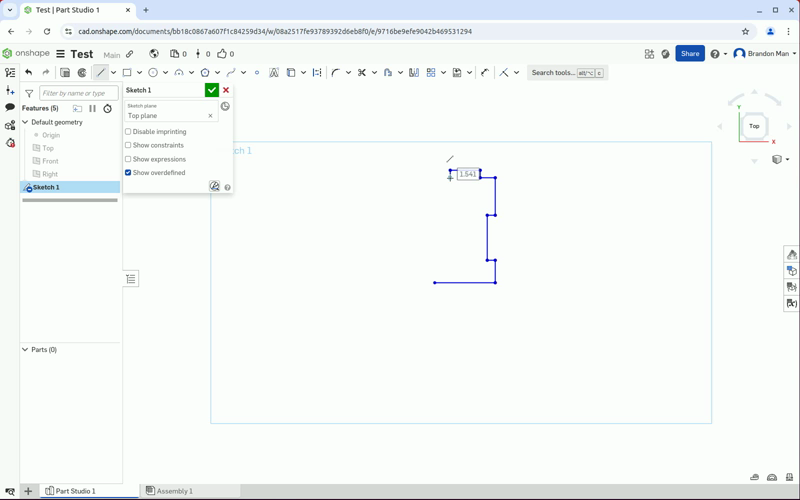
key_up(shift)
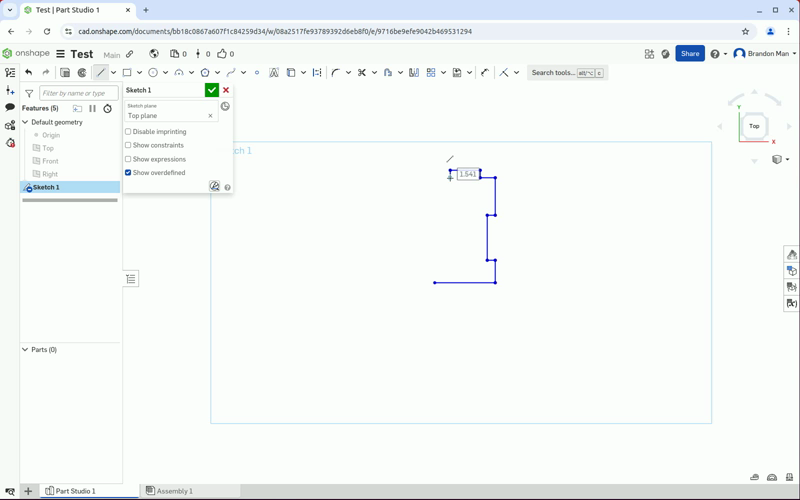
key_down(shift)
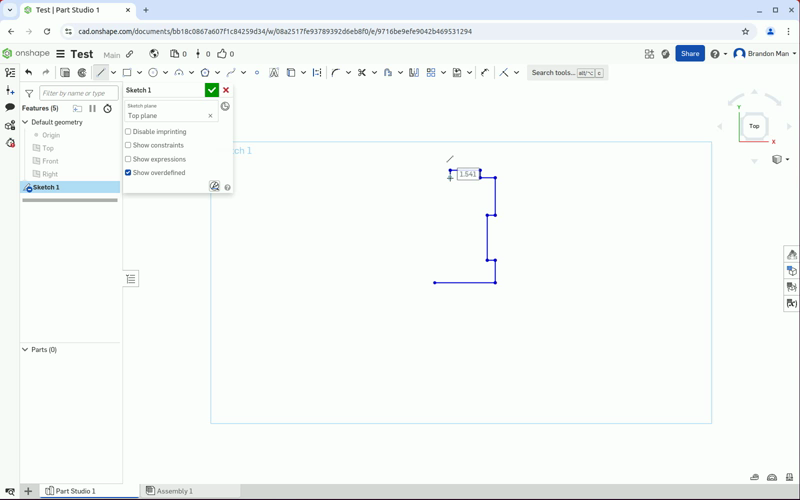
mouse_move(480, 177)
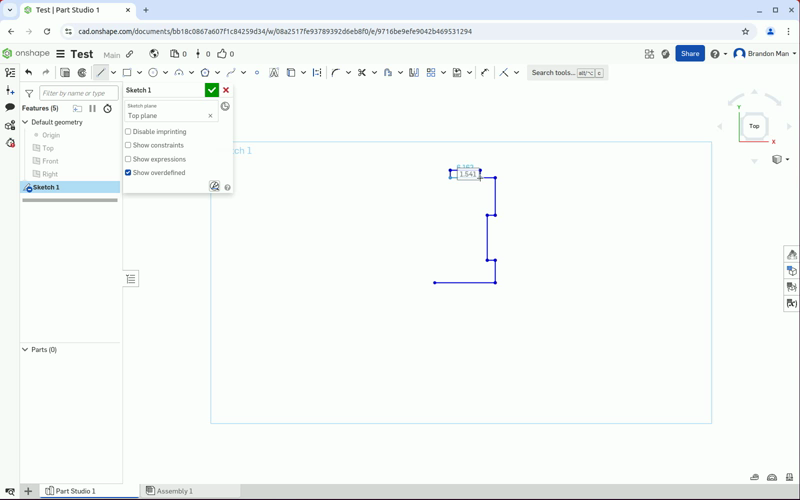
mouse_move(439, 177)
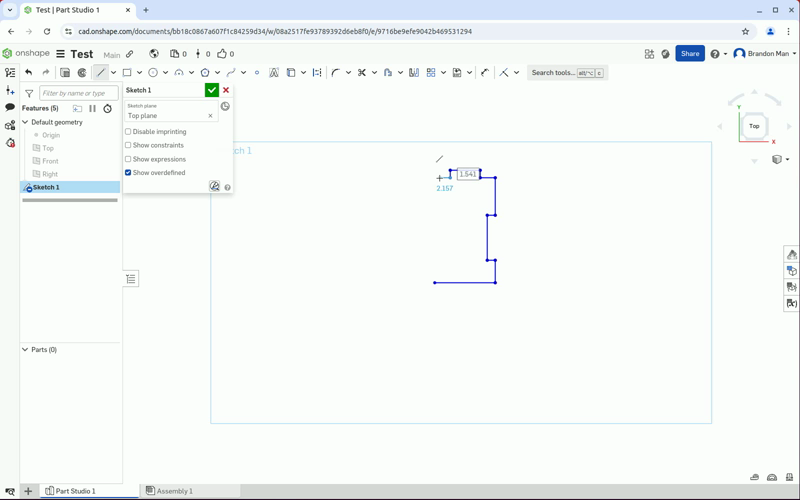
click(439, 177)
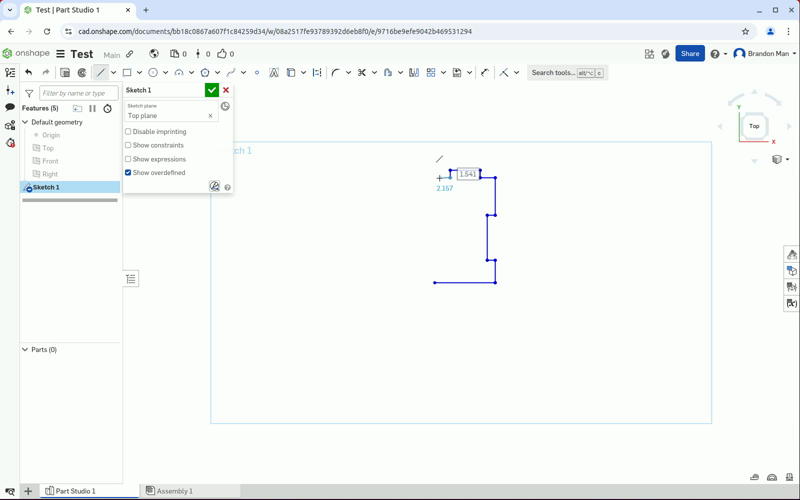
key_up(shift)
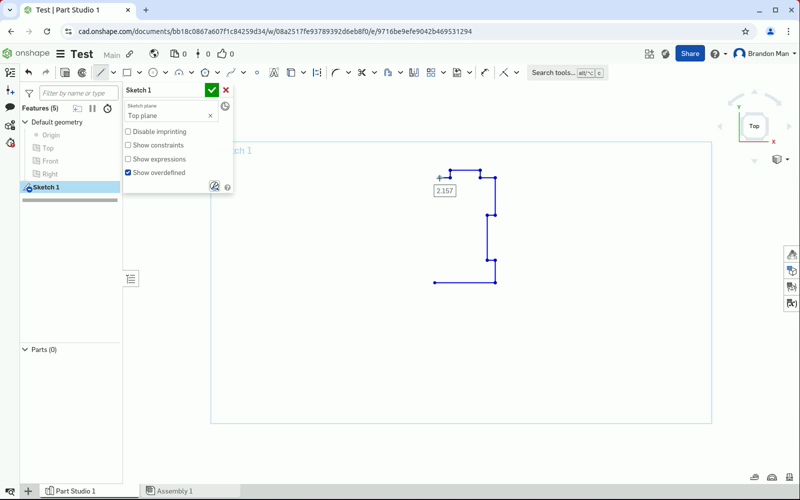
key_down(shift)
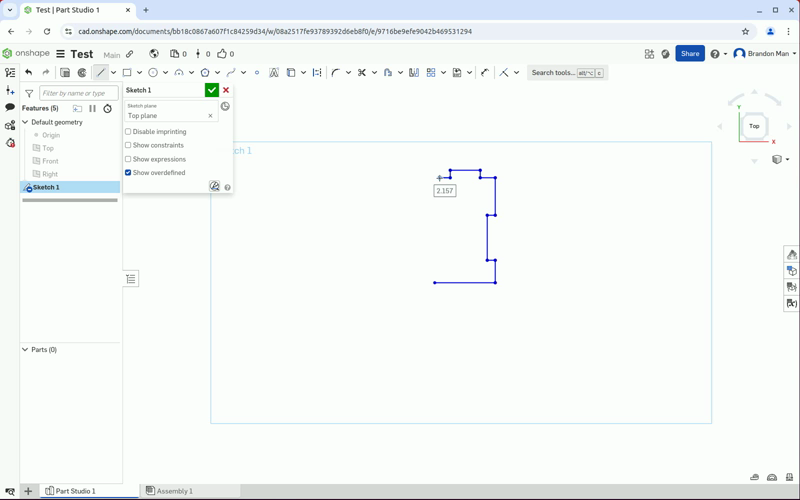
mouse_move(434, 282)
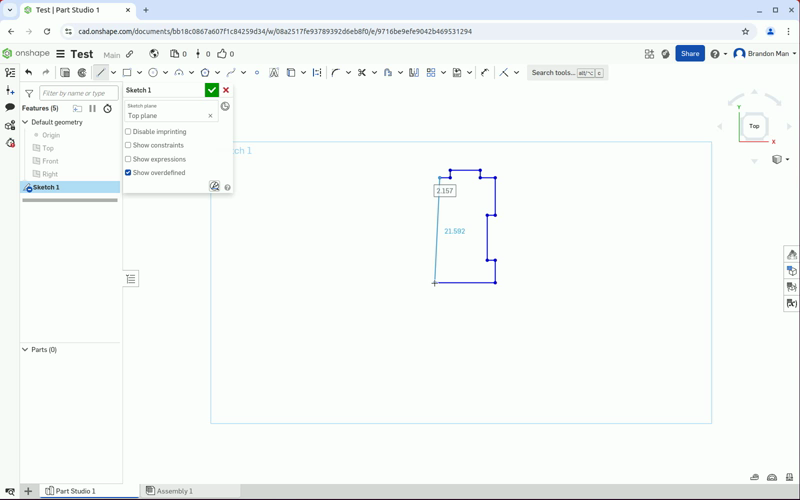
key_up(shift)
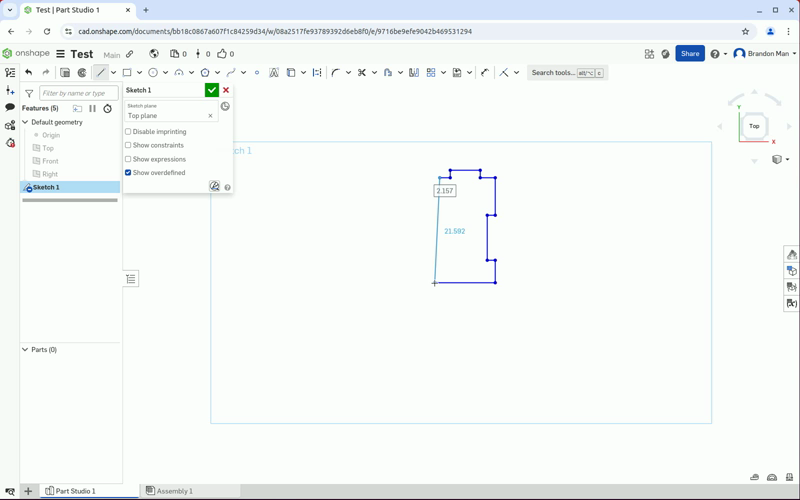
click(434, 282)
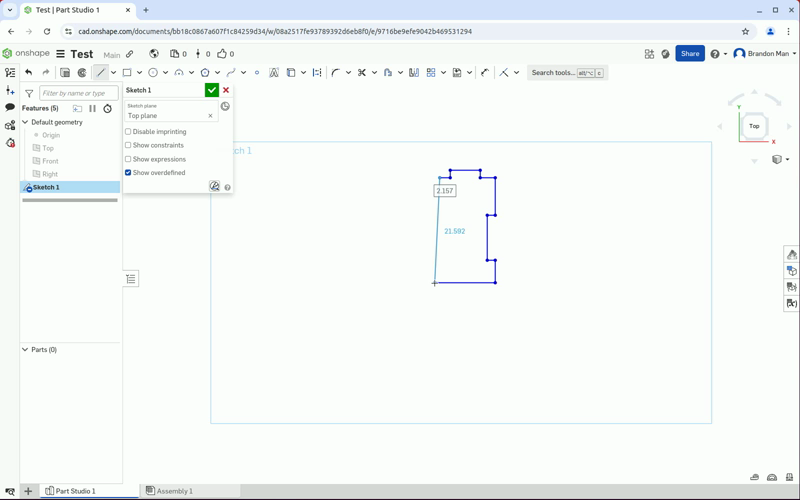
key(esc)
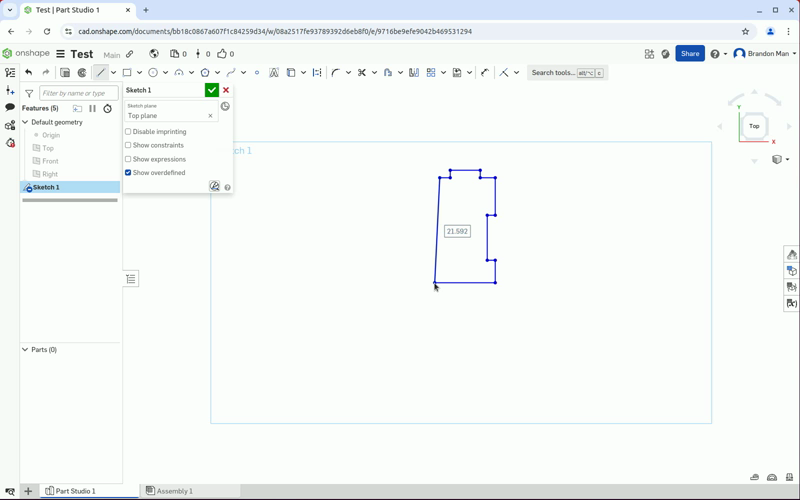
key(c)
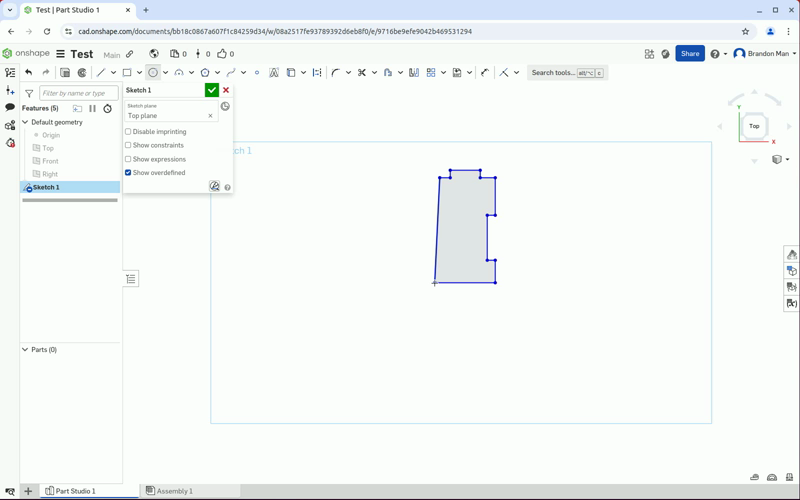
key_down(shift)
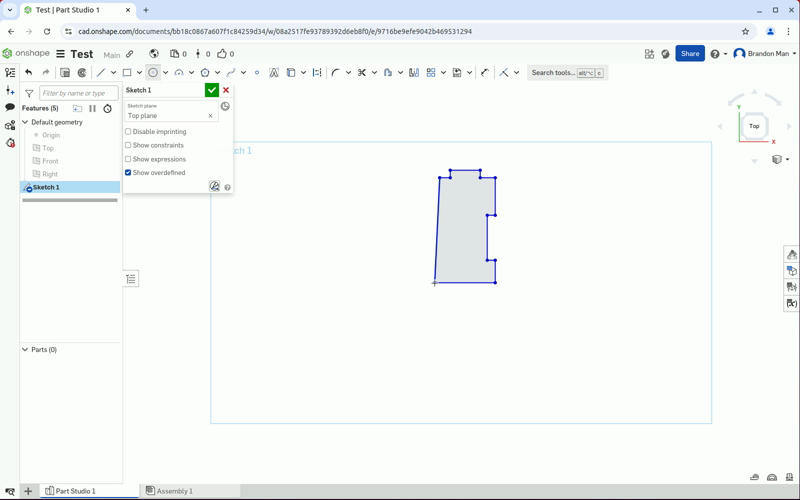
mouse_move(461, 233)
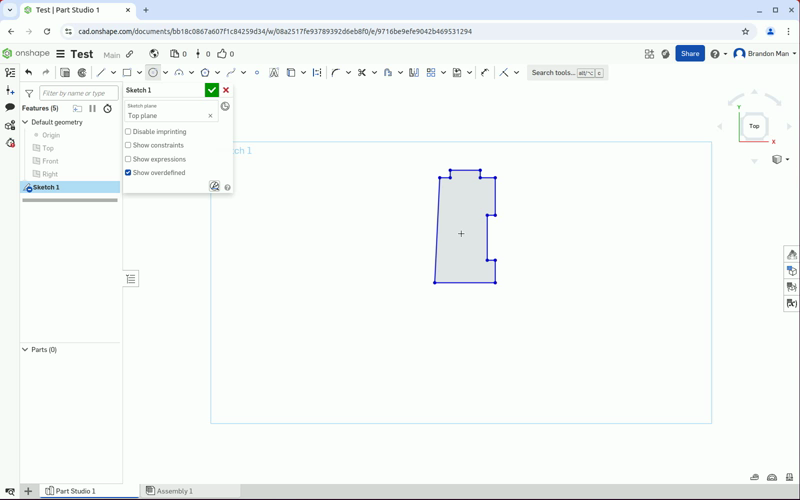
click(461, 233)
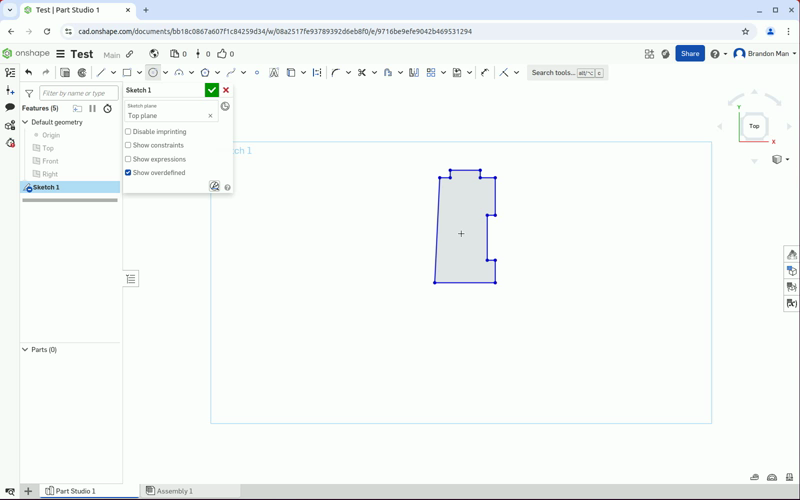
key_up(shift)
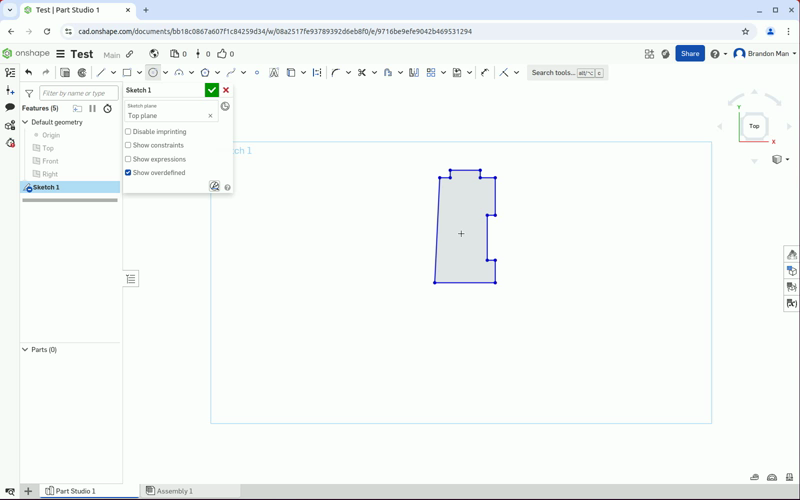
mouse_move(468, 233)
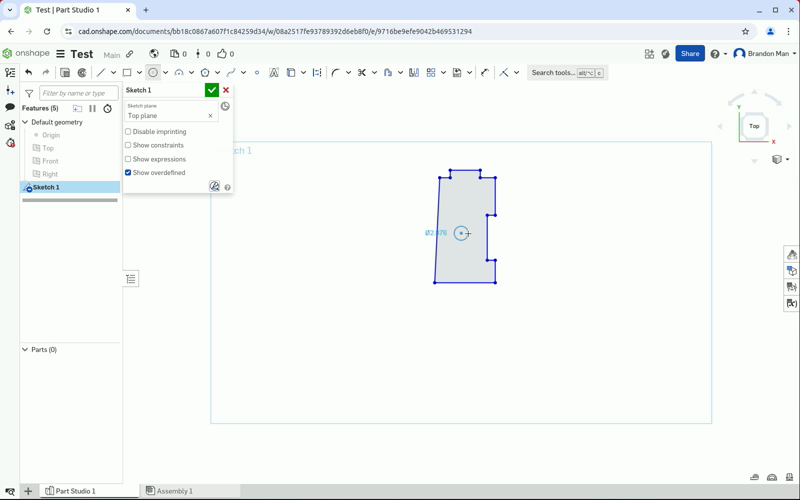
click(468, 233)
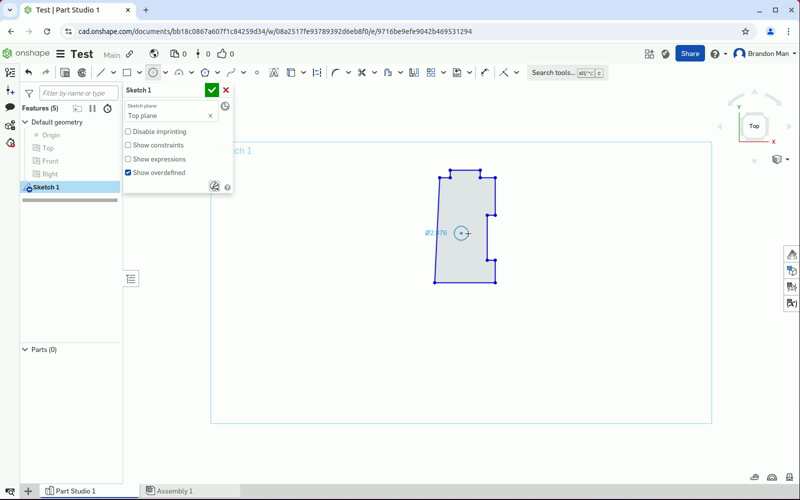
key(esc)
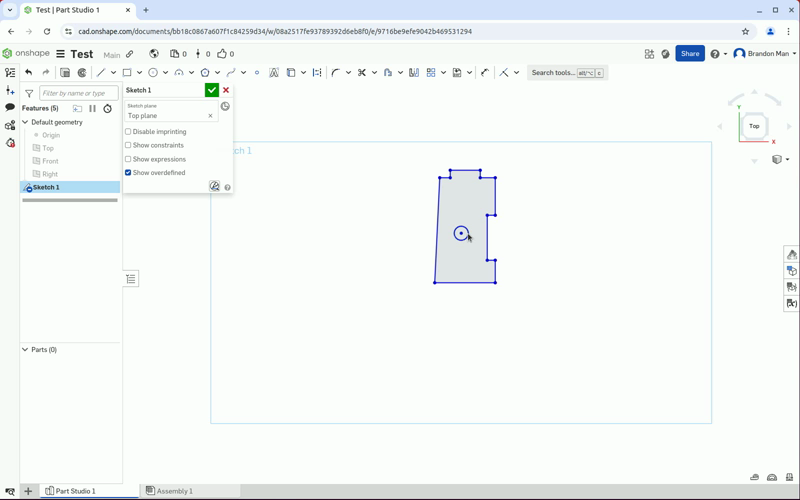
mouse_move(489, 210)
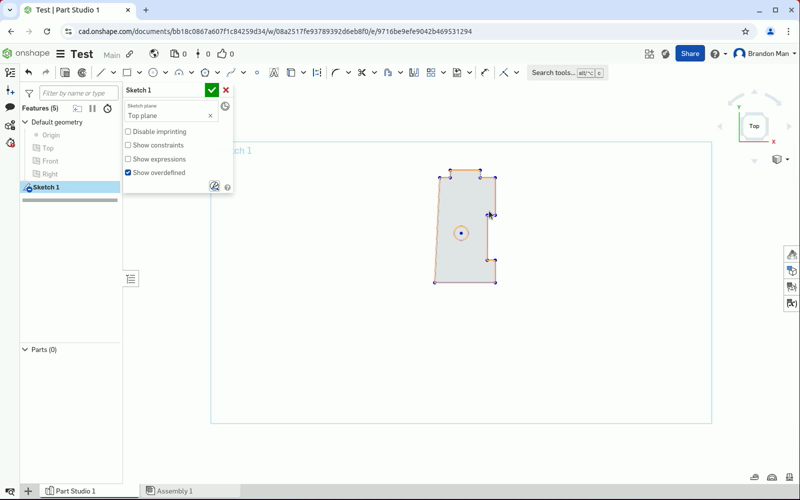
click(489, 210)
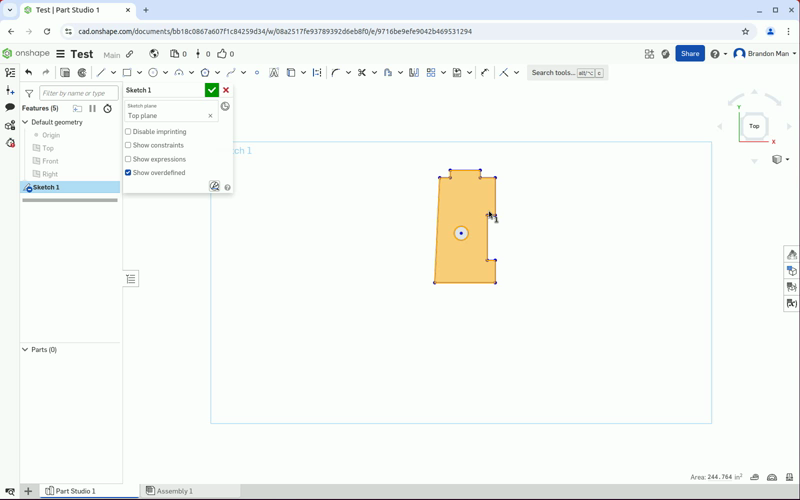
mouse_move(73, 352)
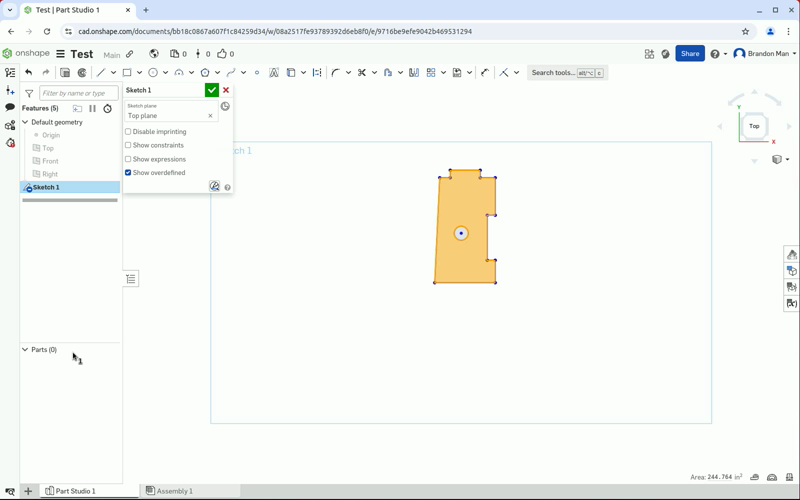
key(shift+y)
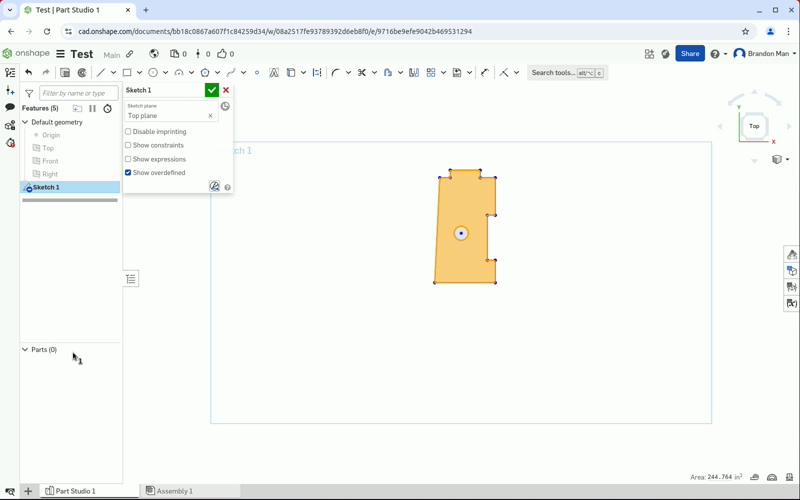
key(shift+e)
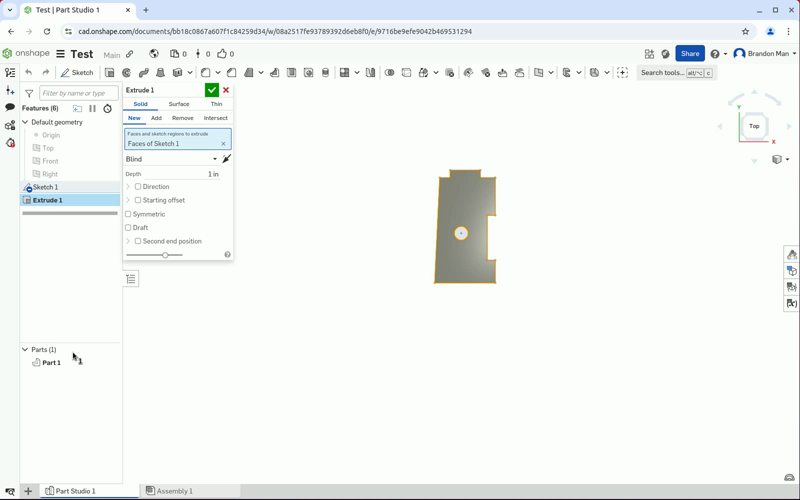
mouse_move(143, 106)
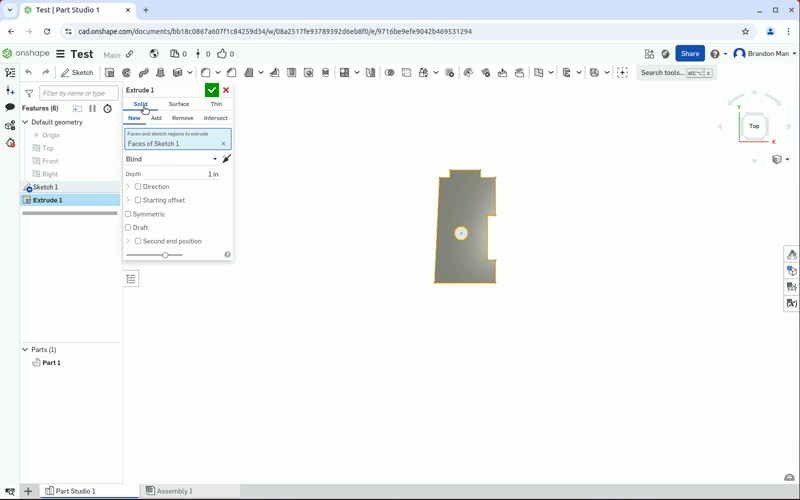
click(143, 106)
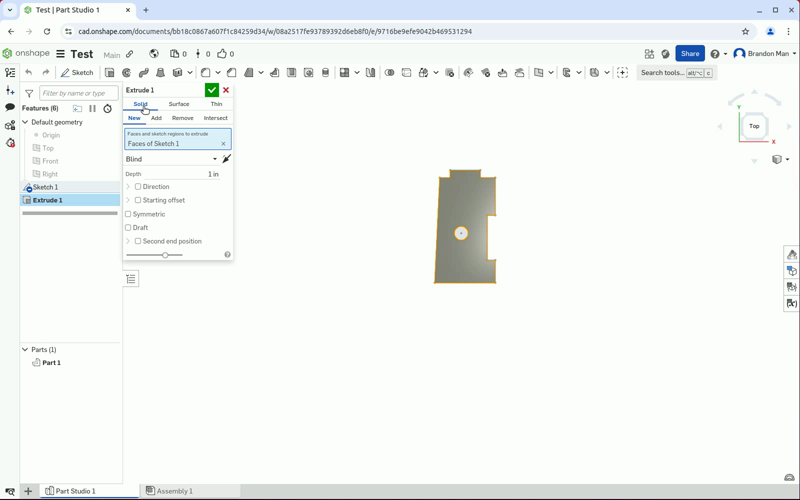
mouse_move(137, 120)
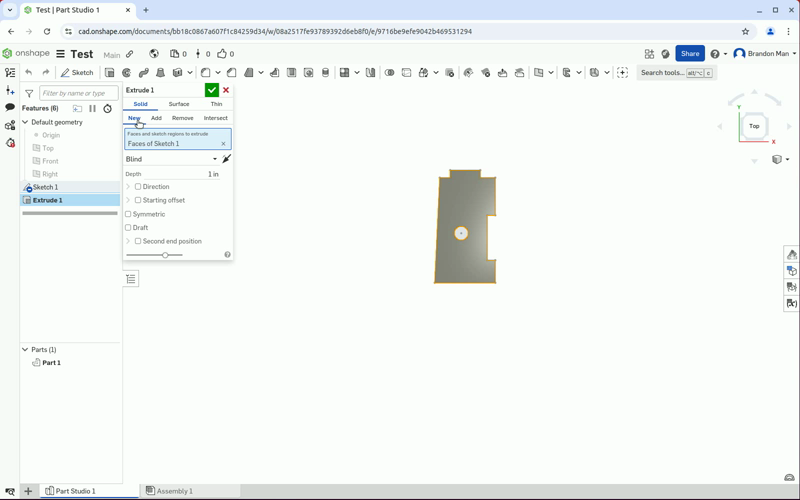
click(137, 120)
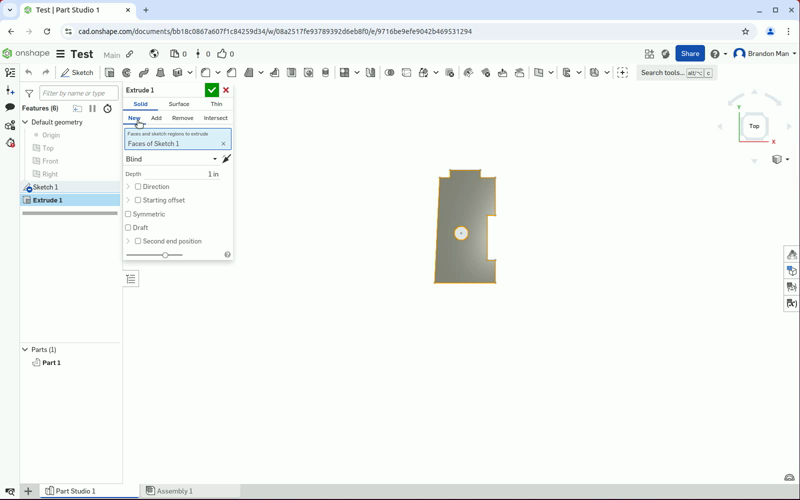
key(tab, 4)
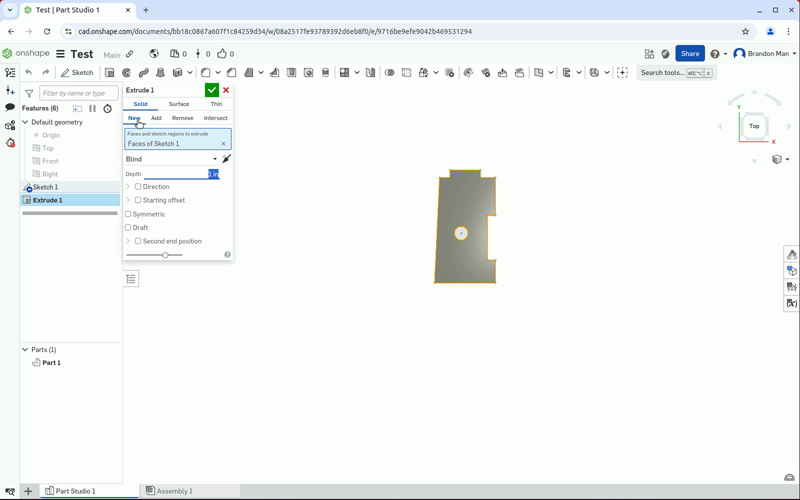
text(1.444)
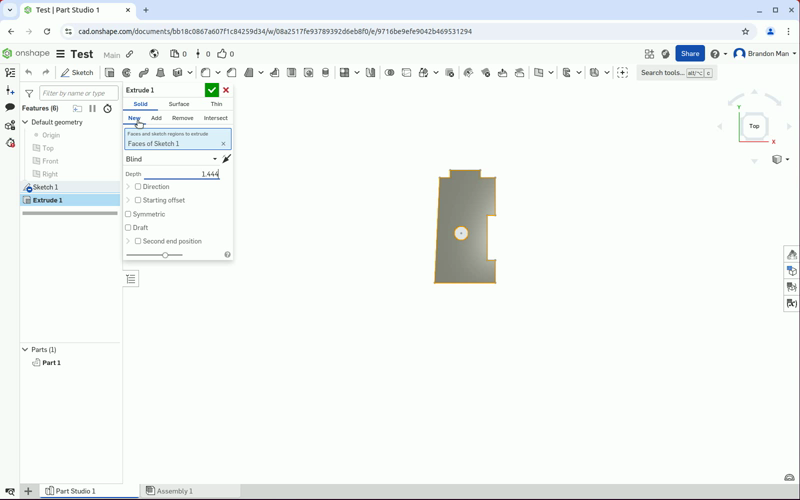
key(enter)
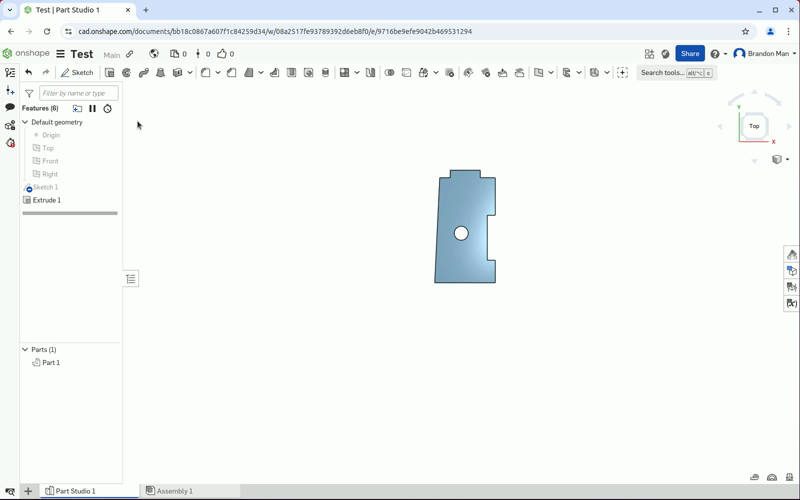
key(shift+h)
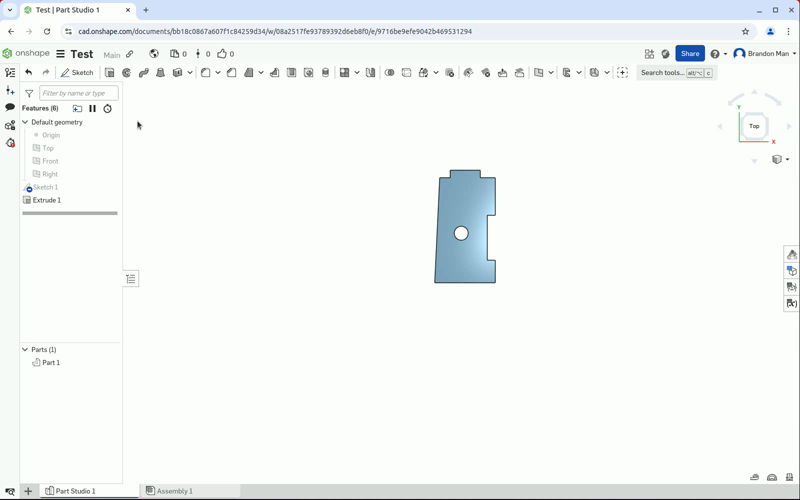
key(shift+h)
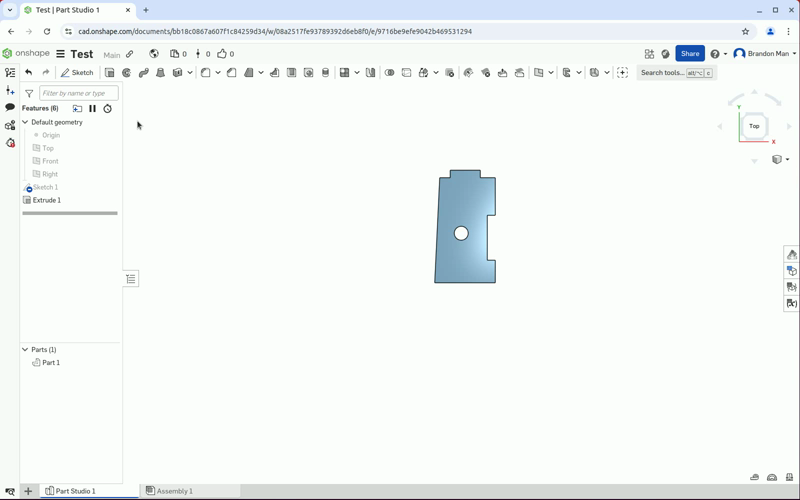
mouse_move(73, 189)
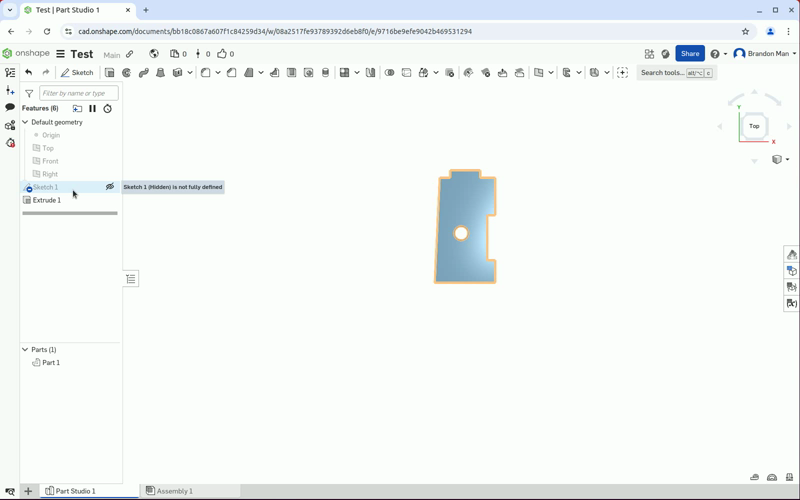
click(73, 189)
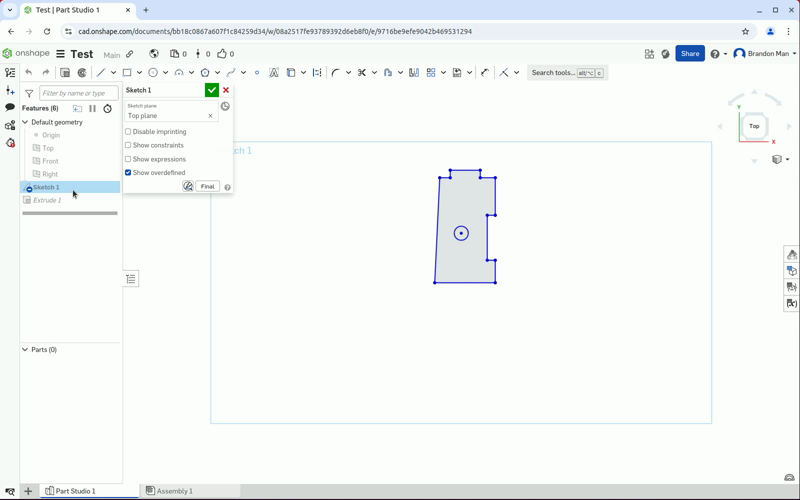
mouse_move(229, 92)
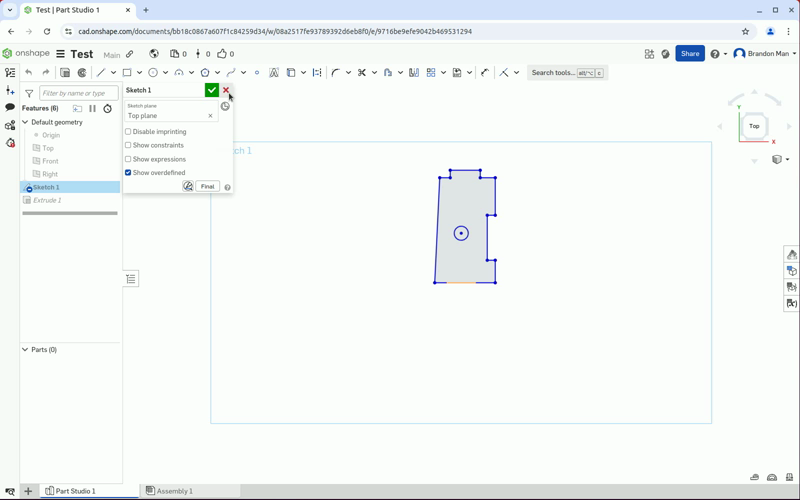
click(229, 92)
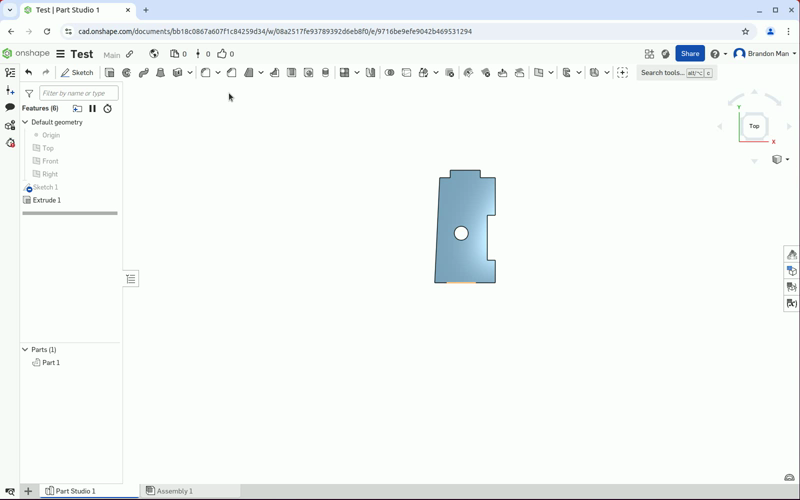
mouse_move(541, 75)
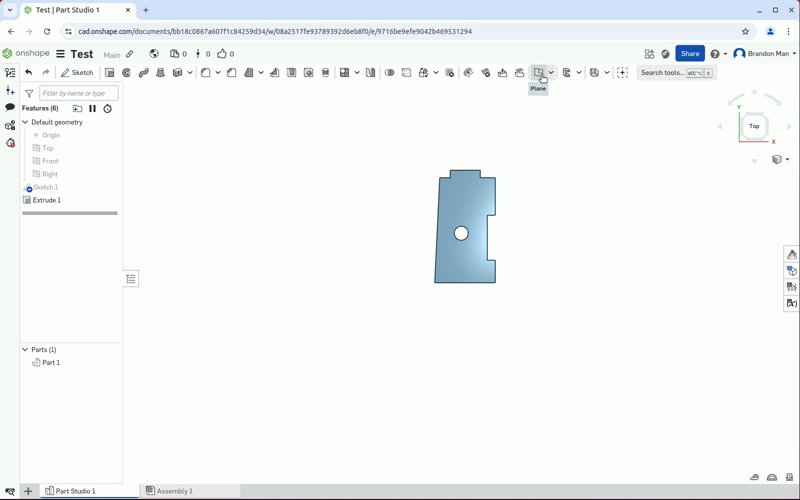
click(541, 75)
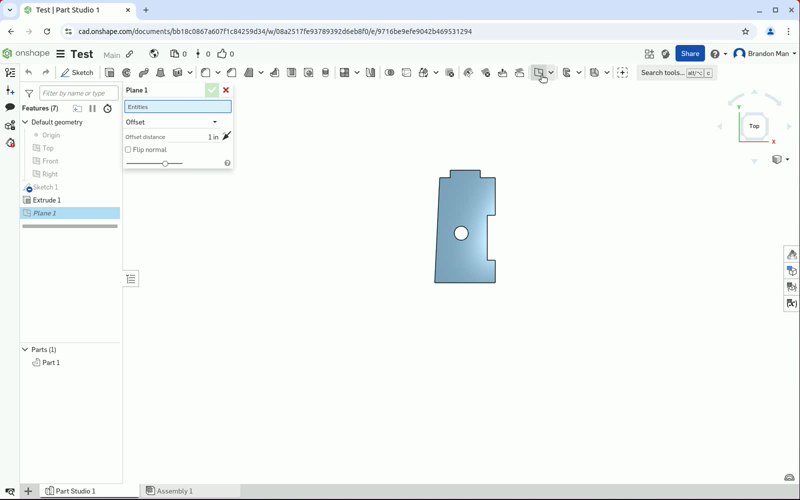
mouse_move(73, 150)
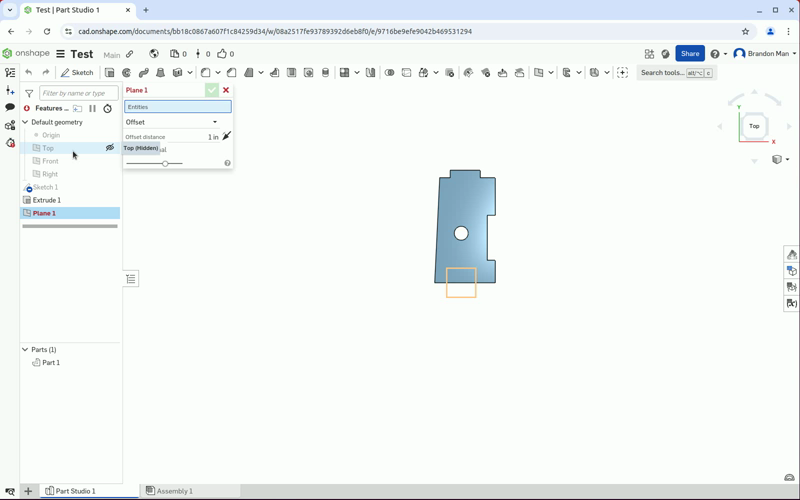
click(73, 150)
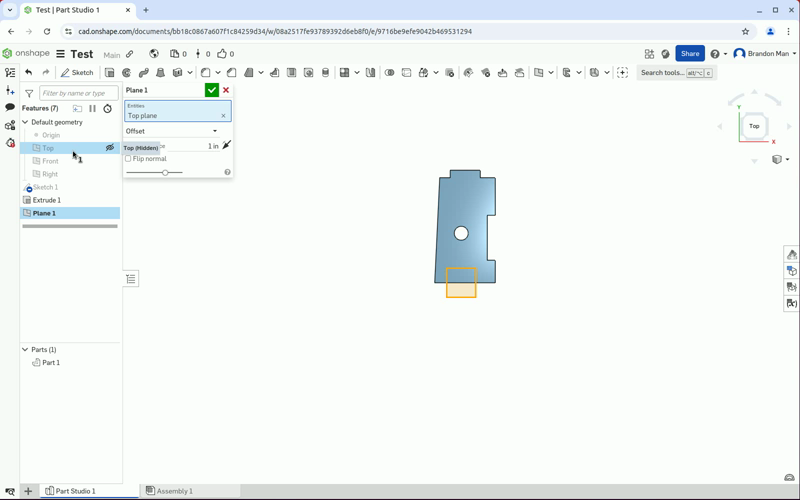
key(tab, 2)
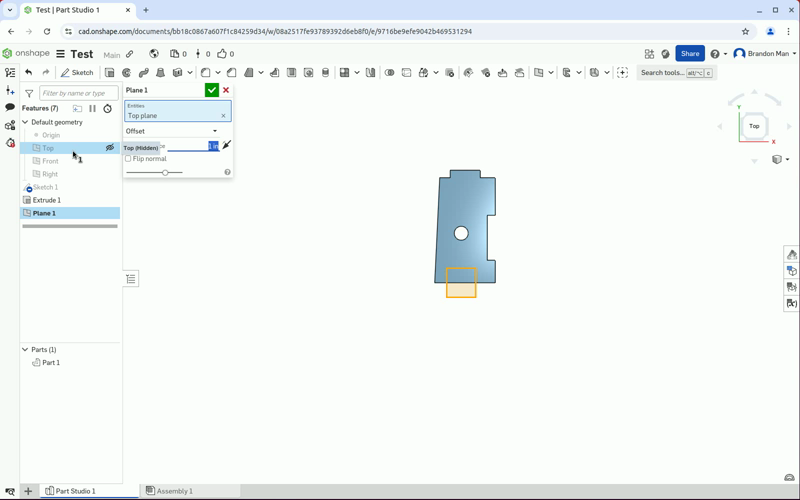
text(1.448)
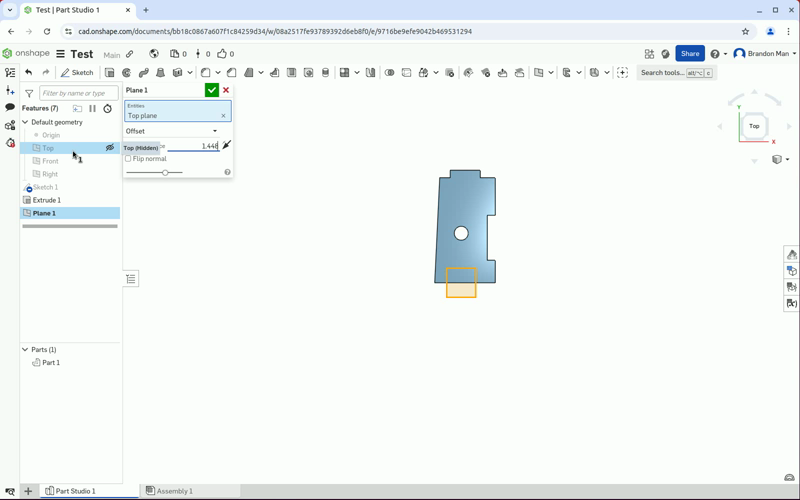
key(enter, 2)
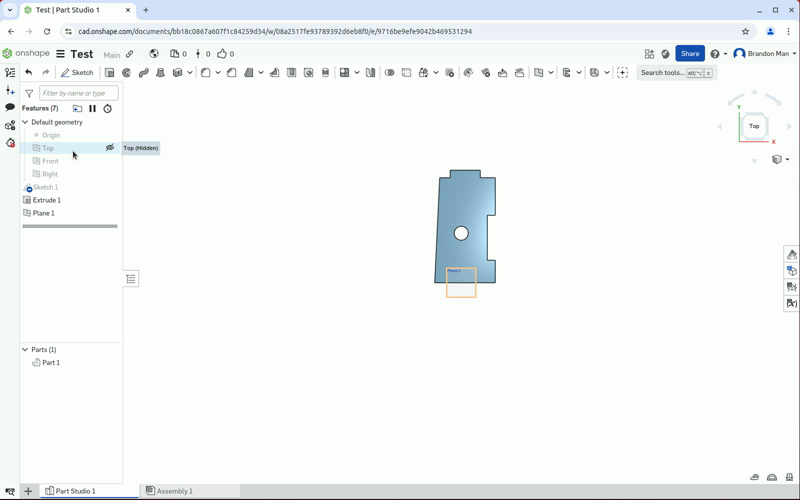
key(shift+s)
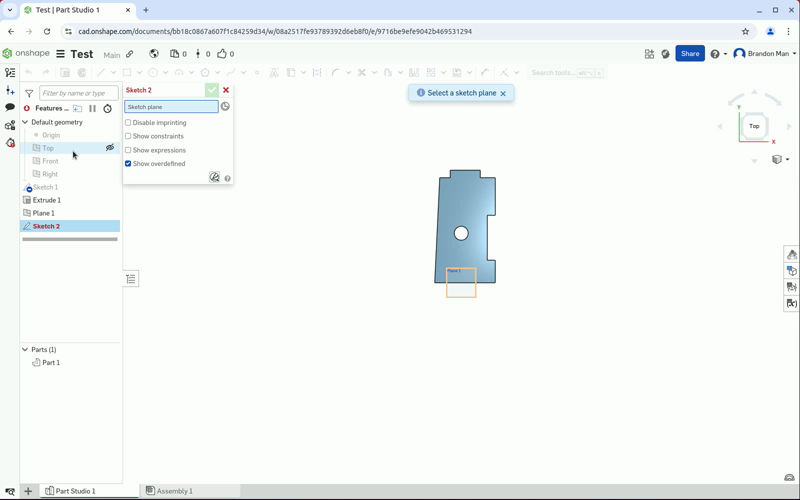
mouse_move(73, 215)
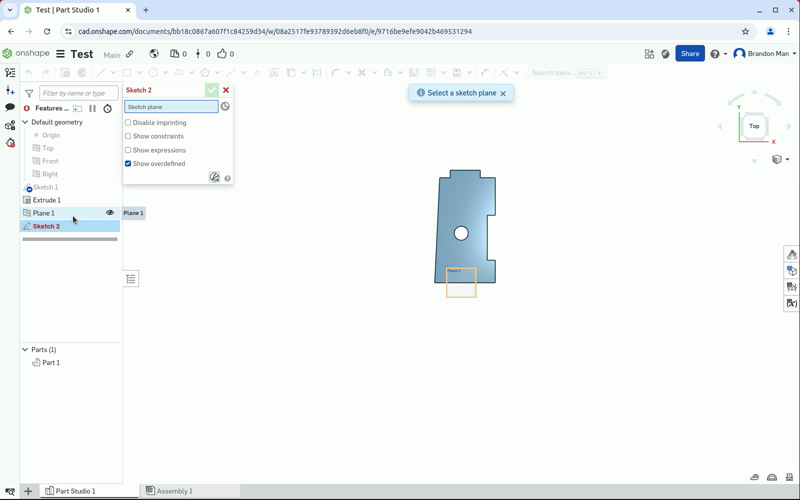
click(73, 215)
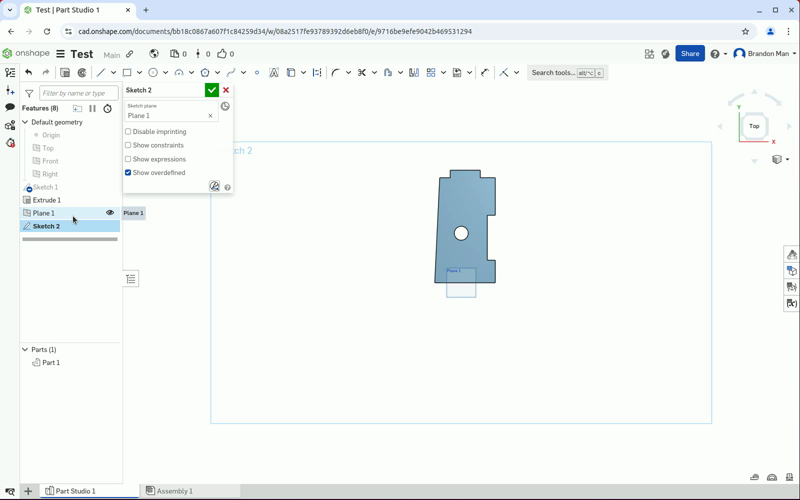
mouse_move(73, 352)
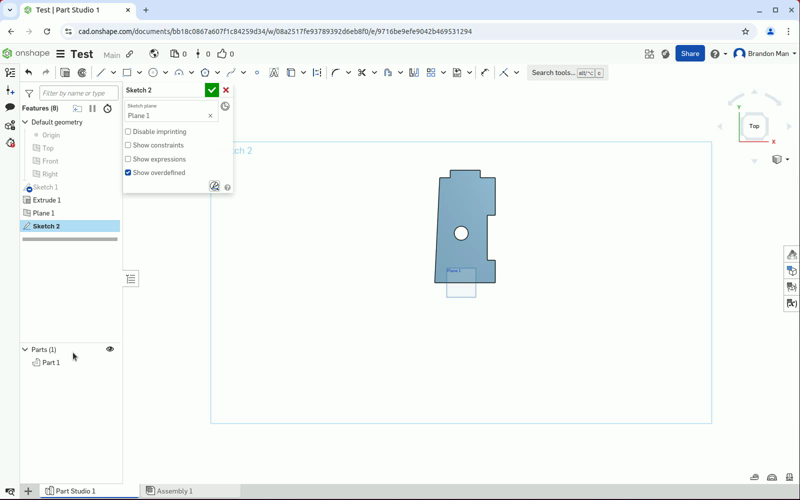
key(y)
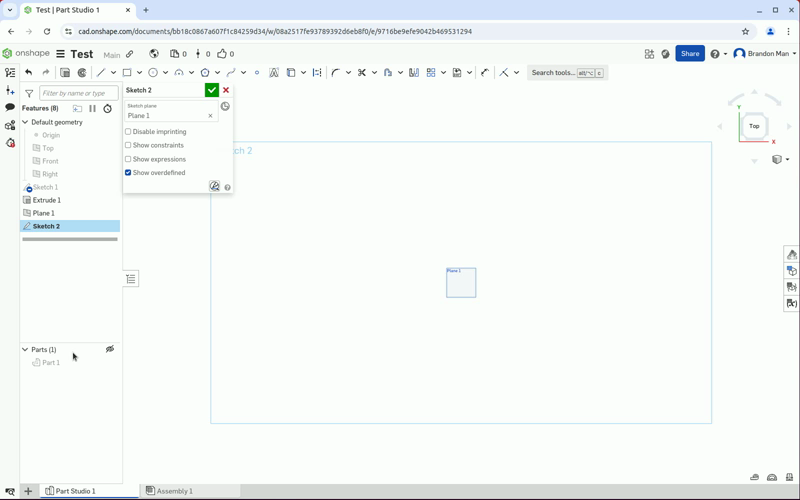
key(l)
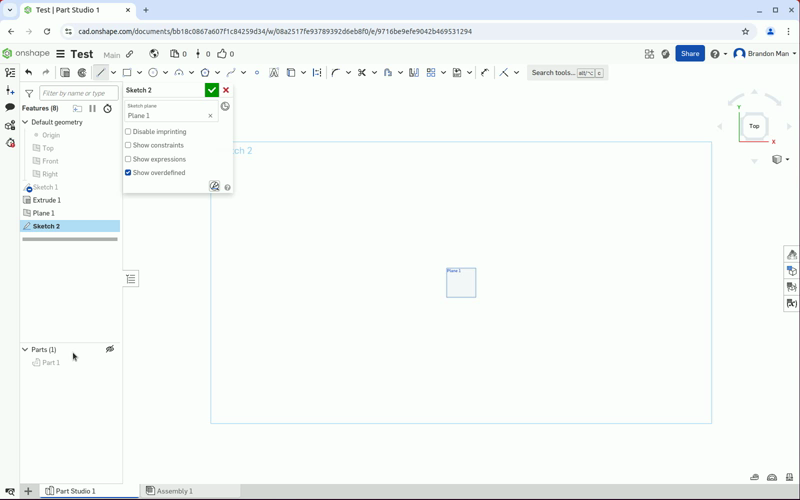
key_down(shift)
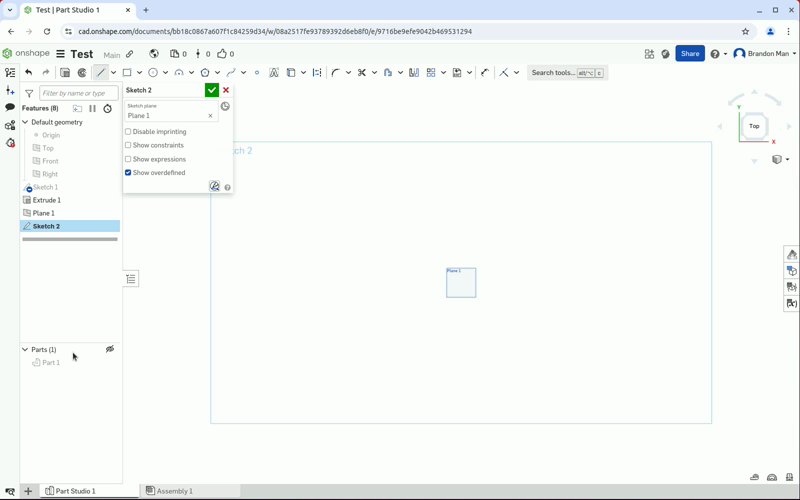
mouse_move(476, 282)
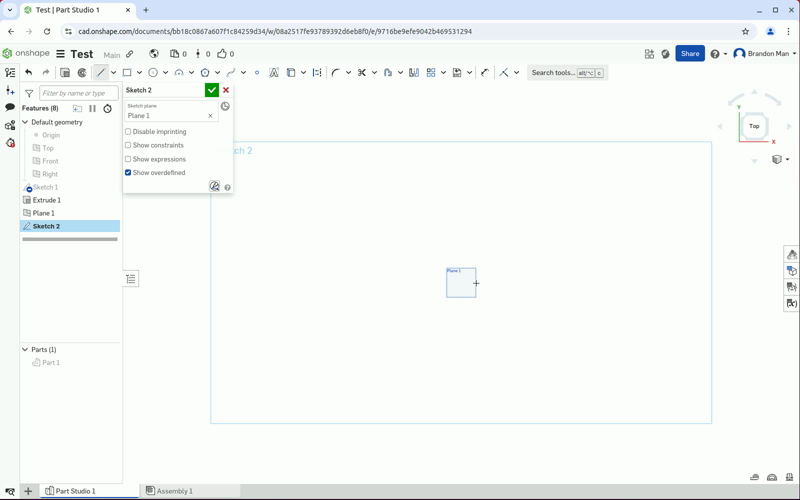
click(476, 282)
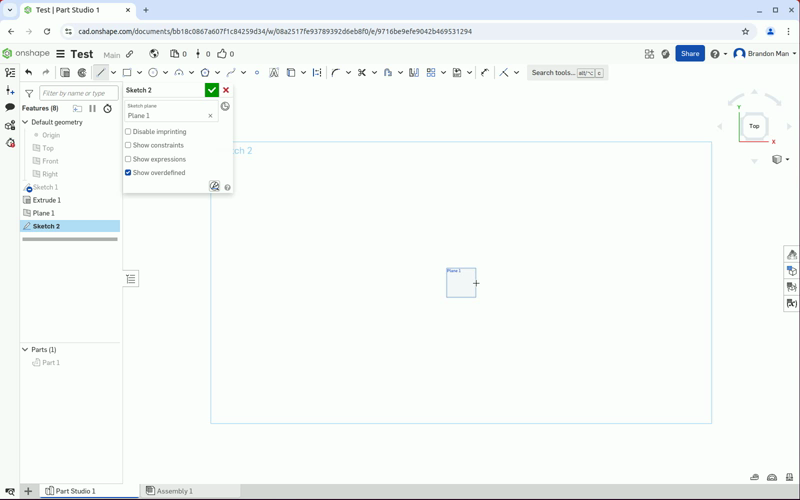
key_up(shift)
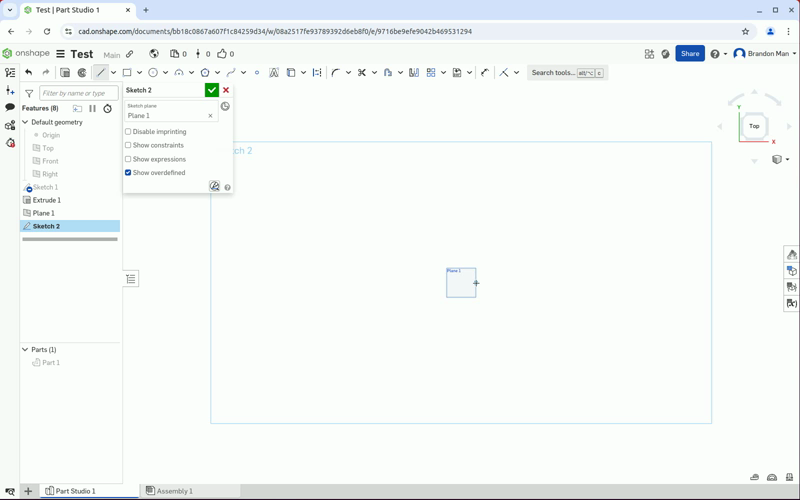
key_down(shift)
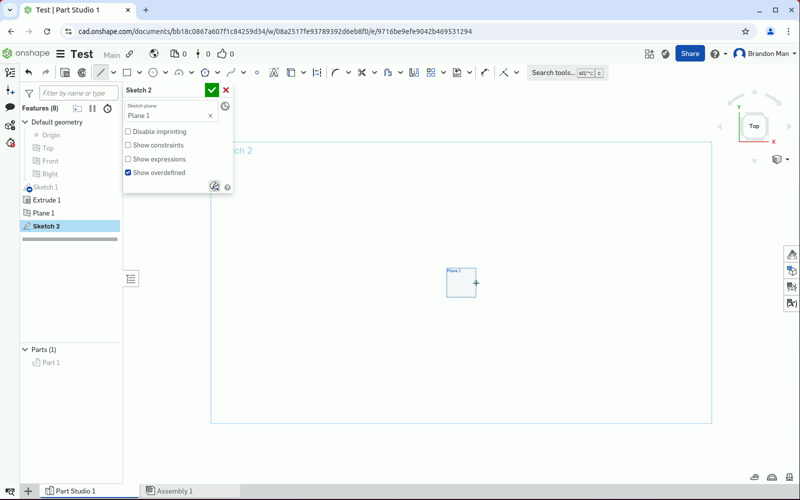
mouse_move(506, 282)
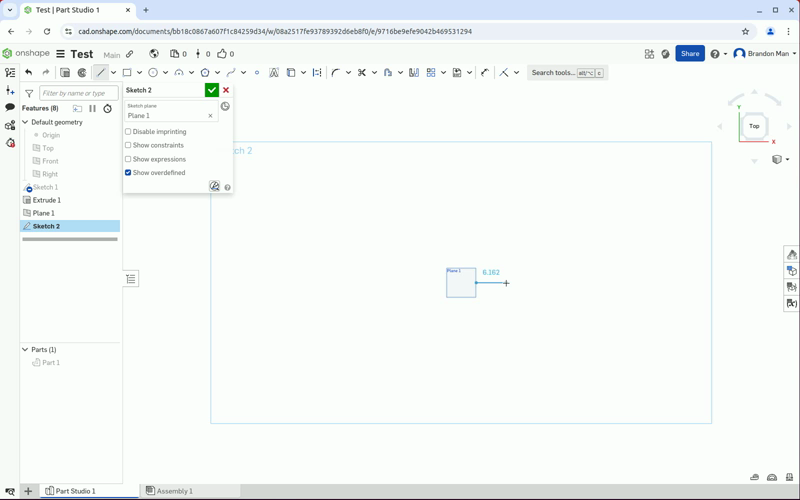
mouse_move(494, 282)
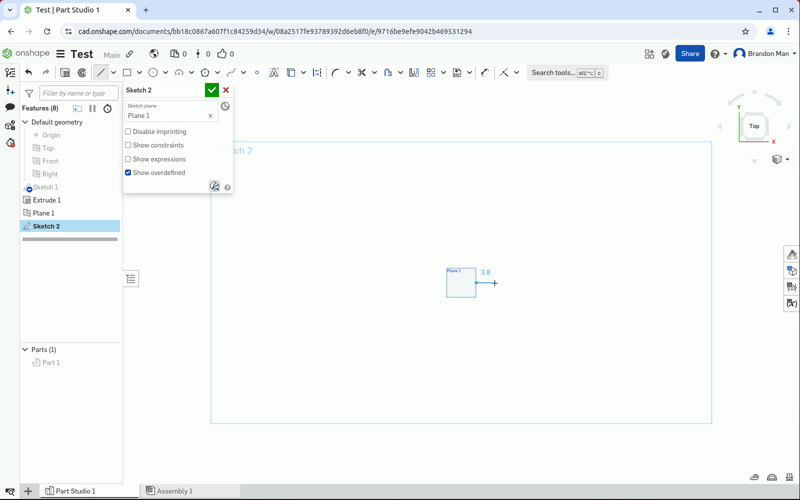
click(494, 282)
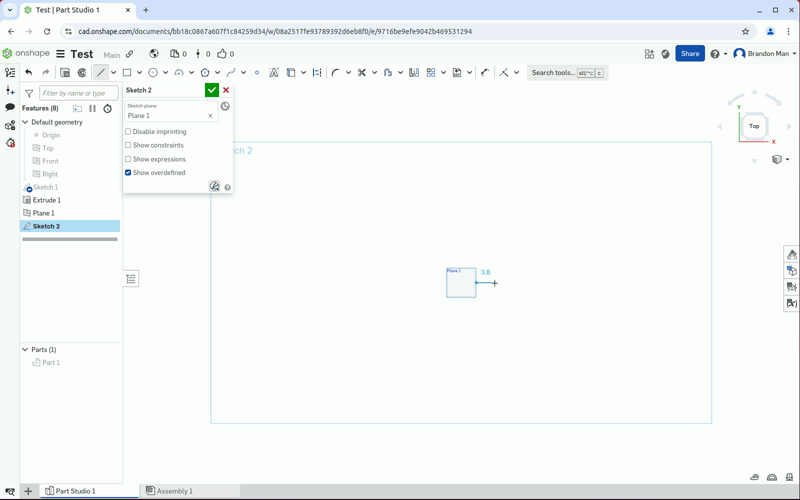
key_up(shift)
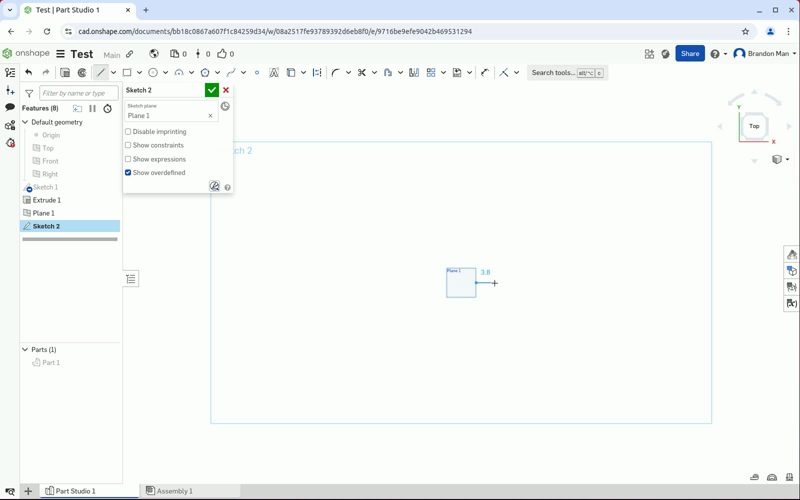
key_down(shift)
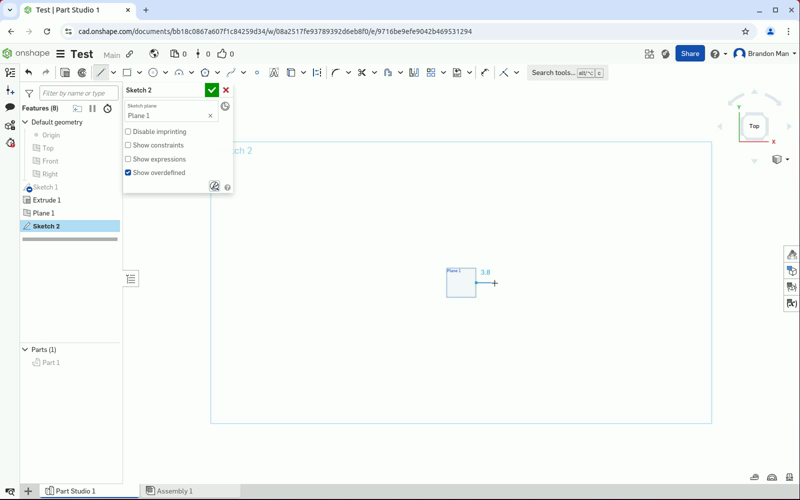
mouse_move(524, 282)
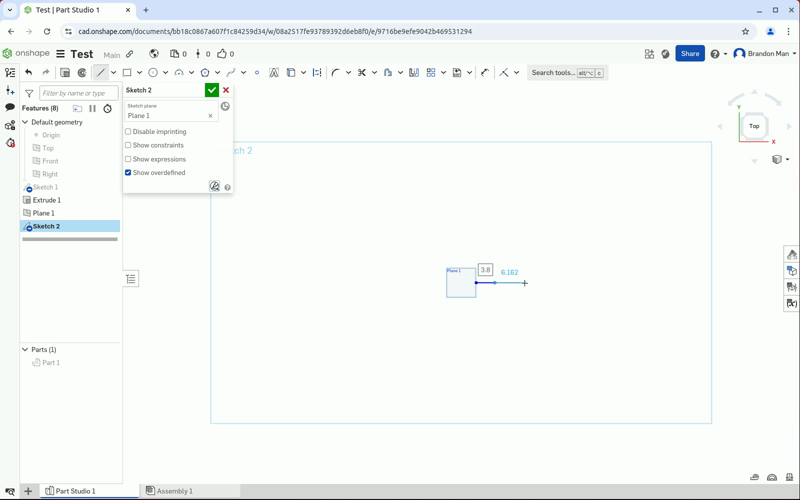
mouse_move(494, 259)
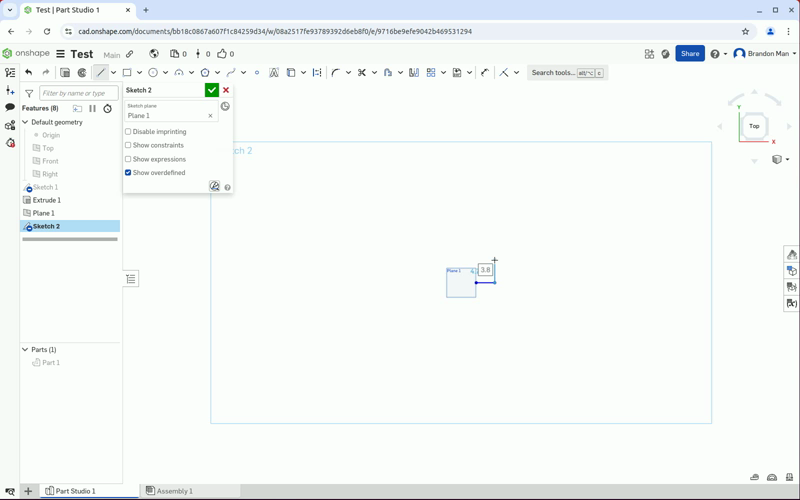
click(494, 259)
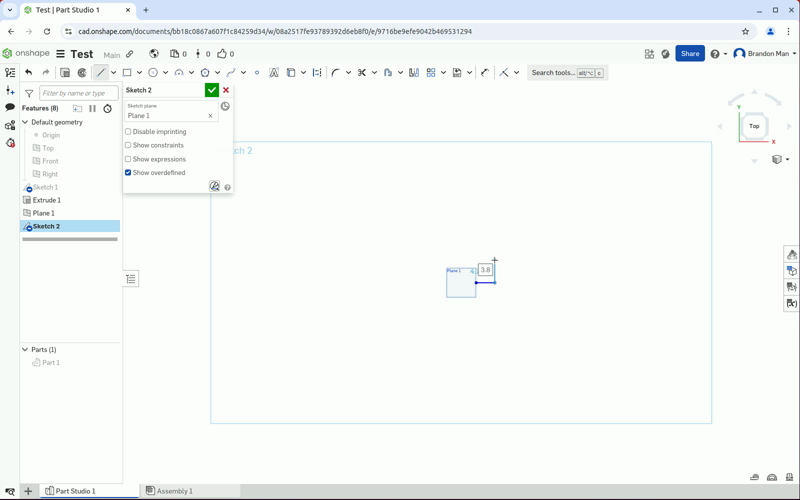
key_up(shift)
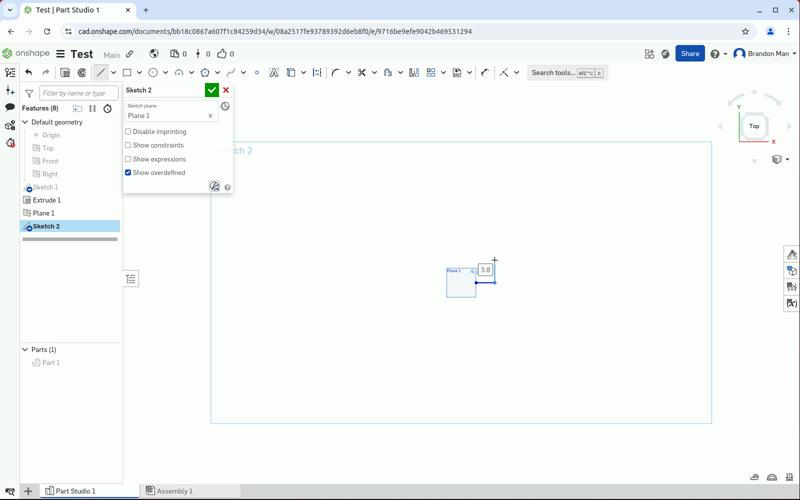
key_down(shift)
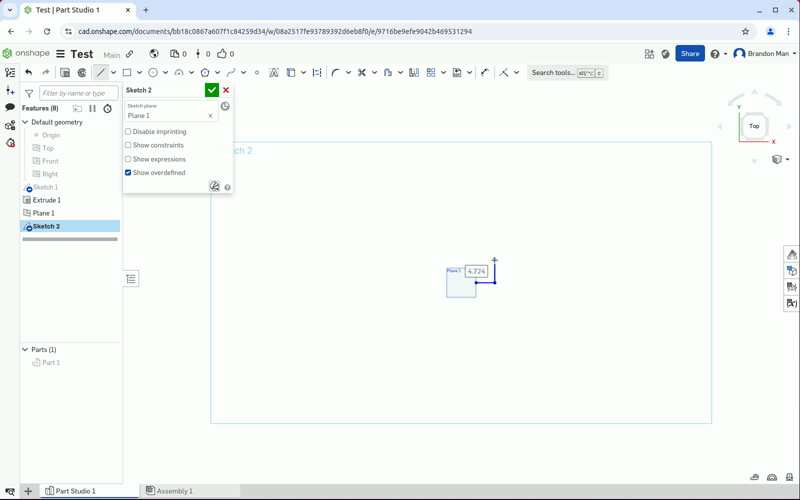
mouse_move(524, 259)
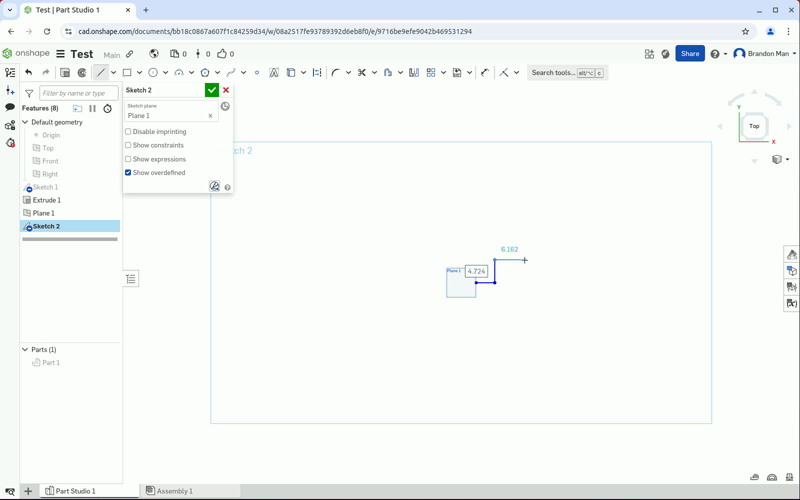
mouse_move(486, 259)
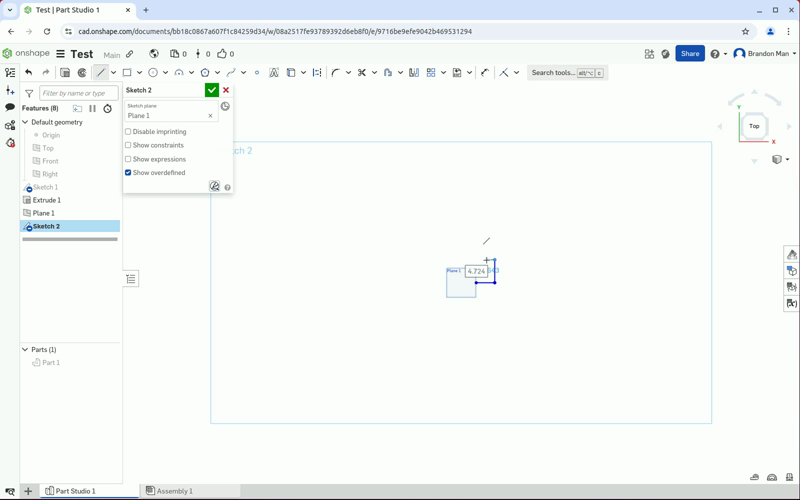
click(486, 259)
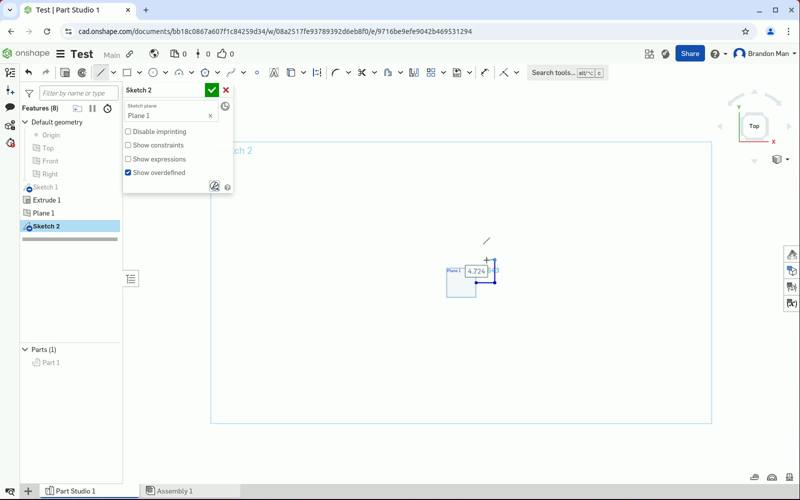
key_up(shift)
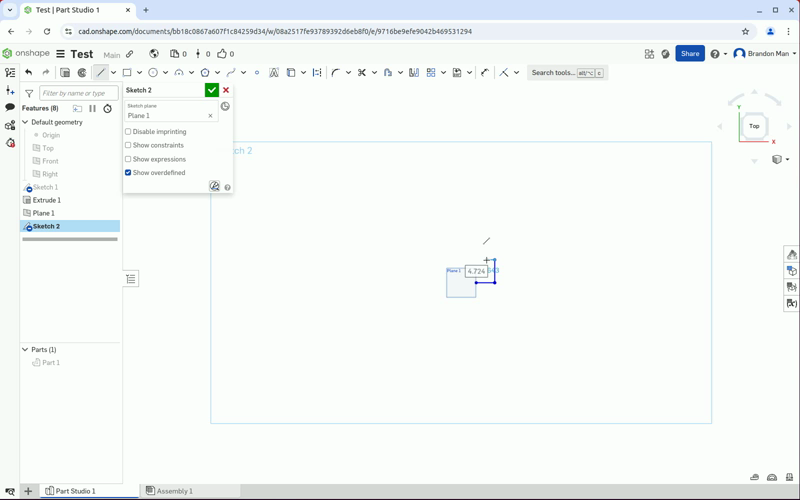
mouse_move(516, 259)
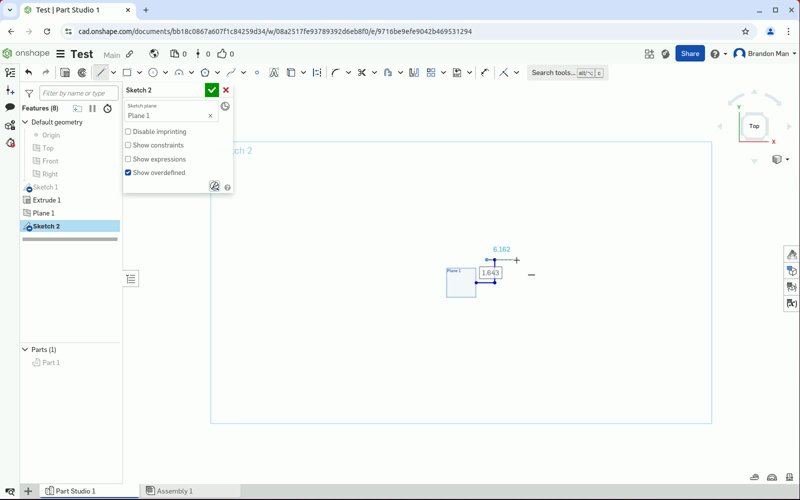
key_down(shift)
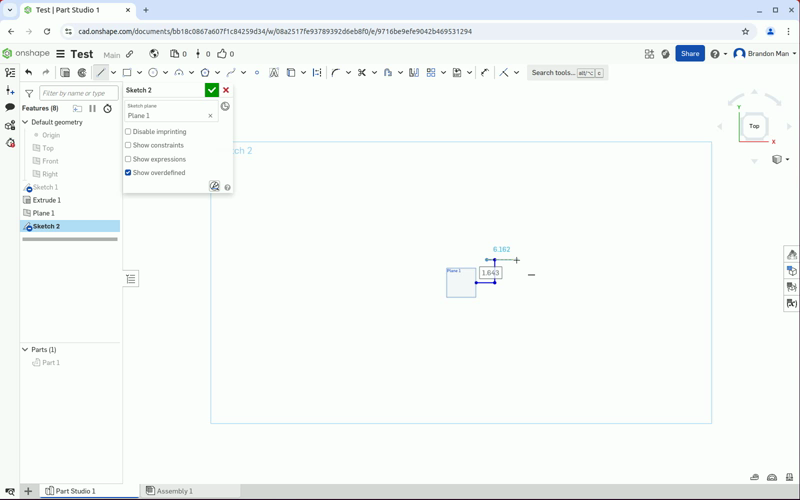
mouse_move(476, 282)
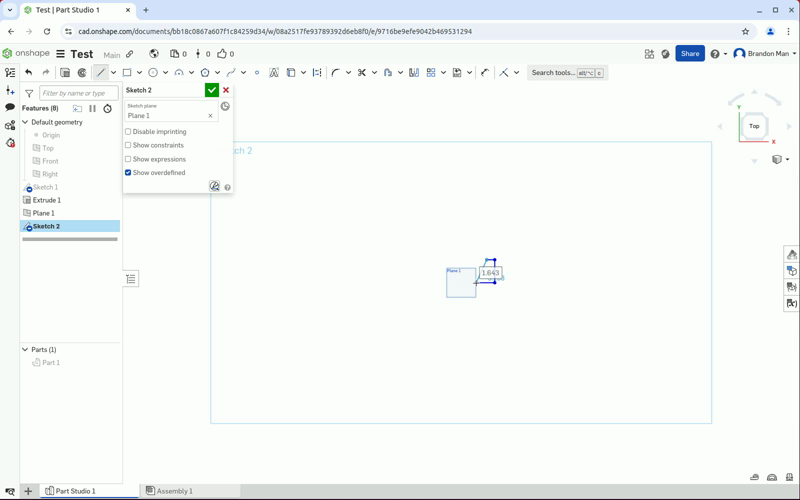
key_up(shift)
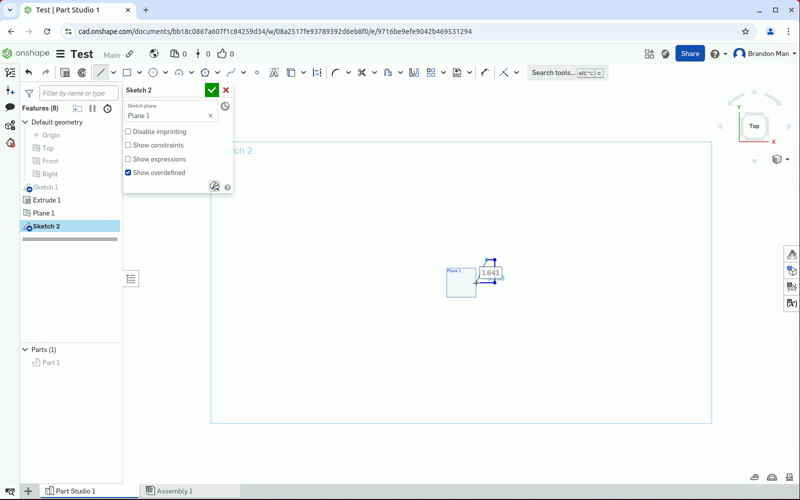
click(476, 282)
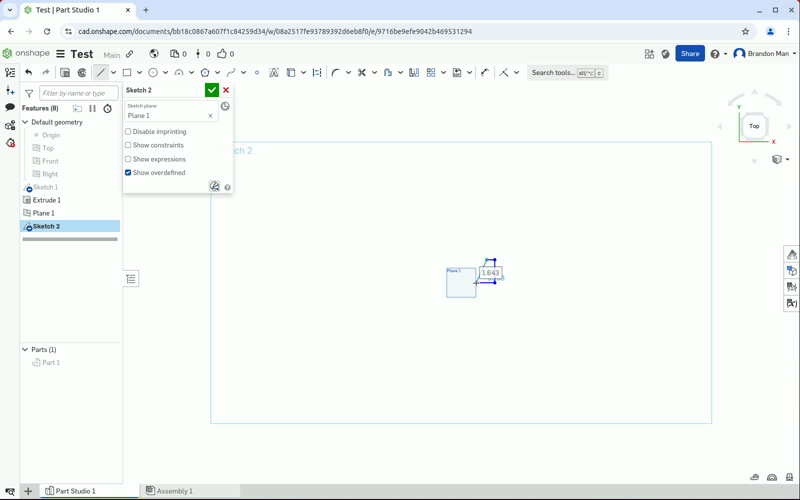
key(esc)
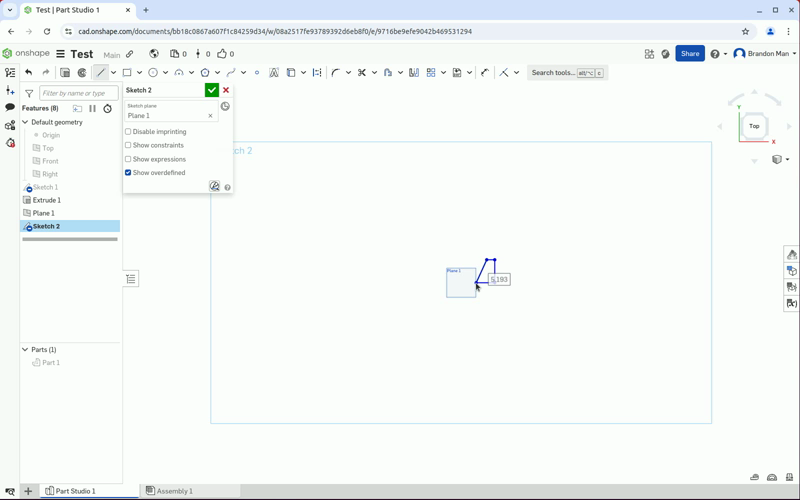
mouse_move(487, 278)
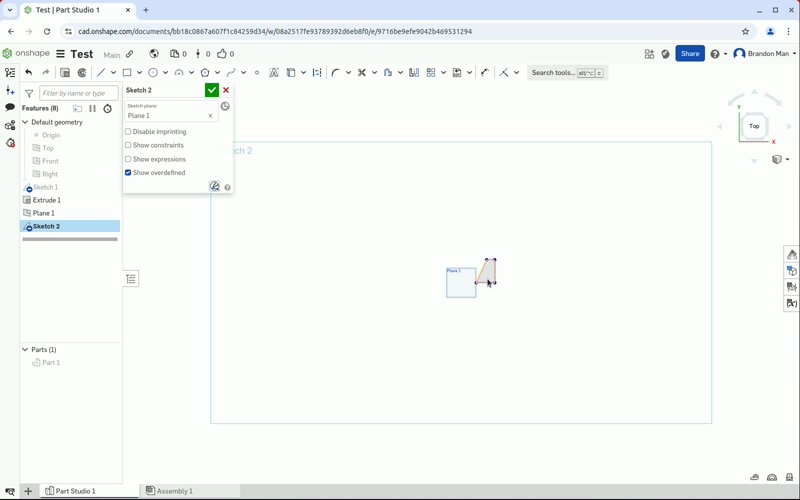
scroll(6)
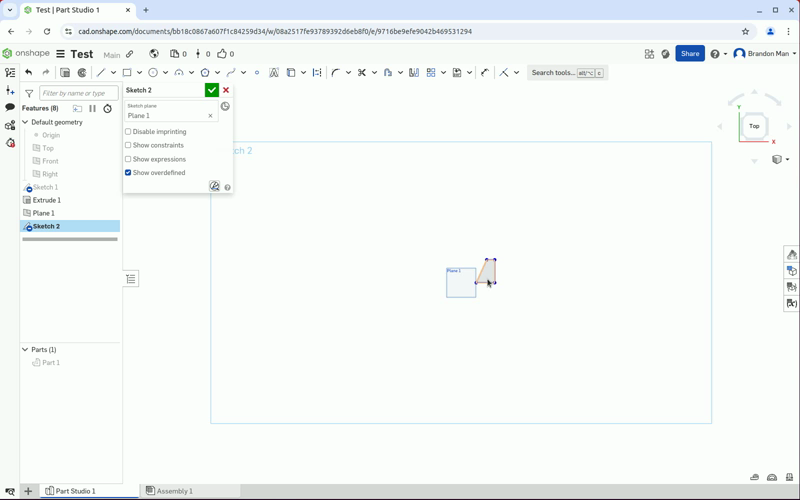
scroll(6)
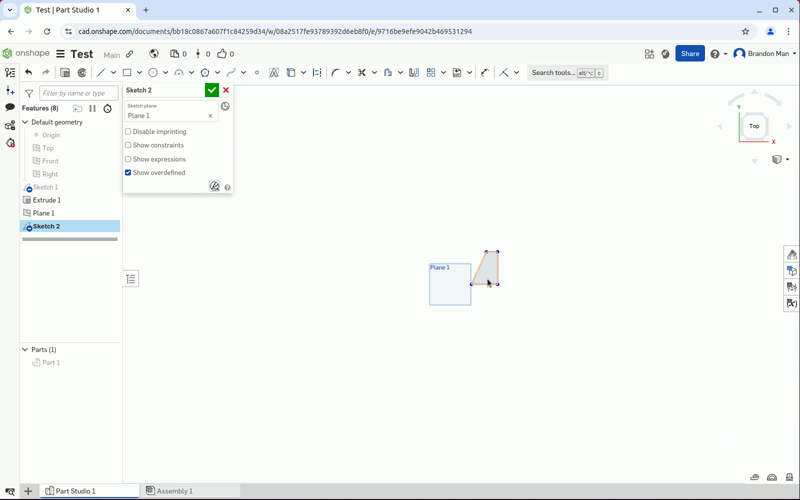
scroll(6)
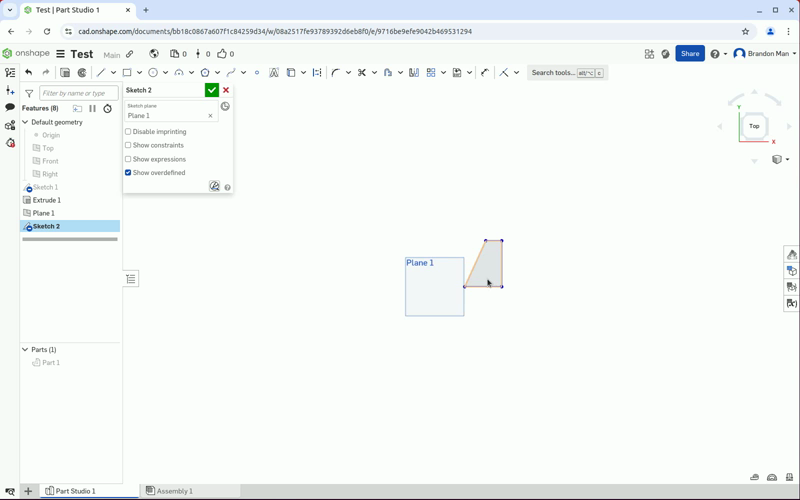
scroll(6)
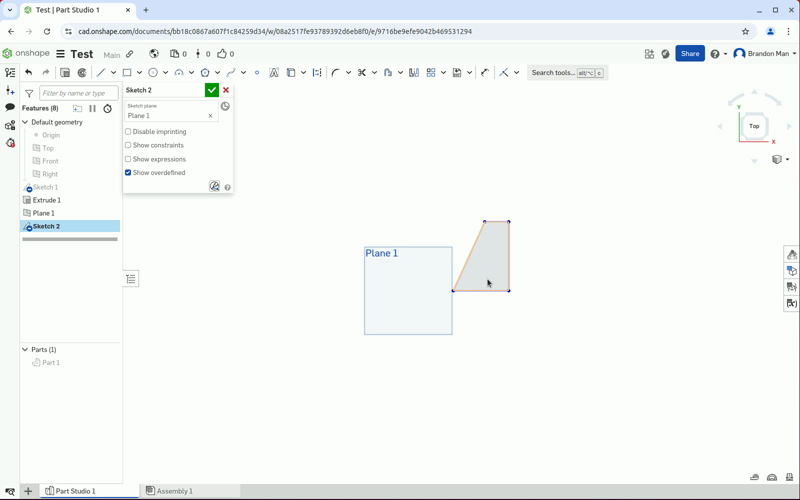
scroll(6)
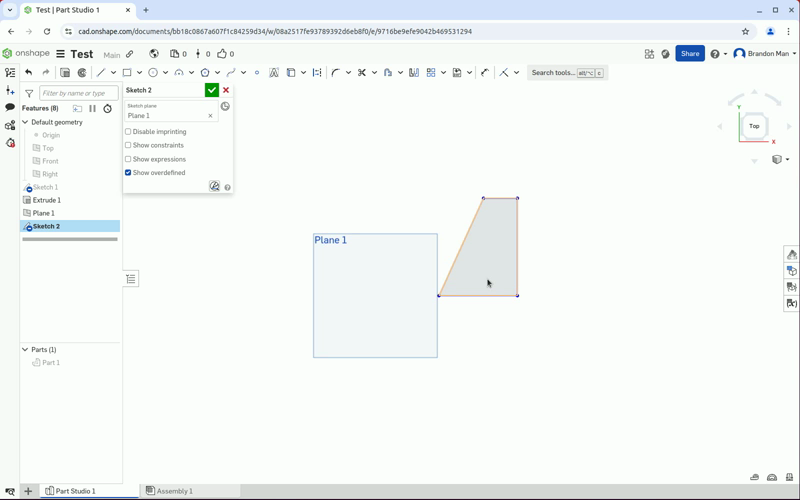
scroll(6)
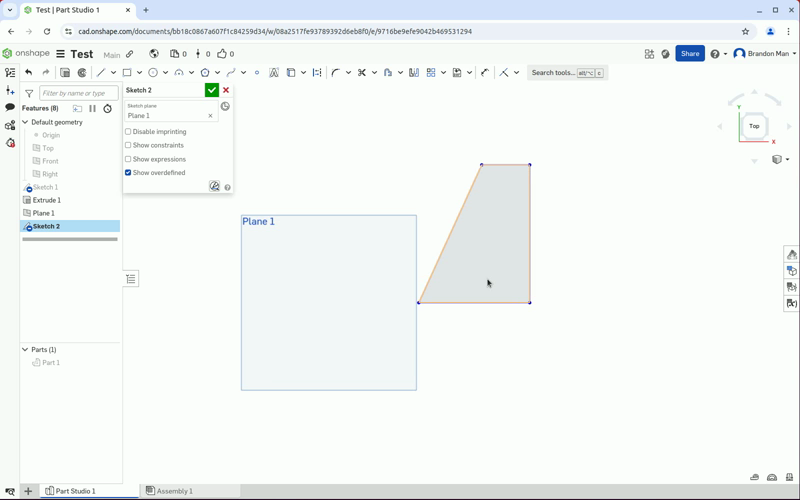
scroll(6)
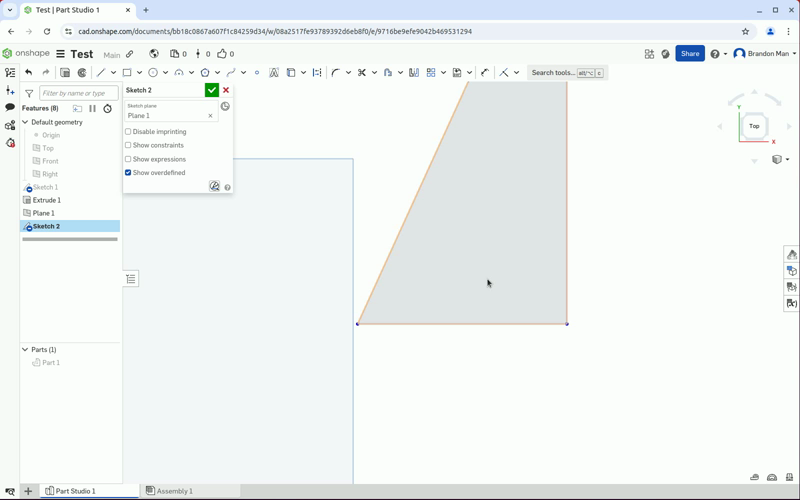
click(487, 278)
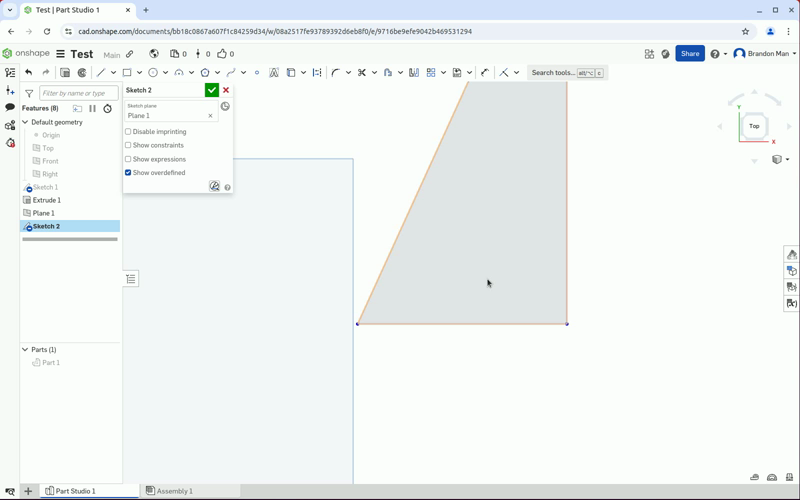
scroll(-6)
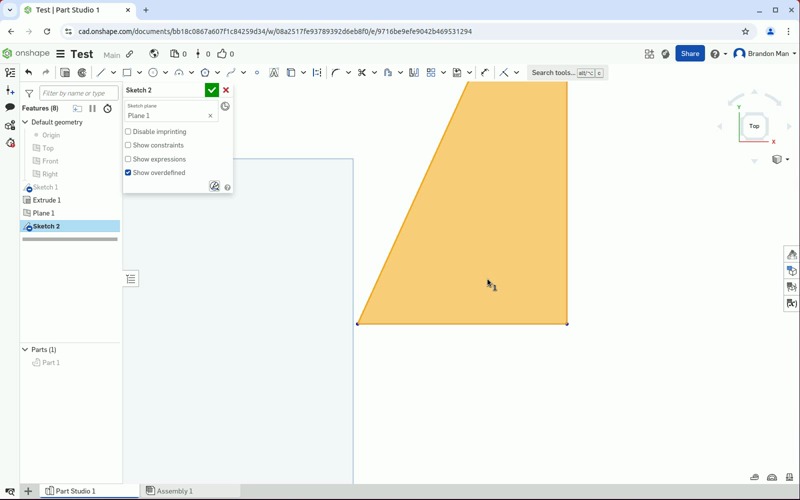
scroll(-6)
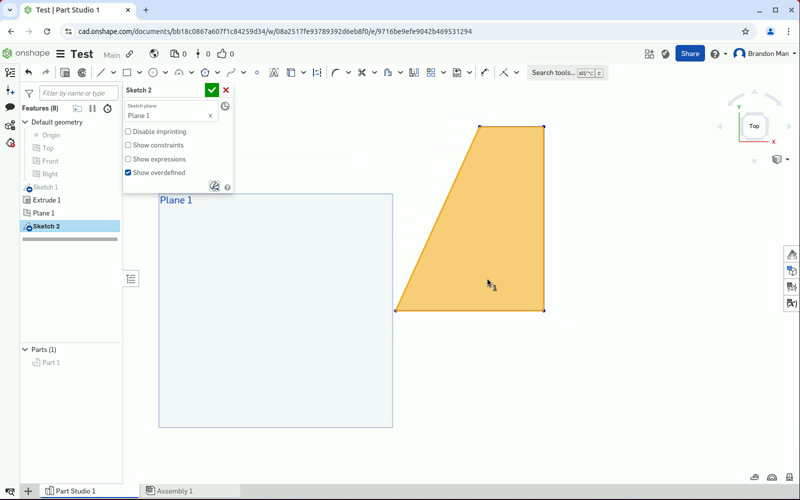
scroll(-6)
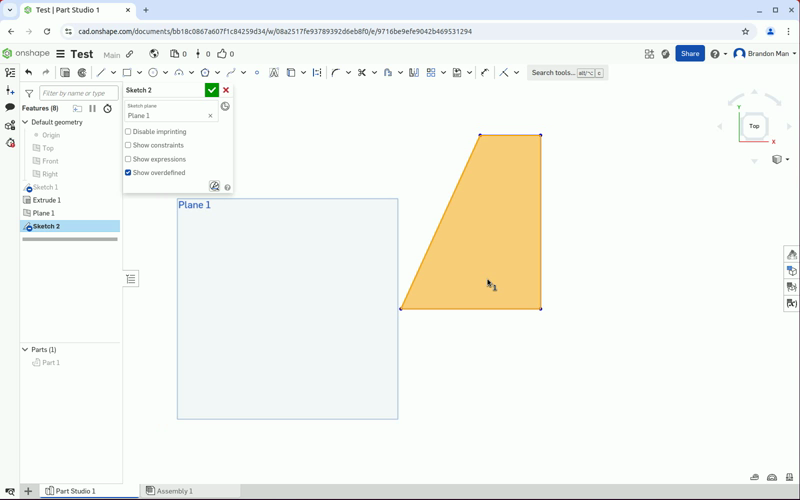
scroll(-6)
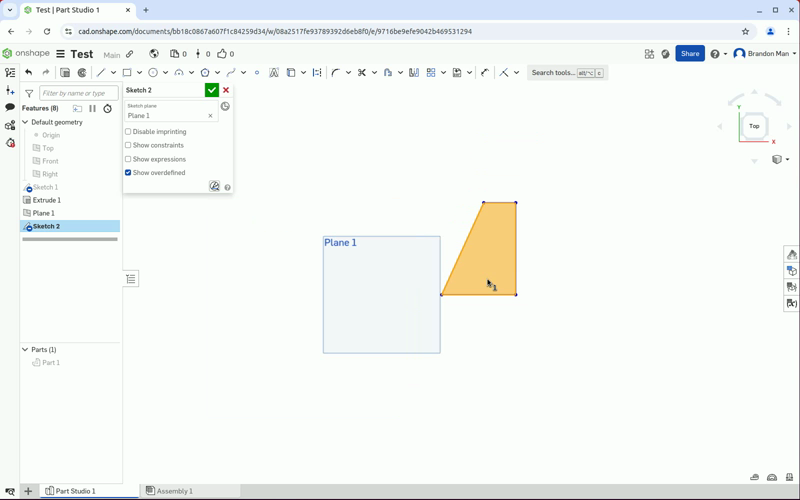
scroll(-6)
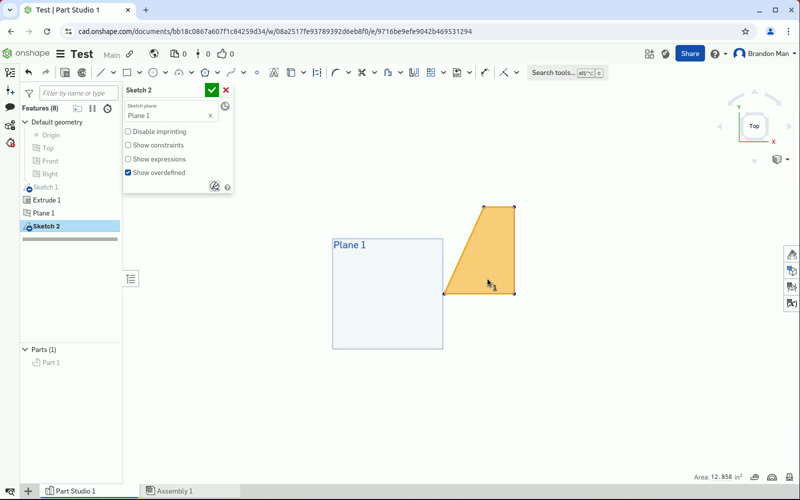
scroll(-6)
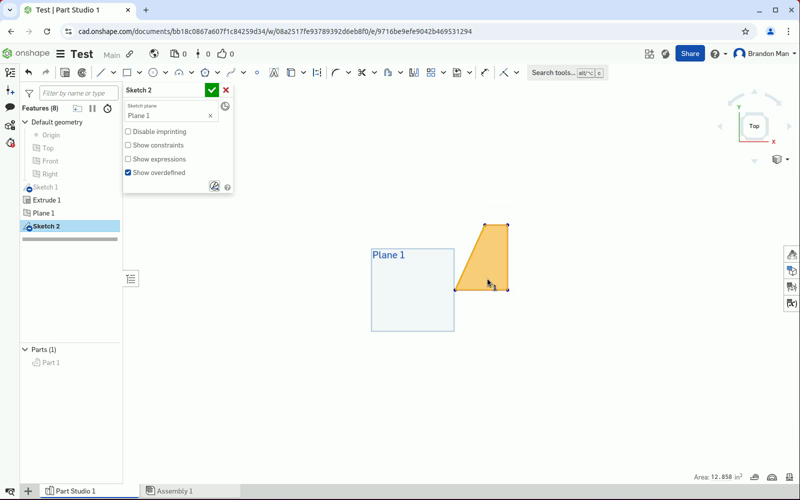
scroll(-6)
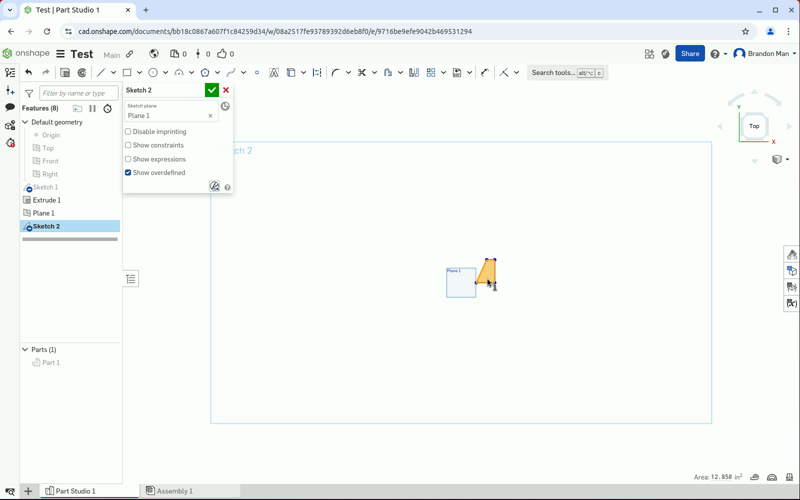
mouse_move(73, 352)
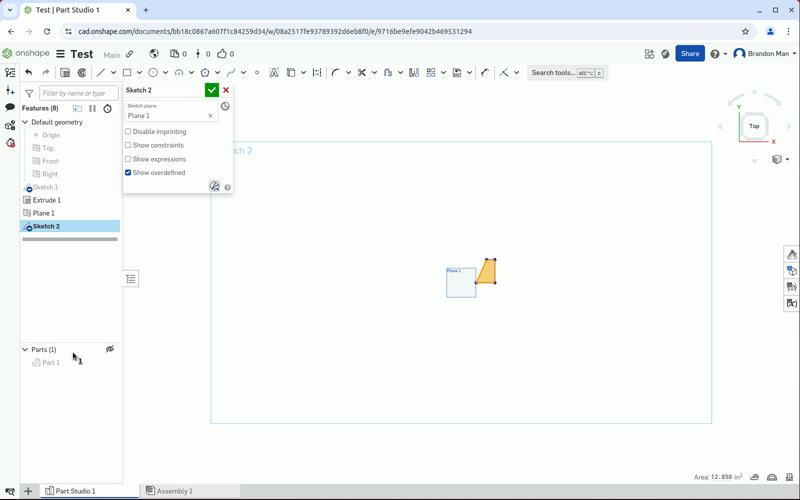
key(shift+y)
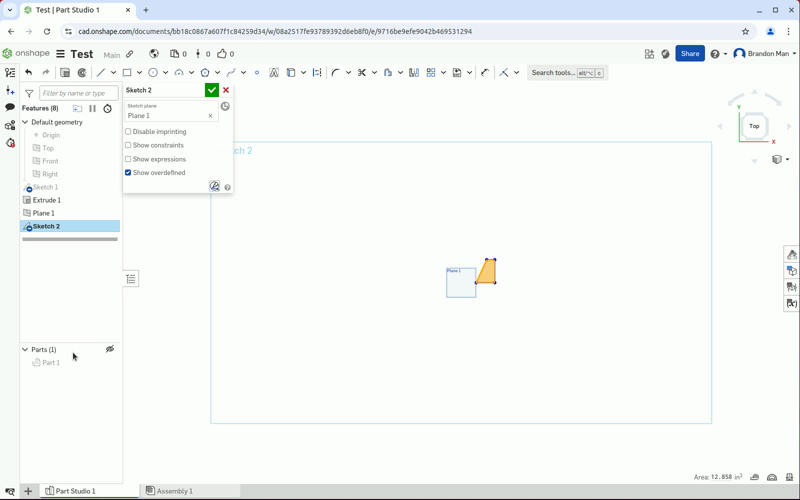
key(shift+e)
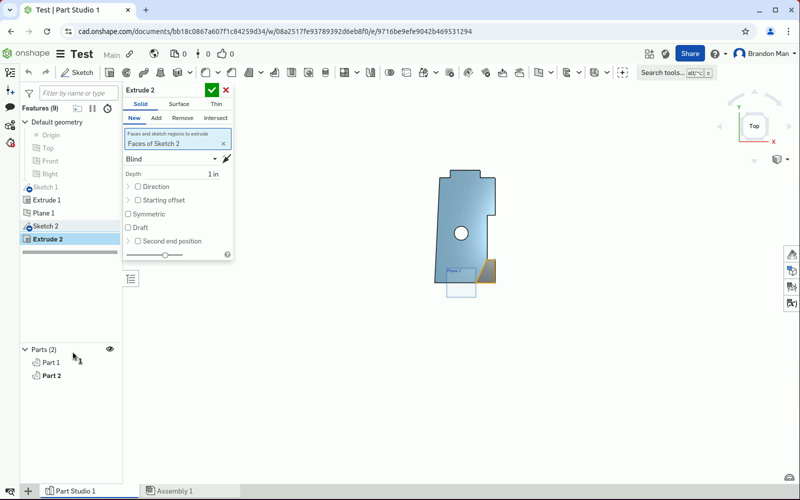
mouse_move(143, 106)
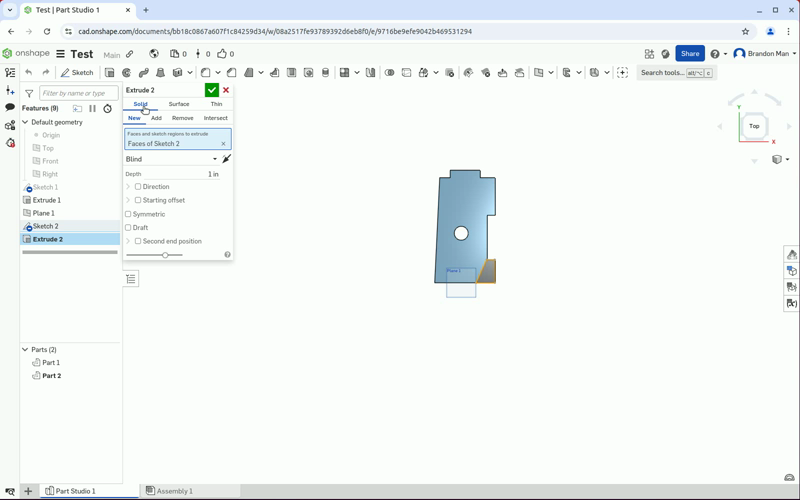
click(143, 106)
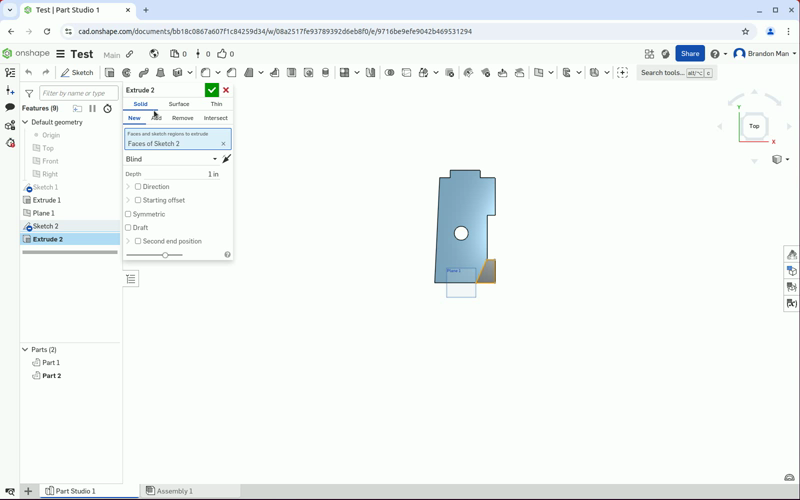
mouse_move(186, 120)
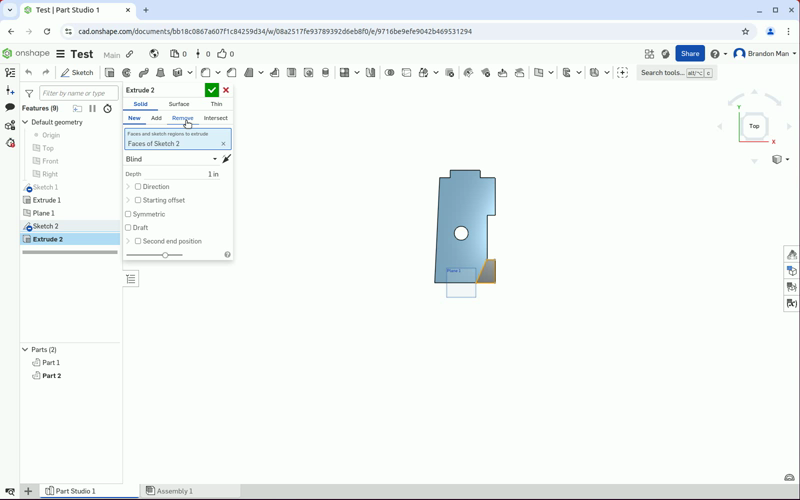
click(186, 120)
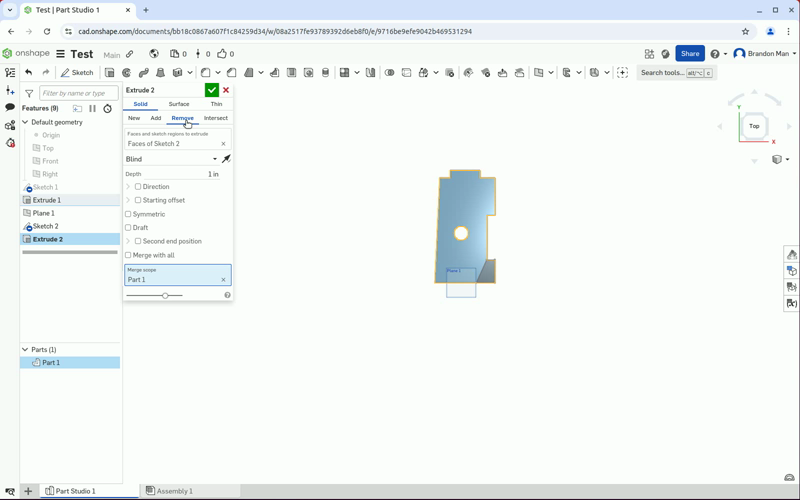
key(tab, 4)
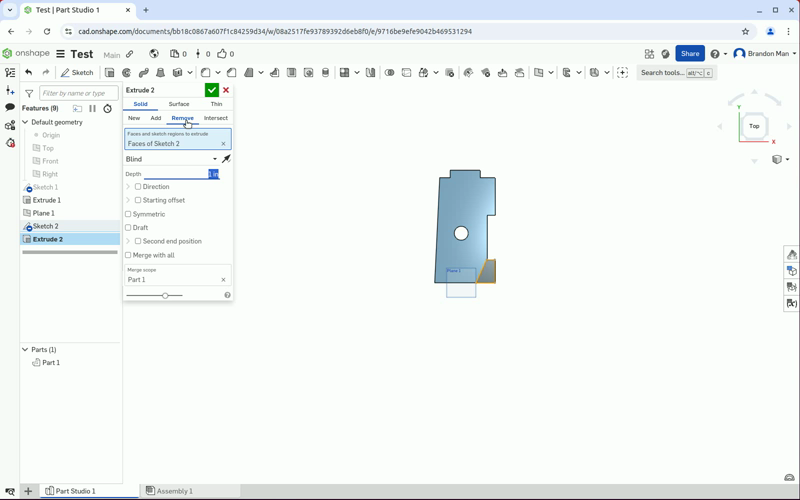
text(7.703)
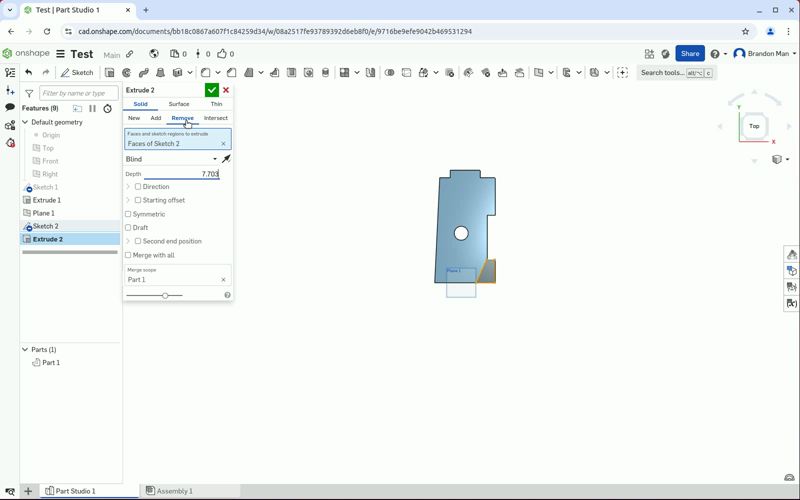
key(tab, 6)
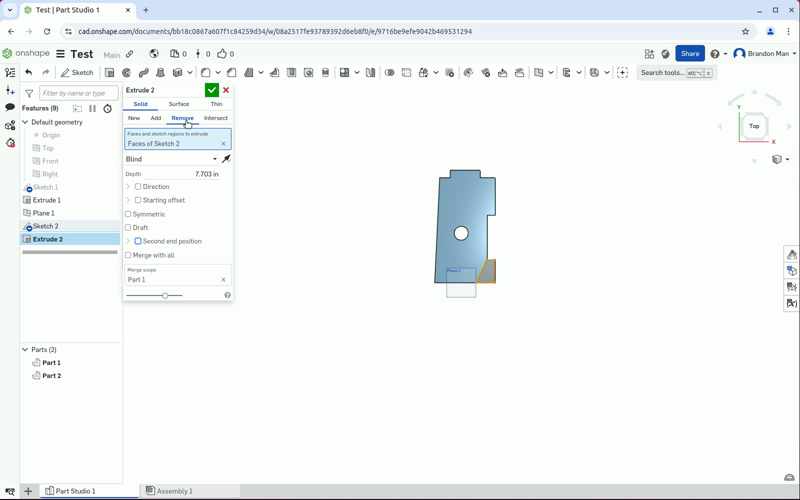
key(space)
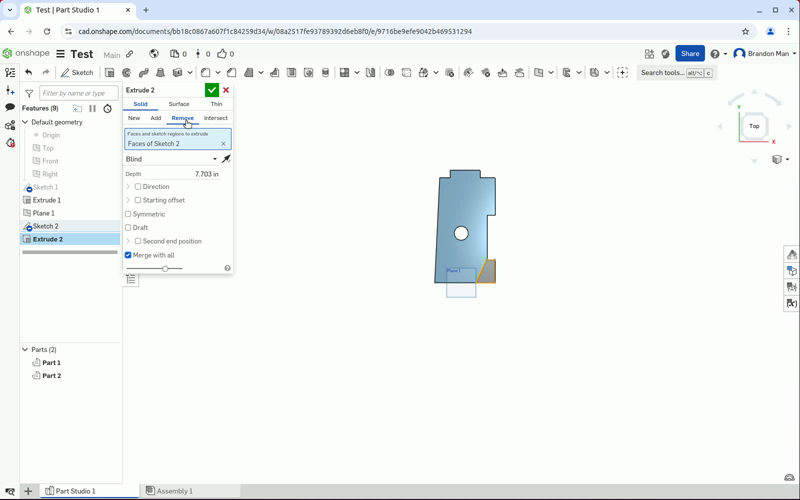
key(enter)
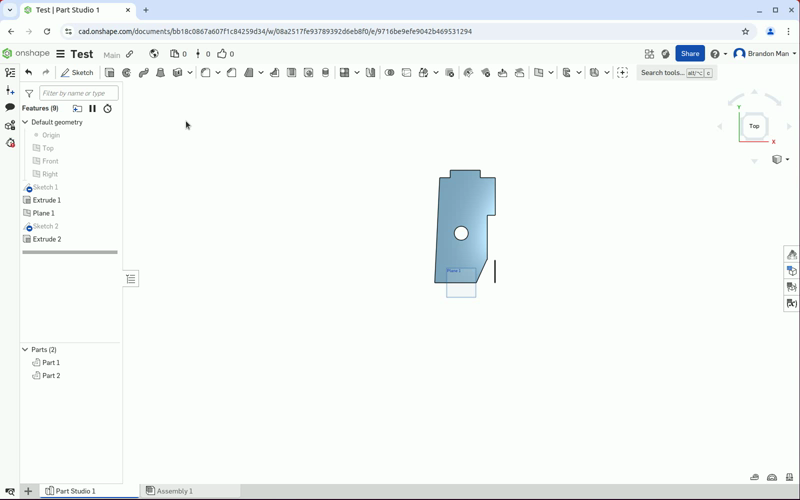
key(shift+h)
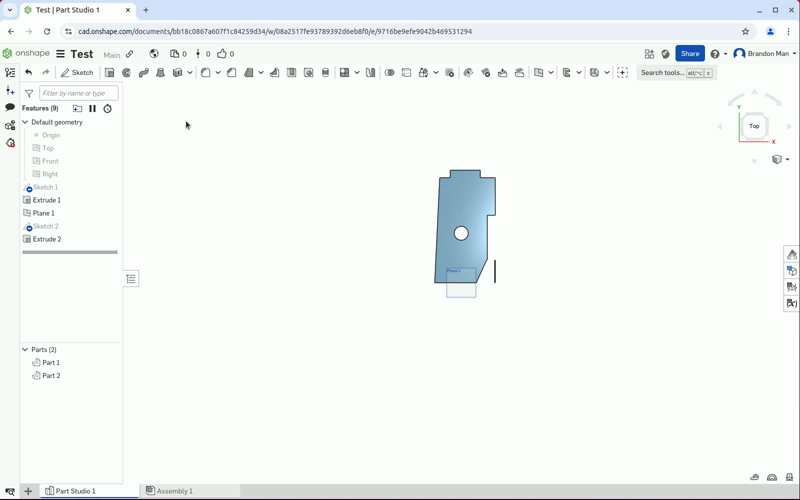
key(shift+h)
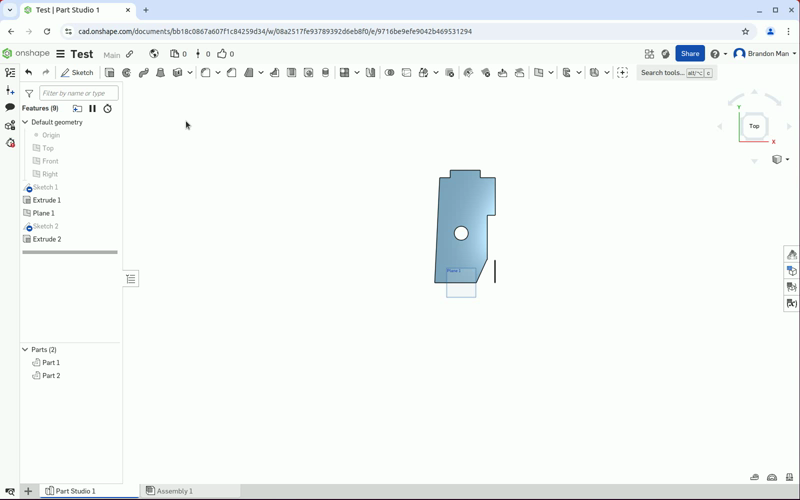
key(shift+7)
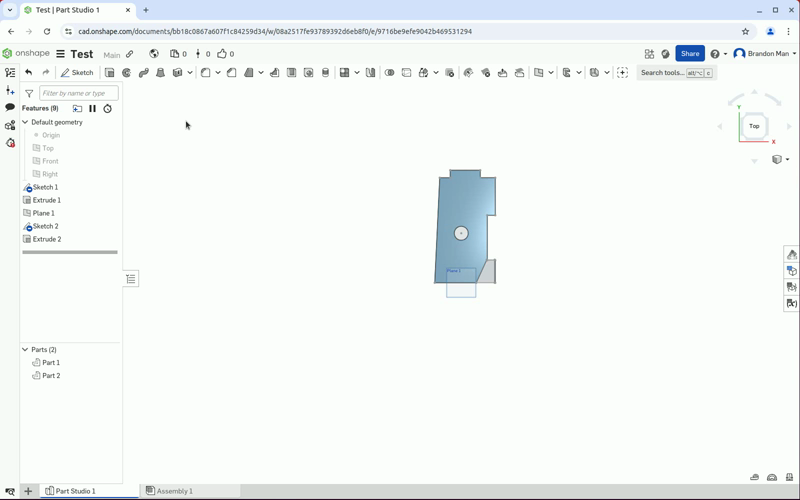
key(up, 3)
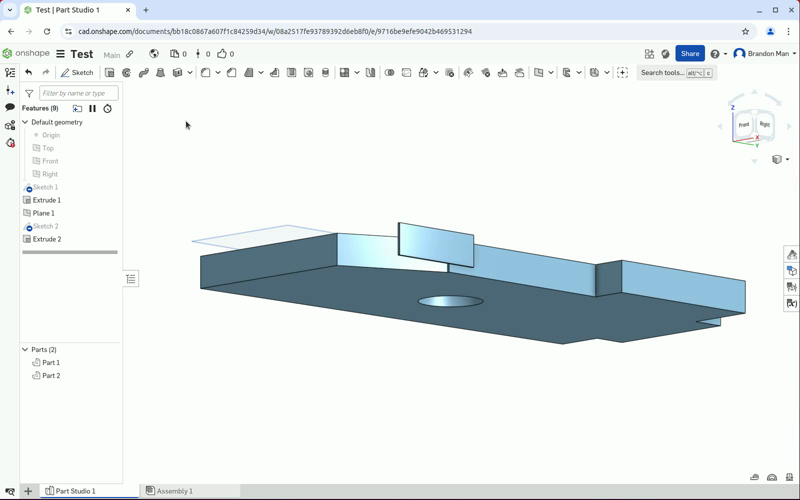
key(left, 3)
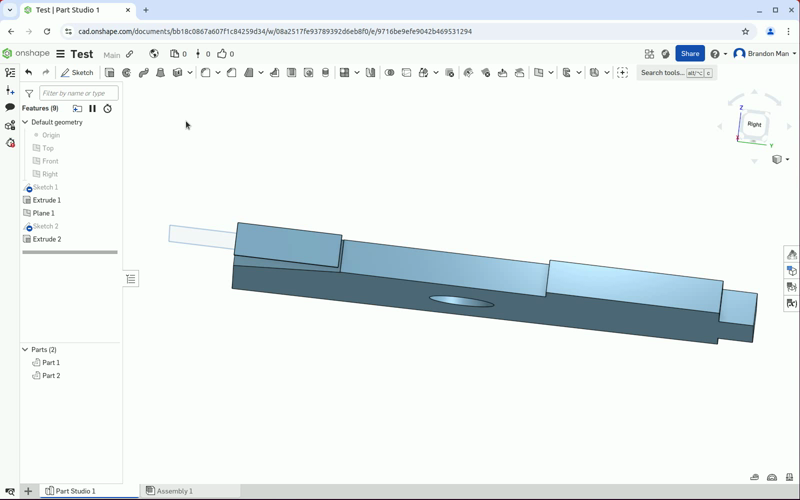
key(right, 3)
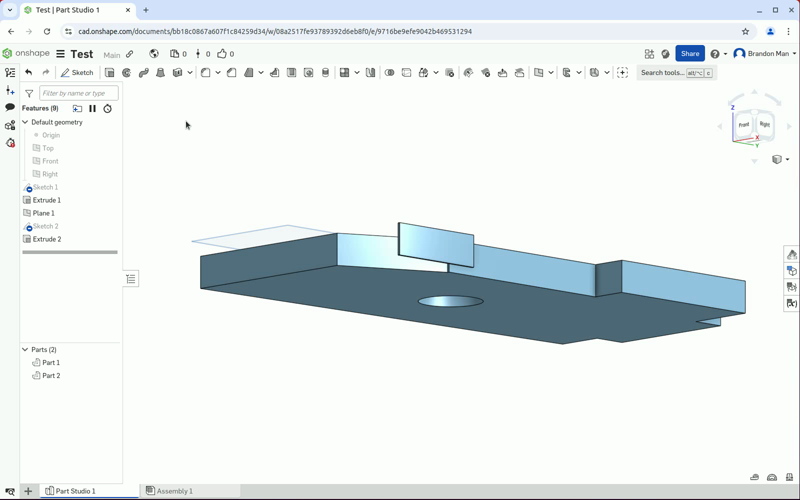
key(down, 3)
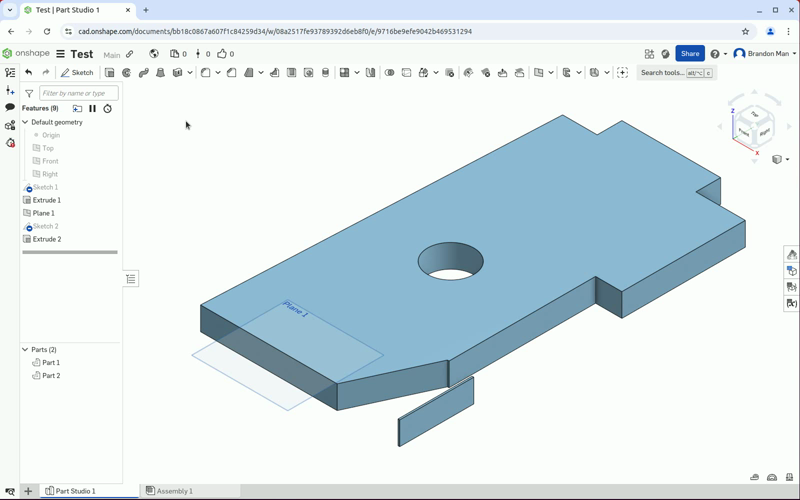
mouse_move(73, 189)
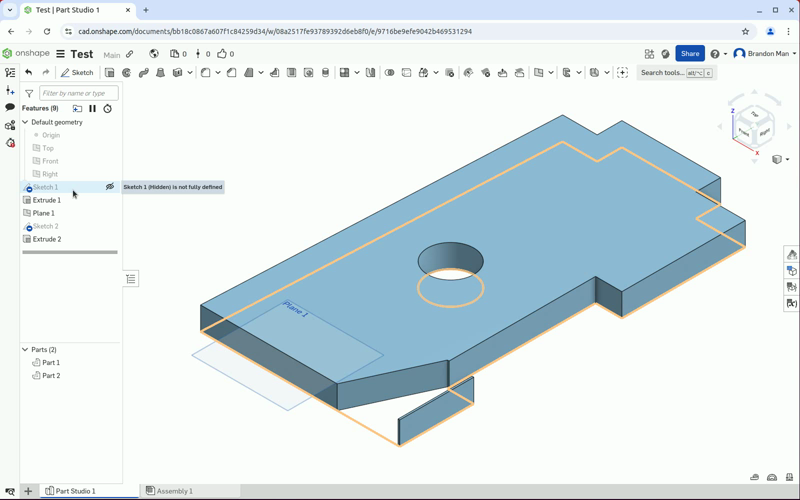
click(73, 189)